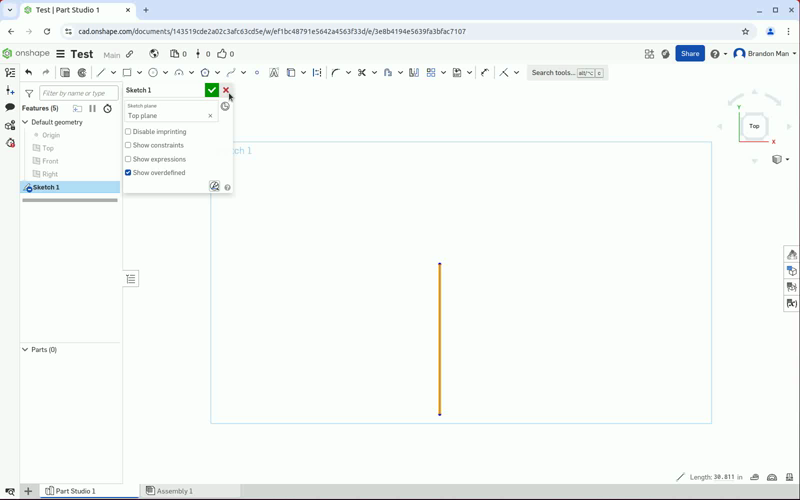
key(shift+h)
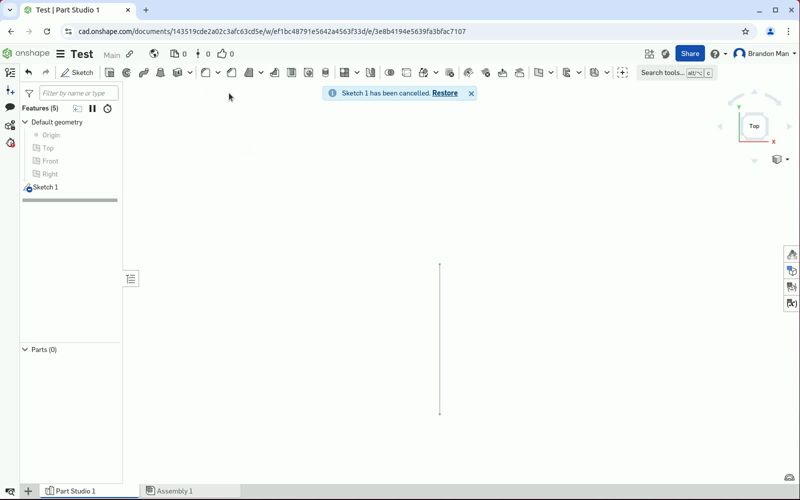
key(shift+s)
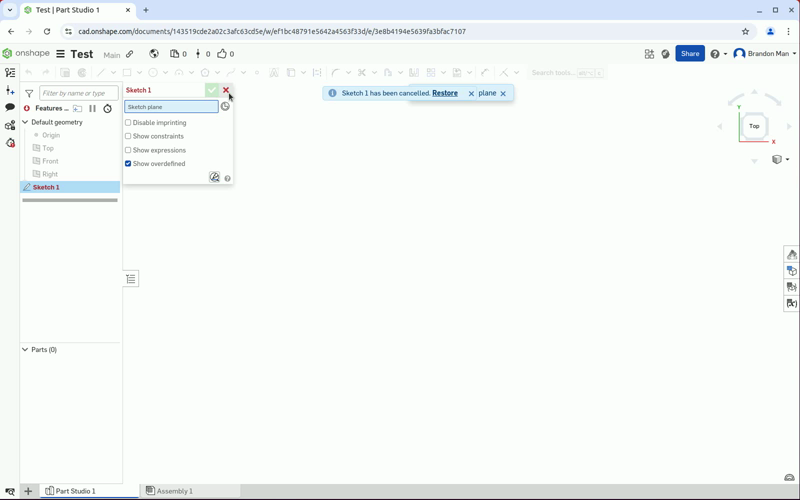
mouse_move(73, 150)
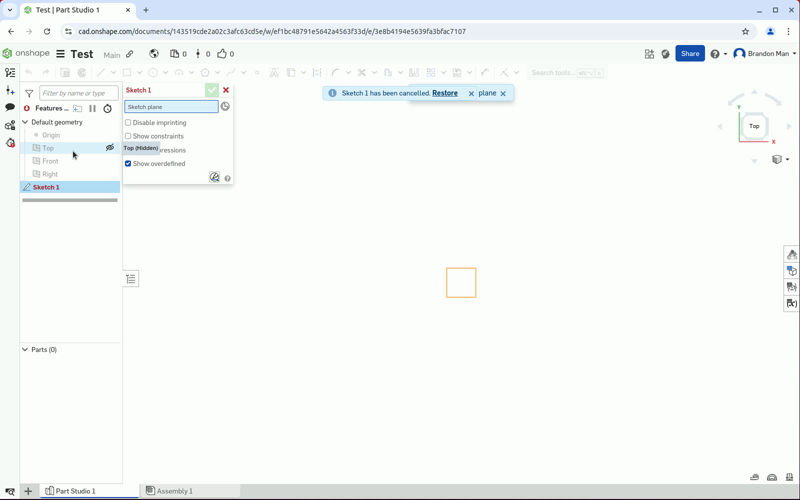
click(73, 150)
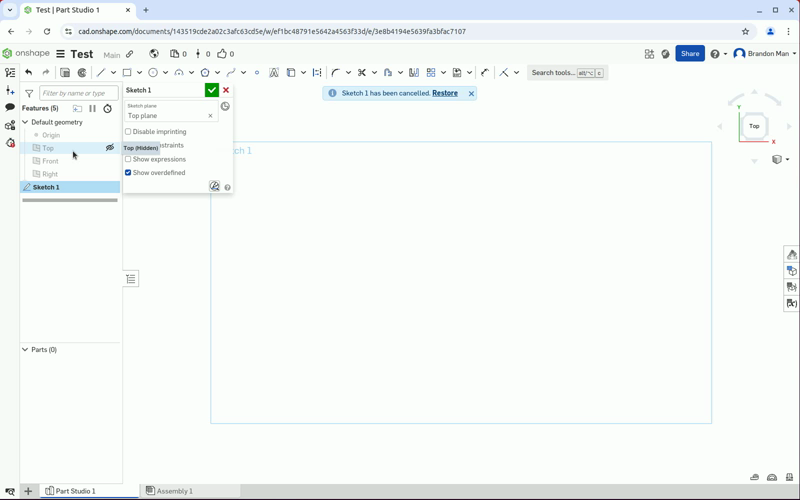
mouse_move(73, 352)
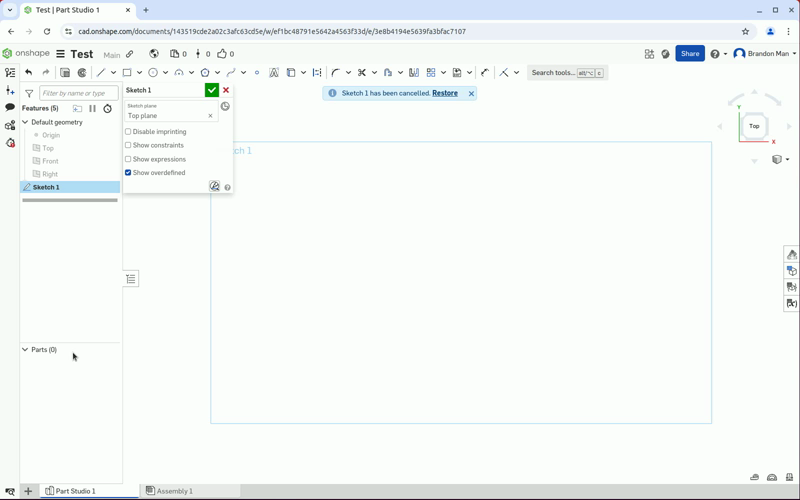
key(y)
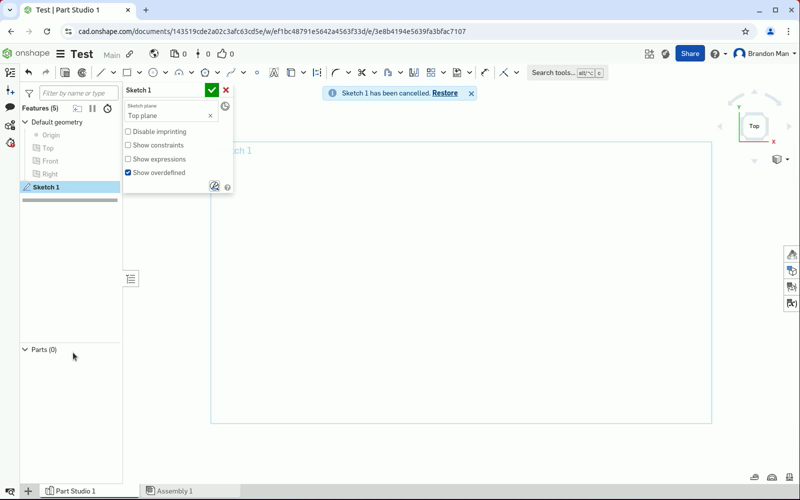
key(c)
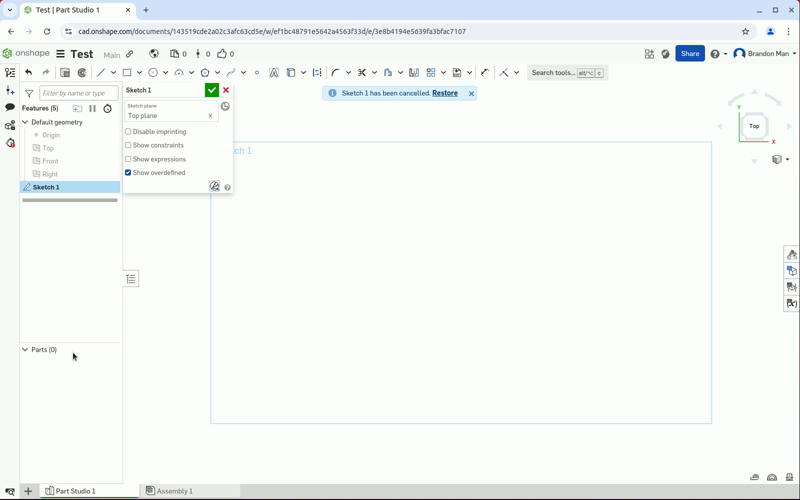
key_down(shift)
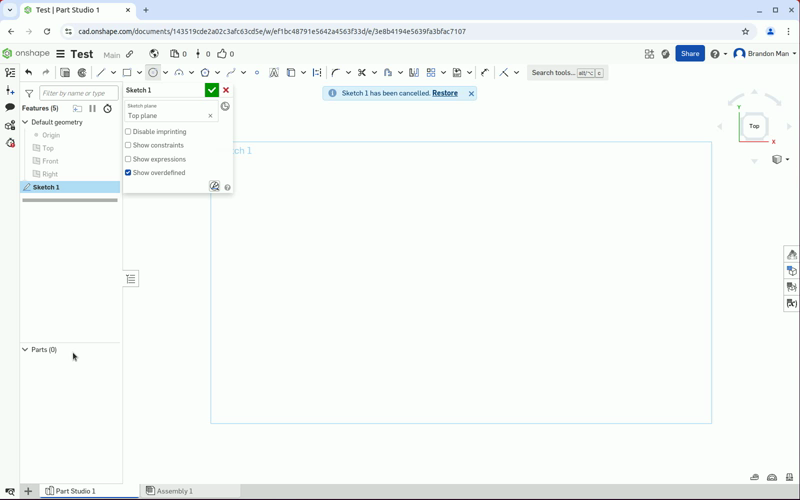
mouse_move(461, 282)
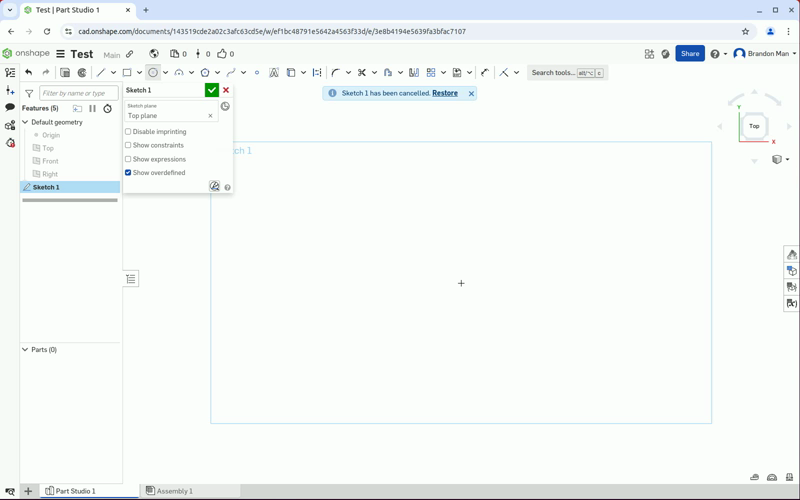
click(461, 282)
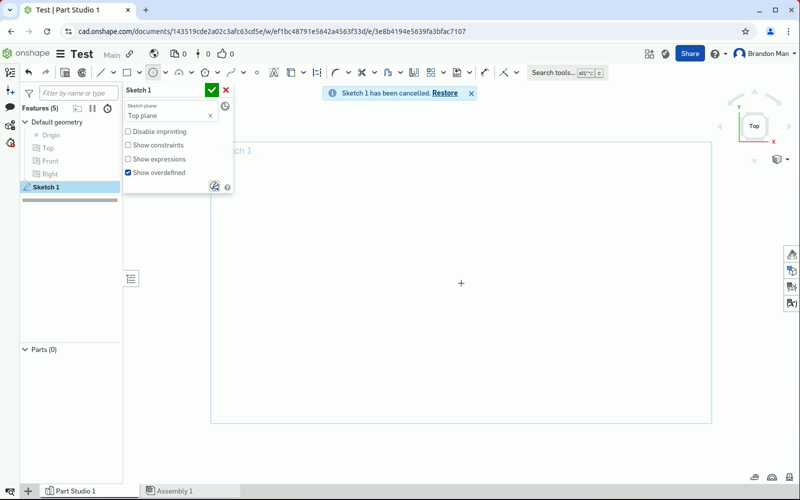
key_up(shift)
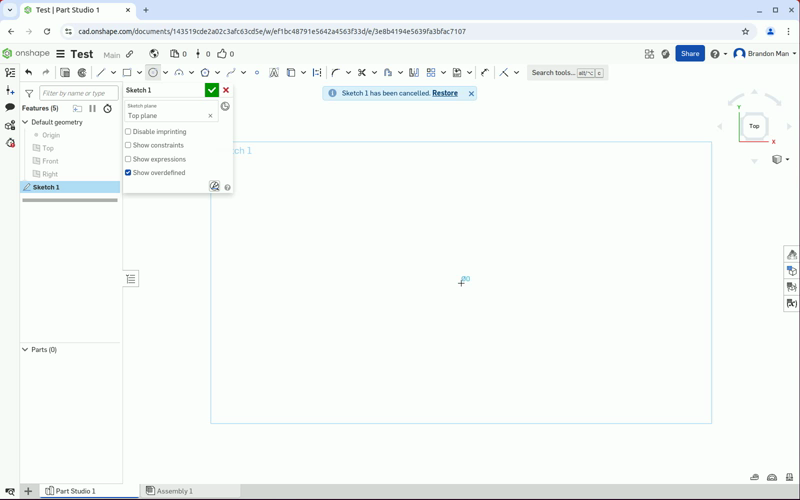
mouse_move(572, 282)
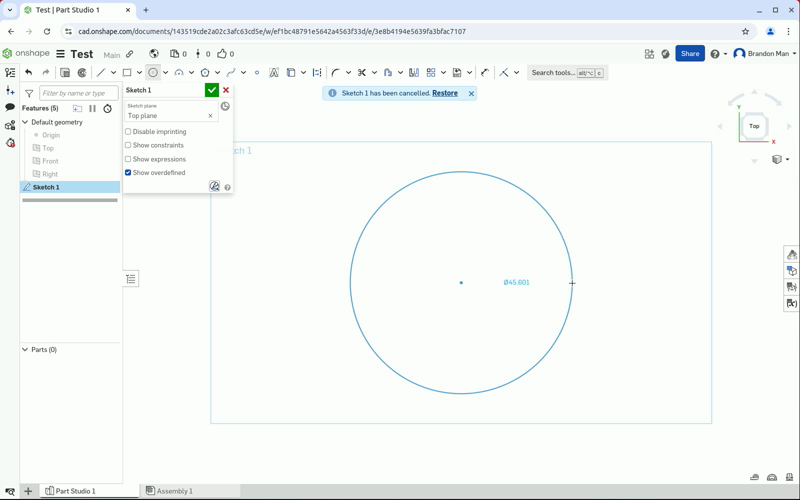
click(572, 282)
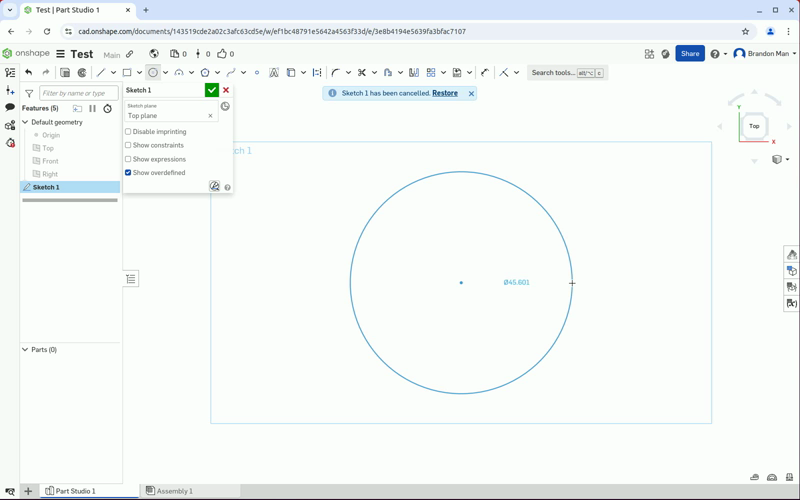
key(esc)
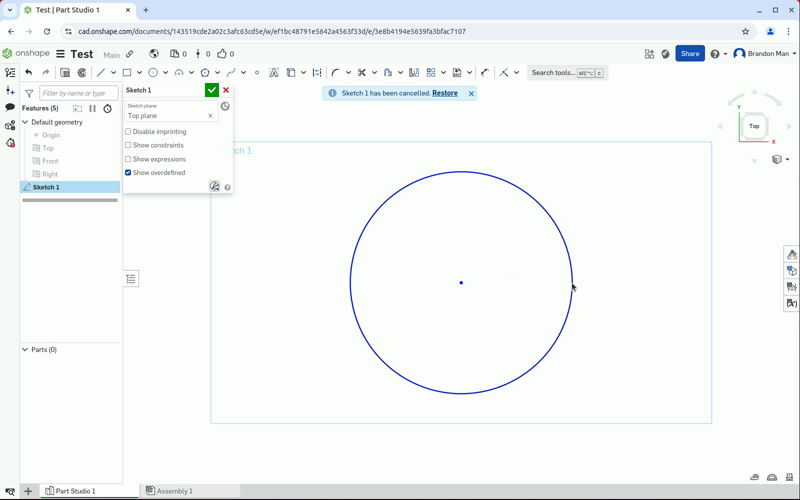
key(l)
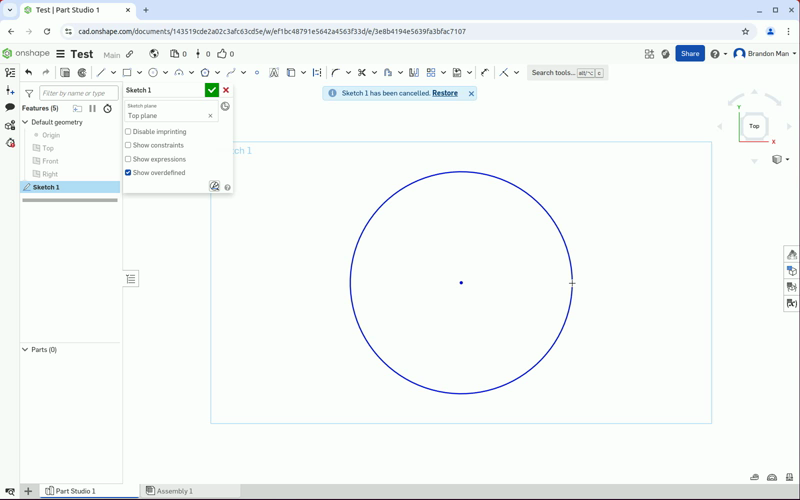
key_down(shift)
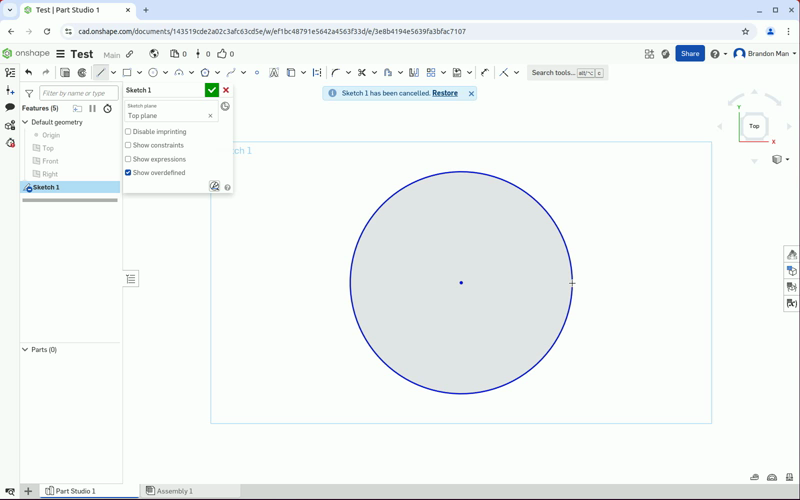
mouse_move(353, 282)
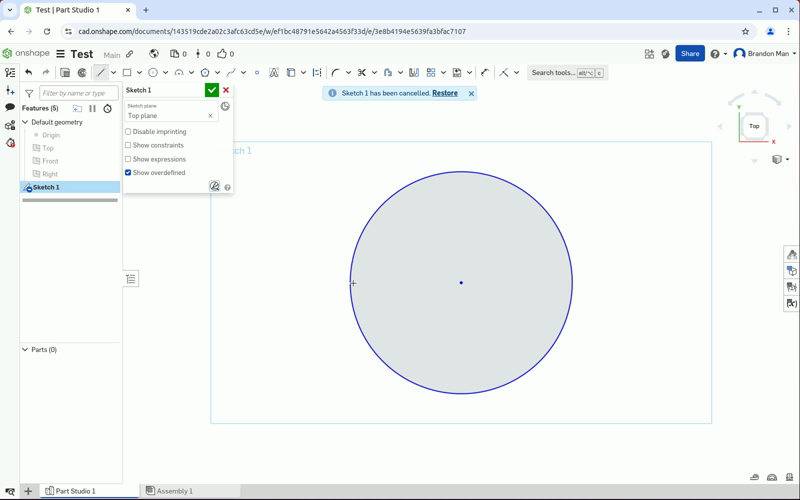
click(353, 282)
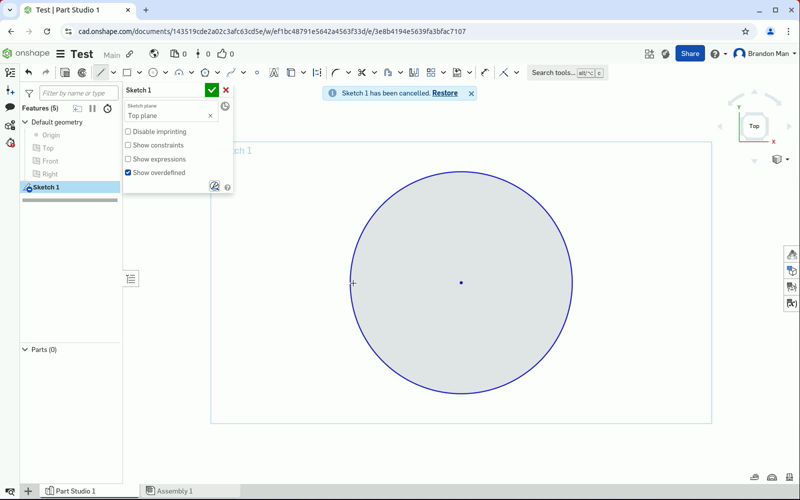
key_up(shift)
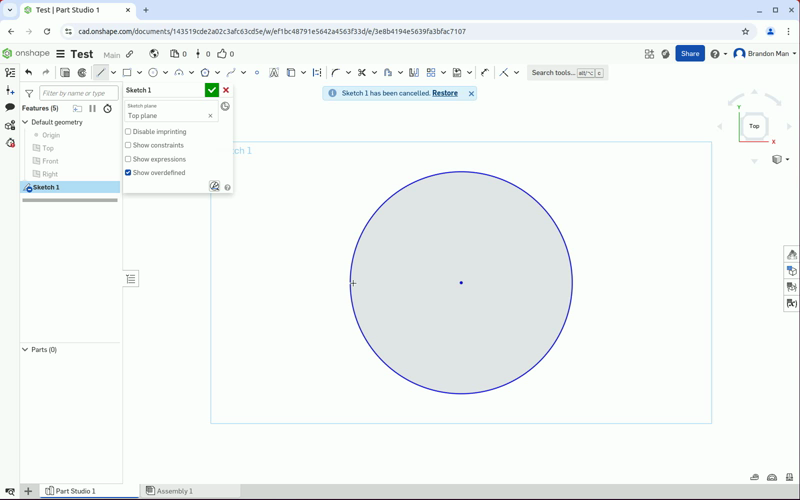
key_down(shift)
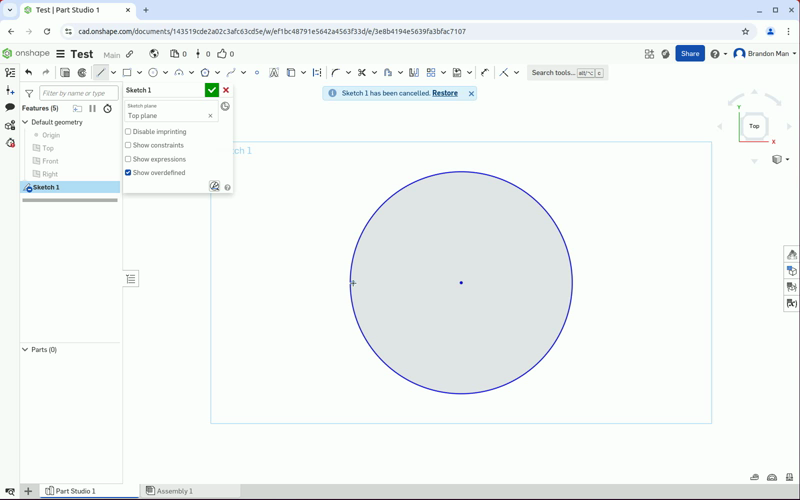
mouse_move(407, 374)
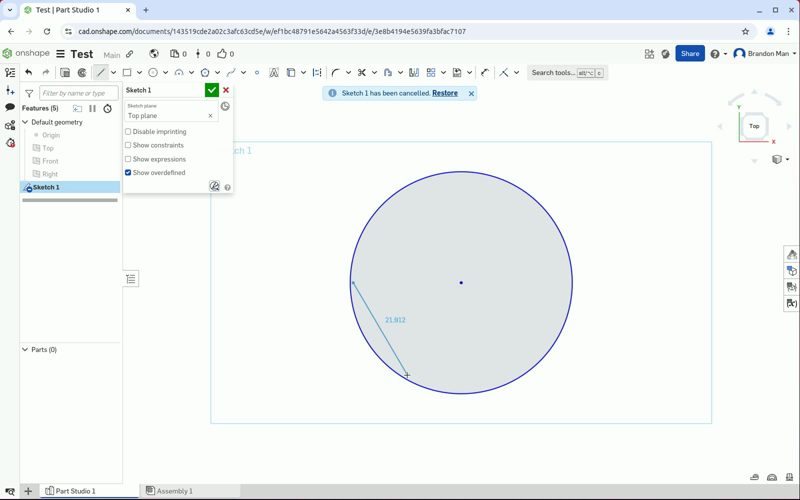
click(407, 374)
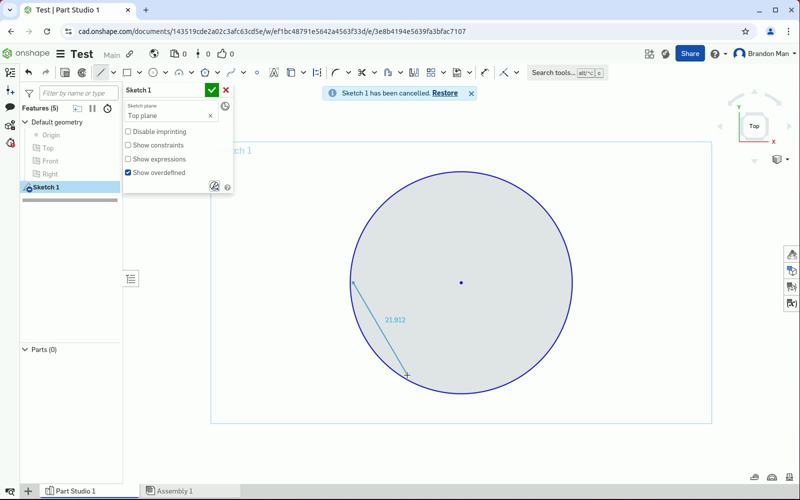
key_up(shift)
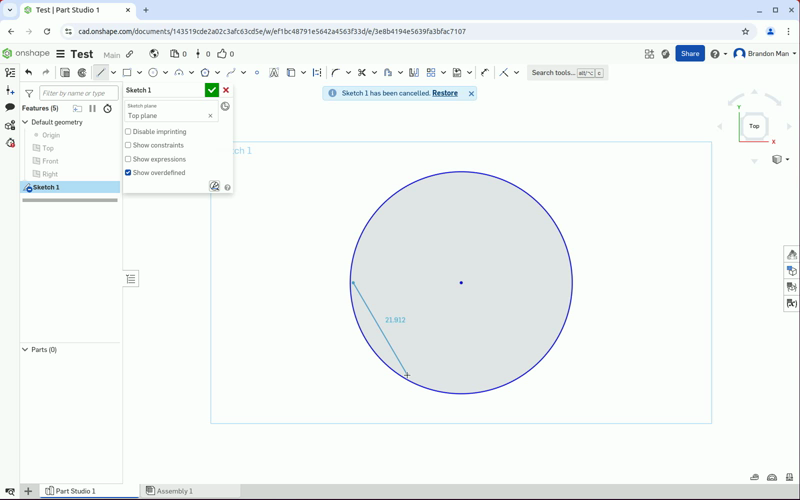
key_down(shift)
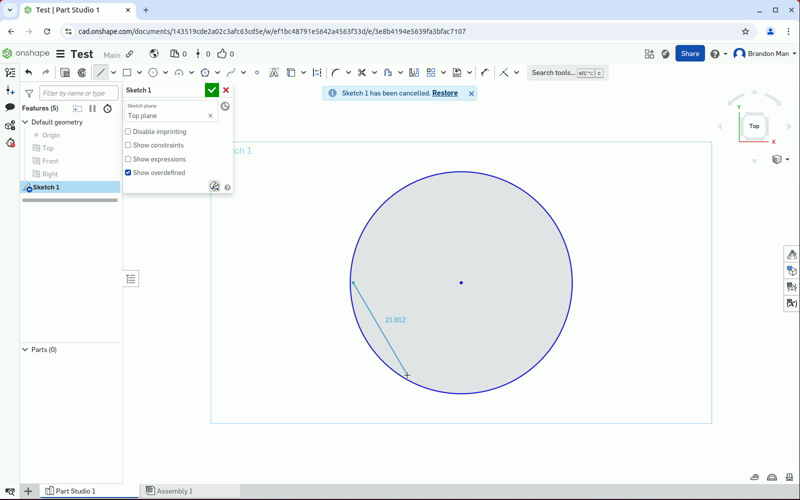
mouse_move(513, 374)
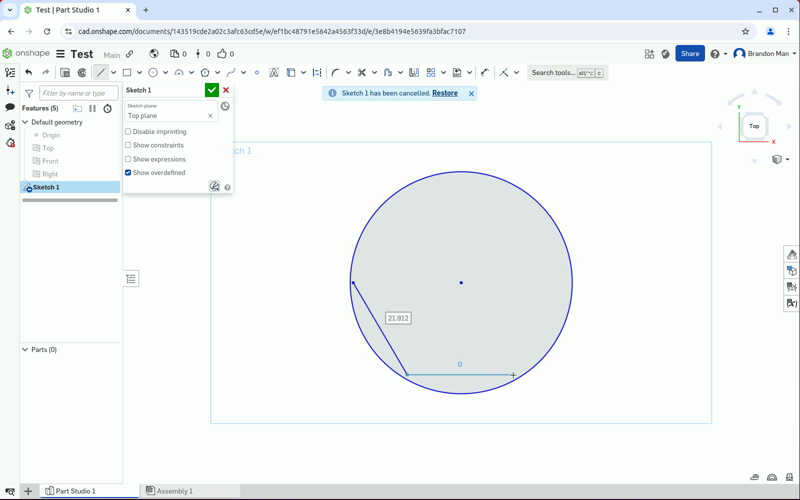
click(513, 374)
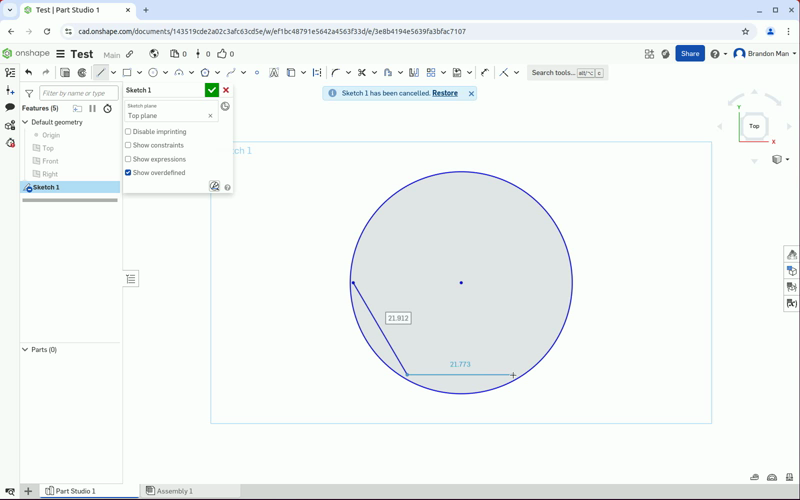
key_up(shift)
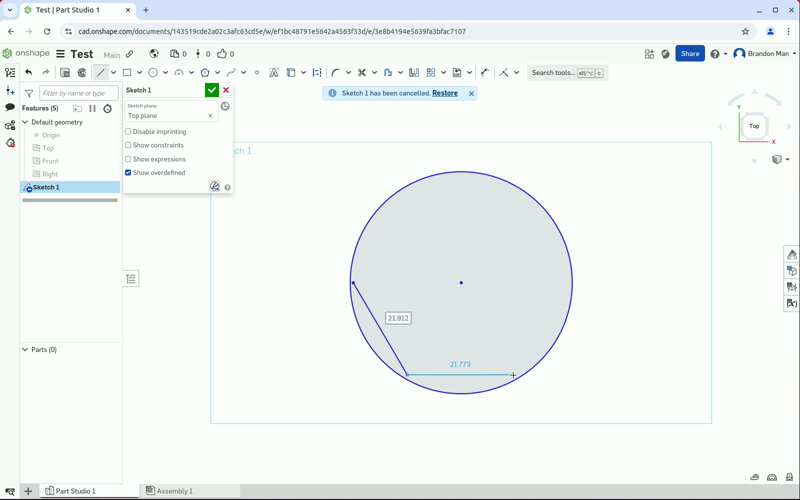
key_down(shift)
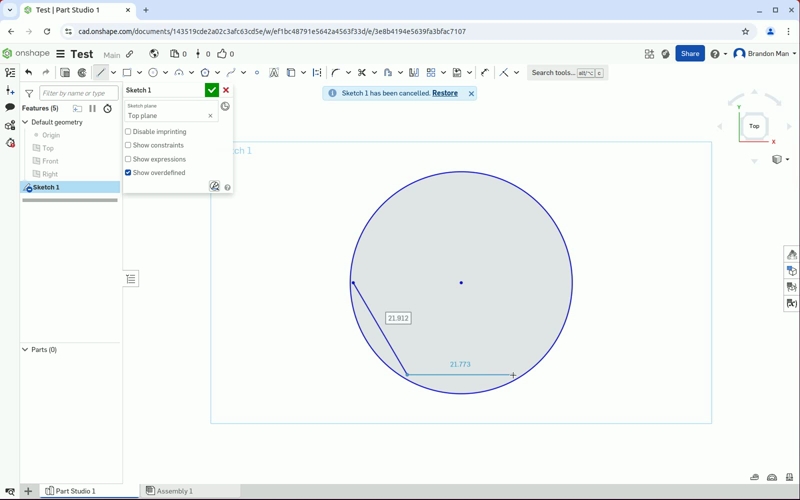
mouse_move(567, 282)
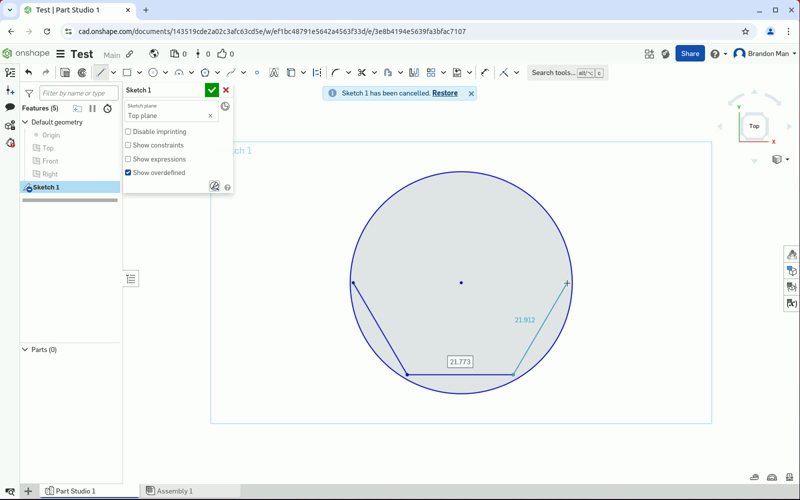
click(567, 282)
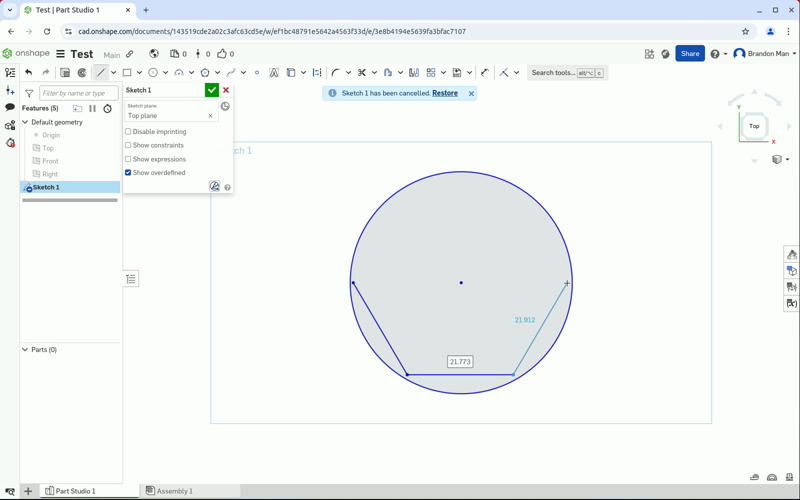
key_up(shift)
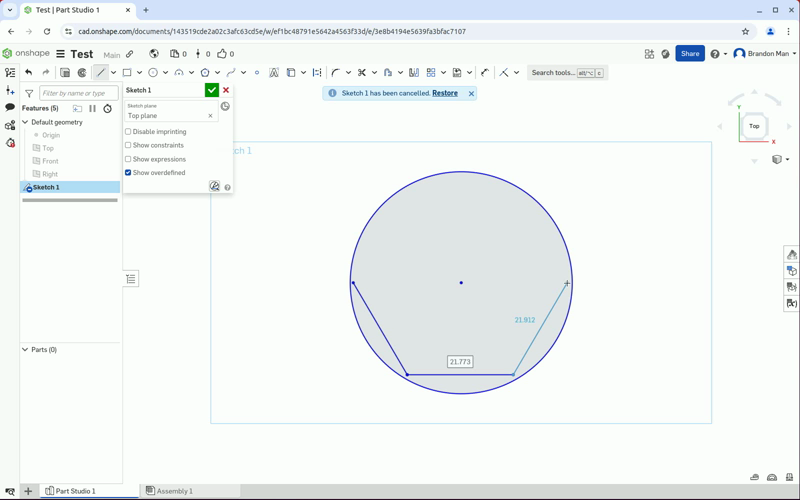
key_down(shift)
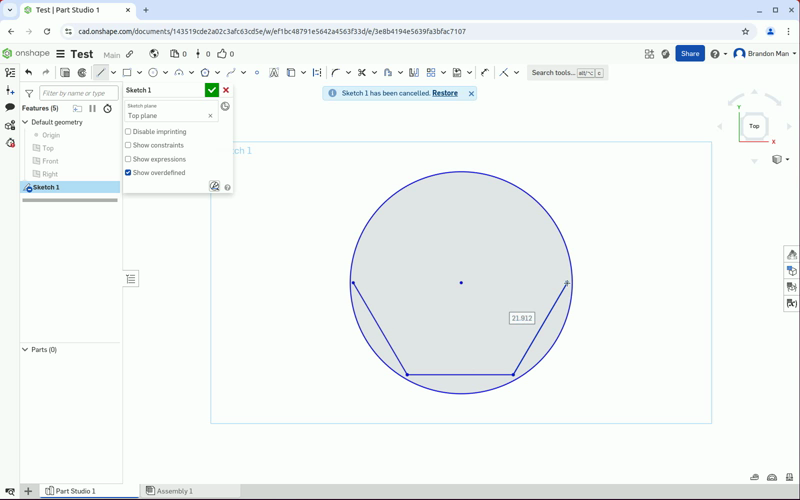
mouse_move(513, 191)
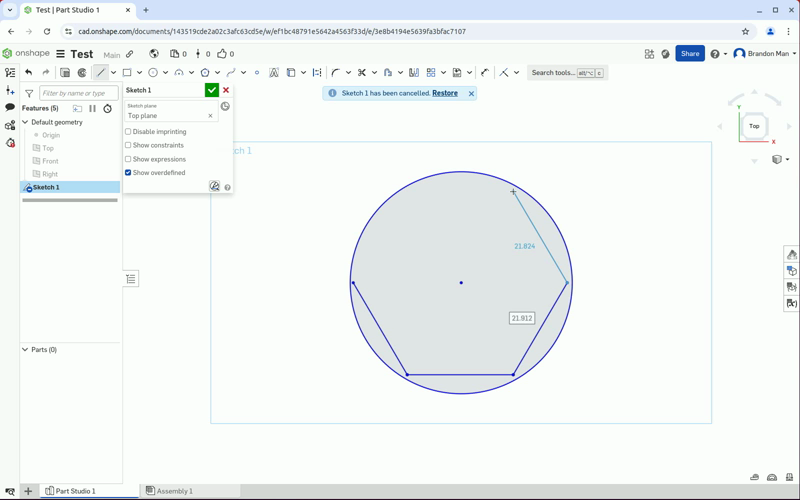
click(513, 191)
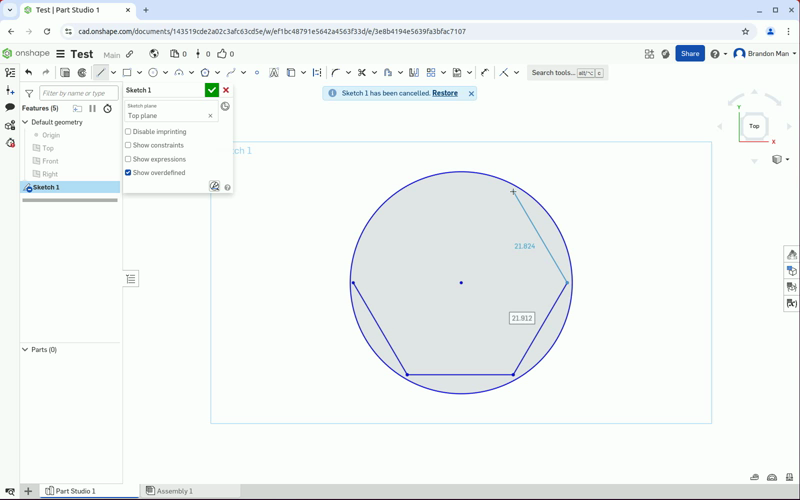
key_up(shift)
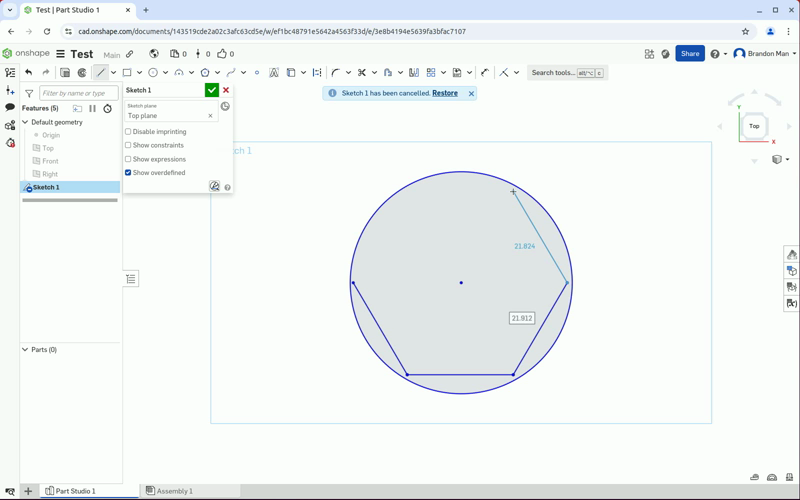
key_down(shift)
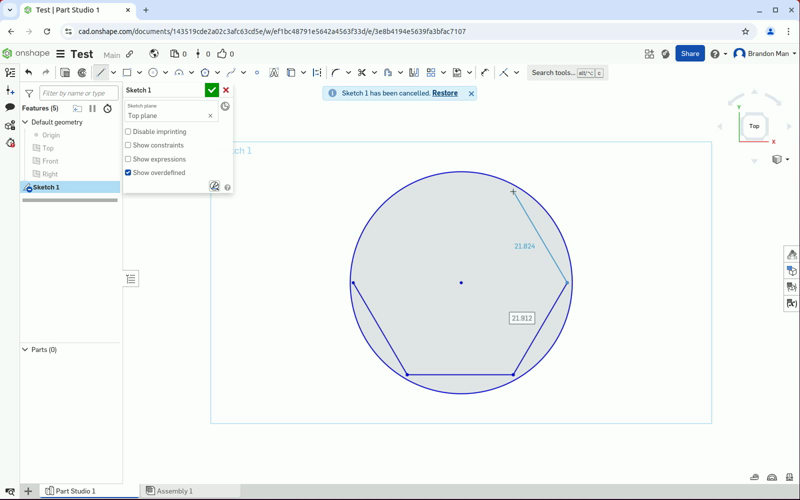
mouse_move(407, 191)
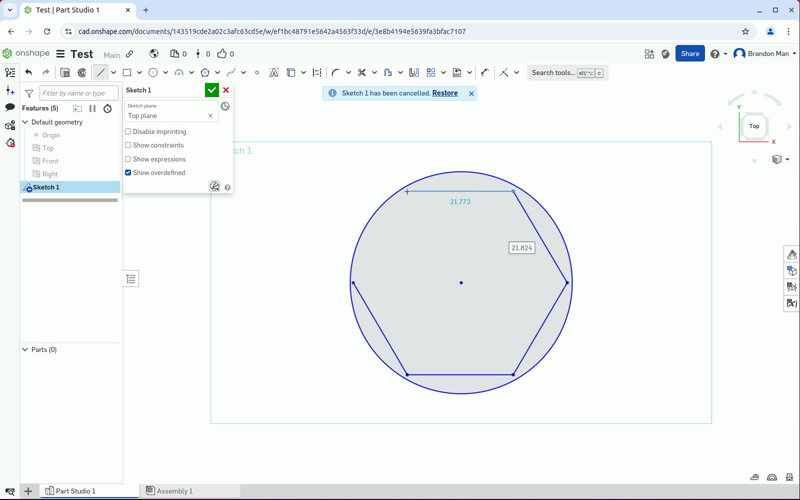
click(407, 191)
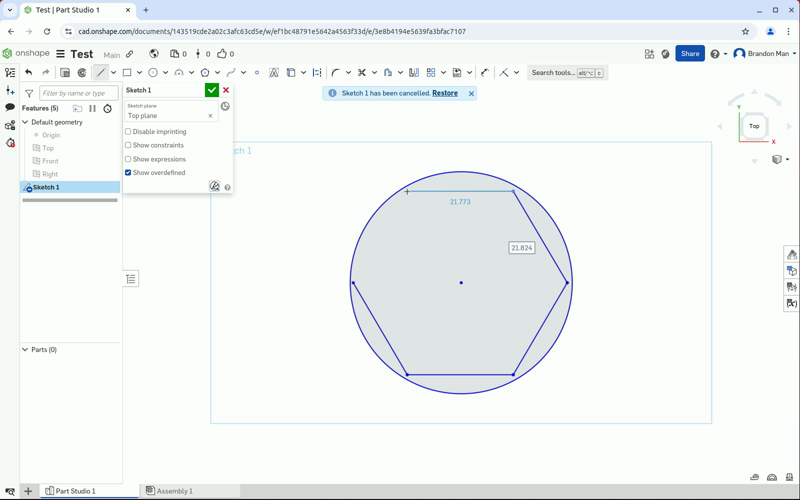
key_up(shift)
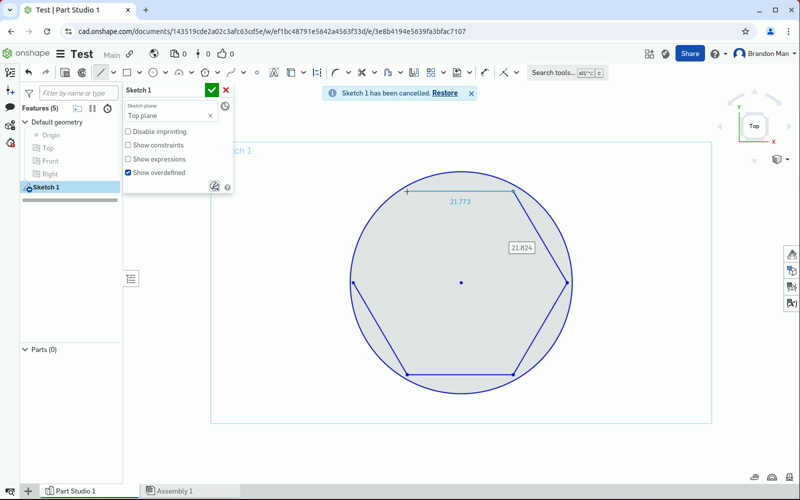
key_down(shift)
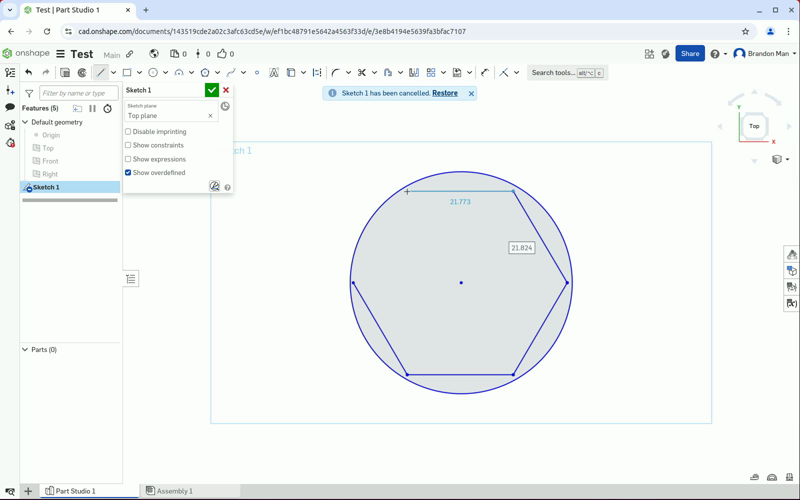
mouse_move(353, 282)
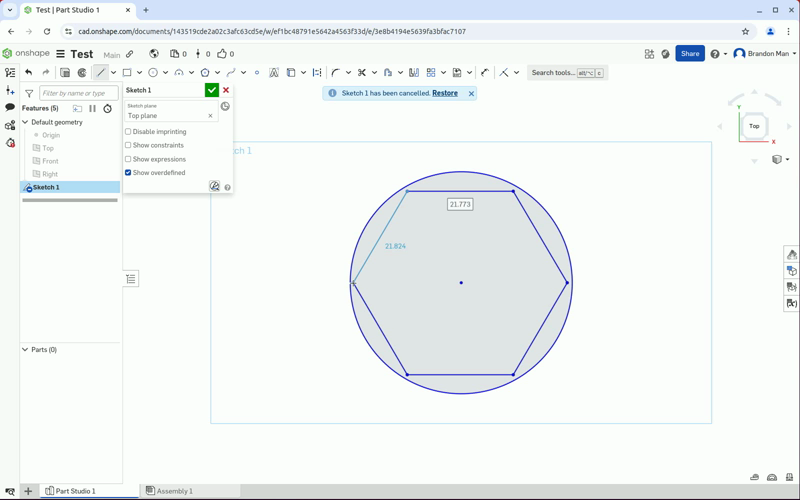
key_up(shift)
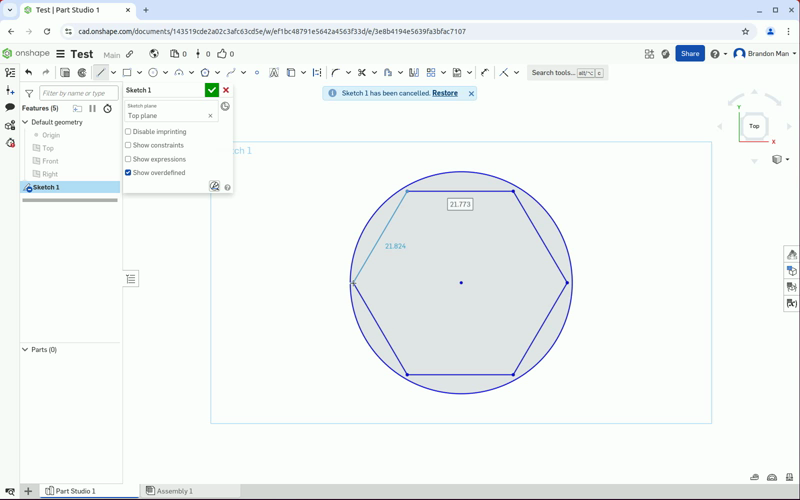
click(353, 282)
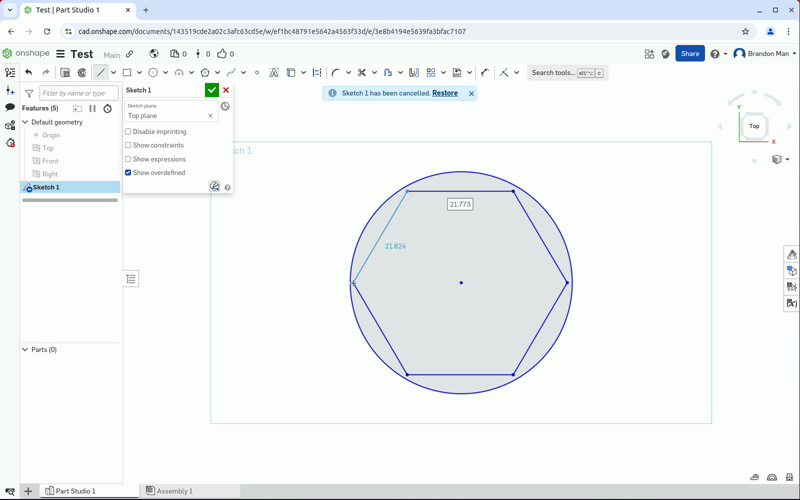
key(esc)
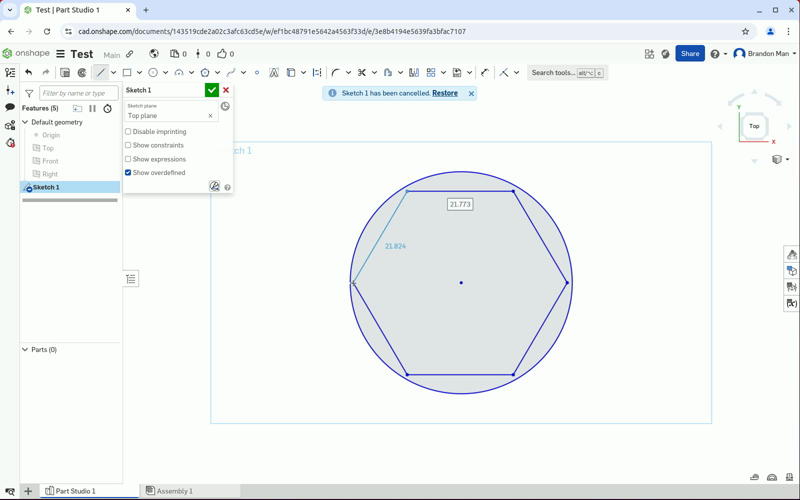
mouse_move(557, 314)
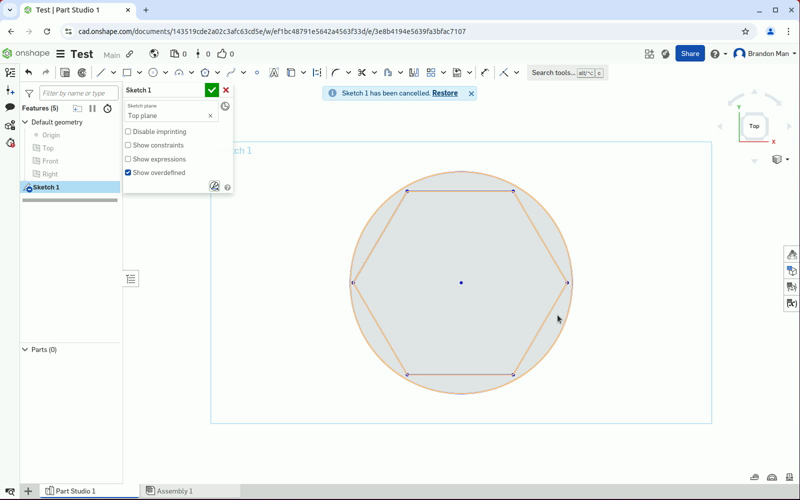
click(557, 314)
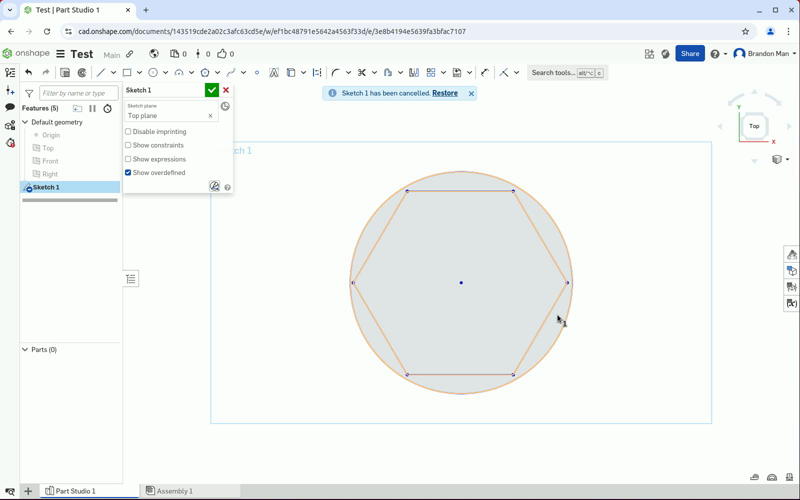
mouse_move(73, 352)
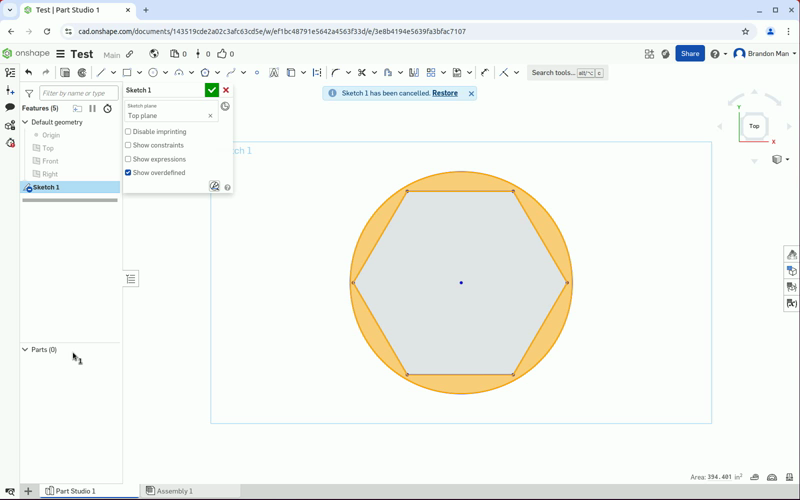
key(shift+y)
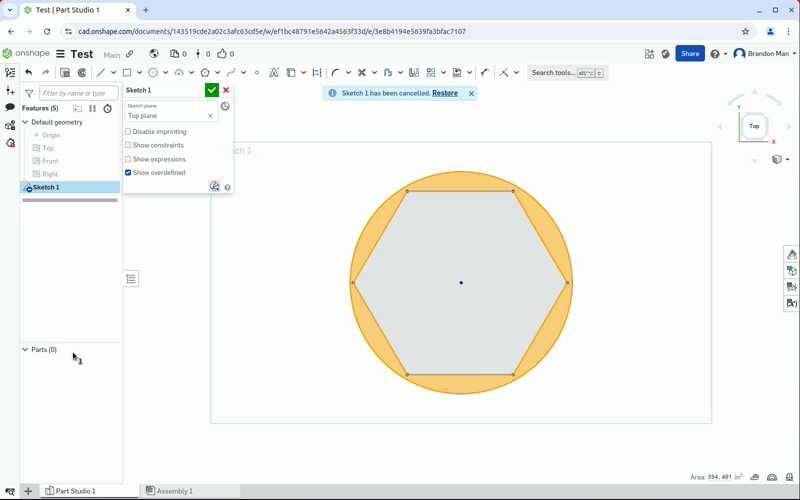
key(shift+e)
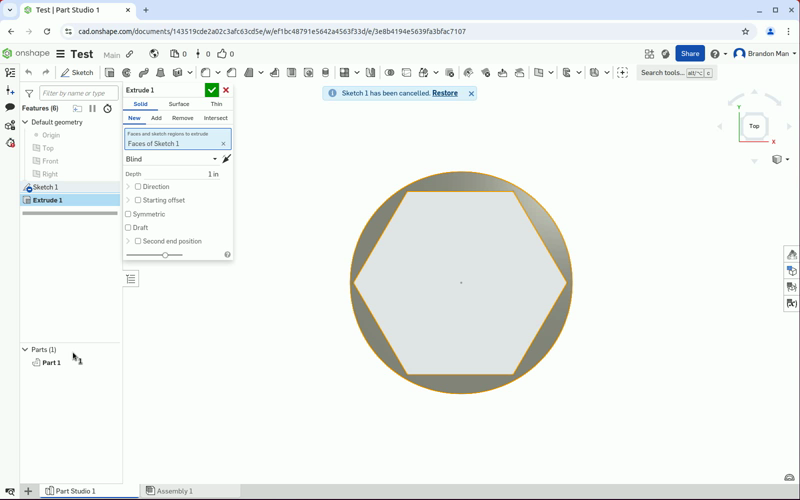
mouse_move(143, 106)
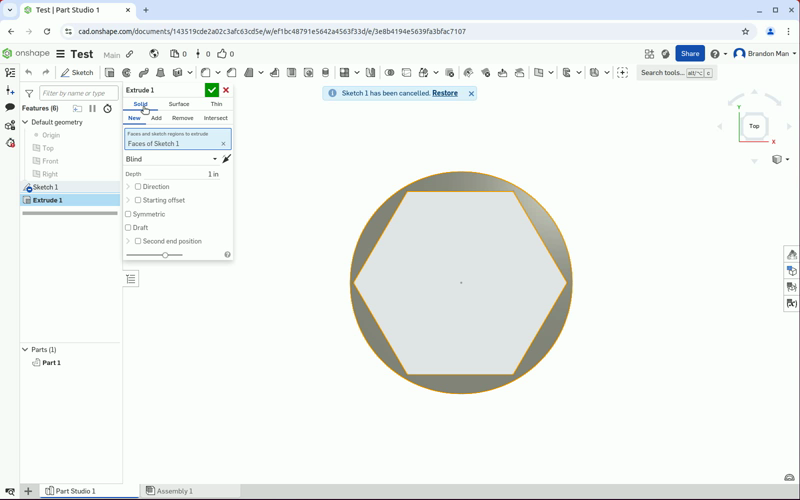
click(143, 106)
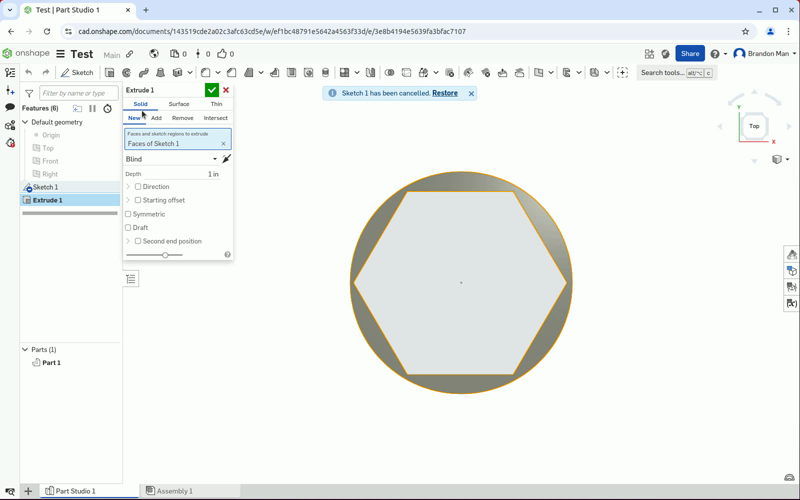
mouse_move(137, 120)
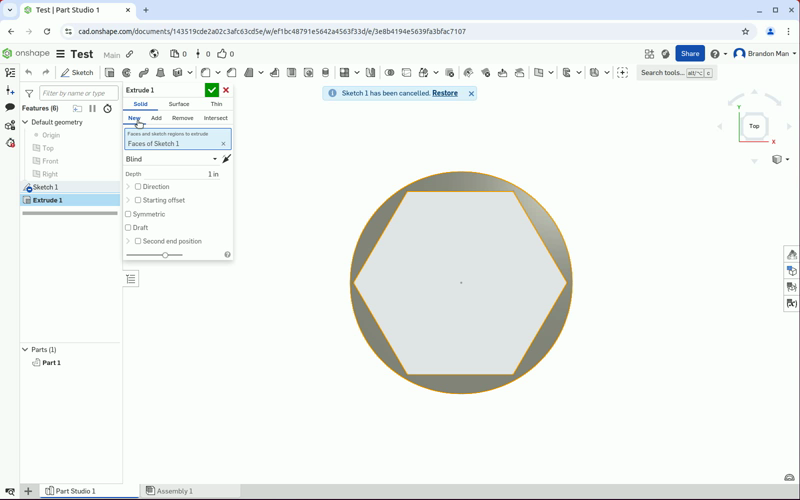
click(137, 120)
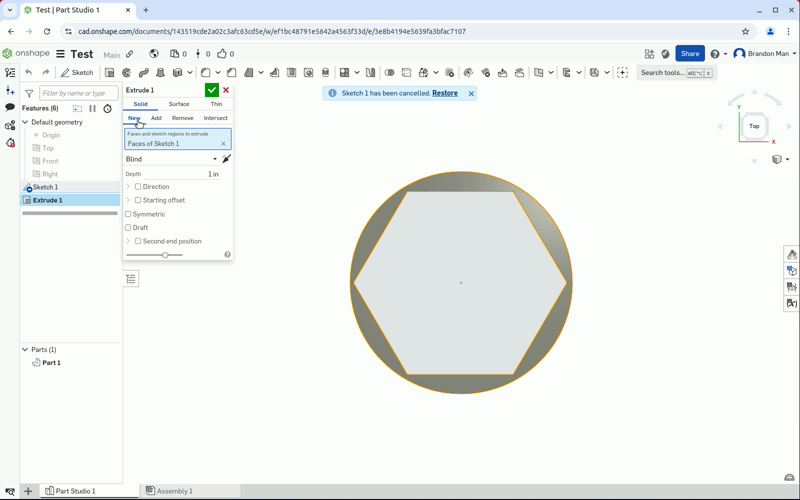
key(tab, 4)
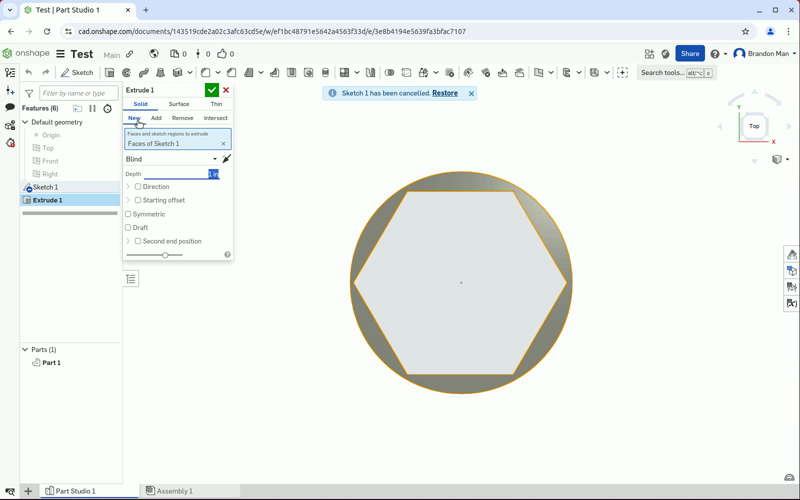
text(1.926)
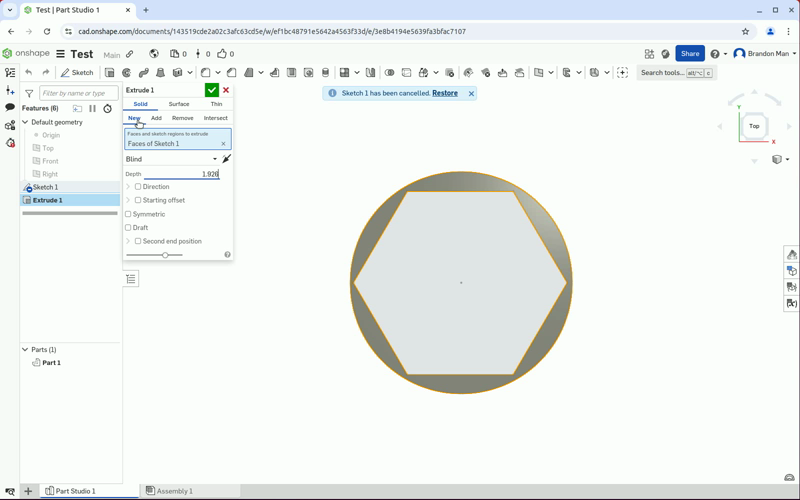
key(enter)
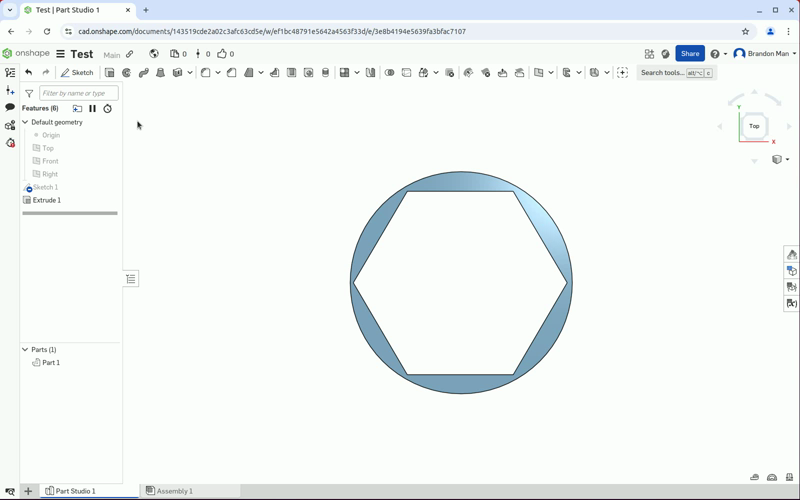
key(shift+h)
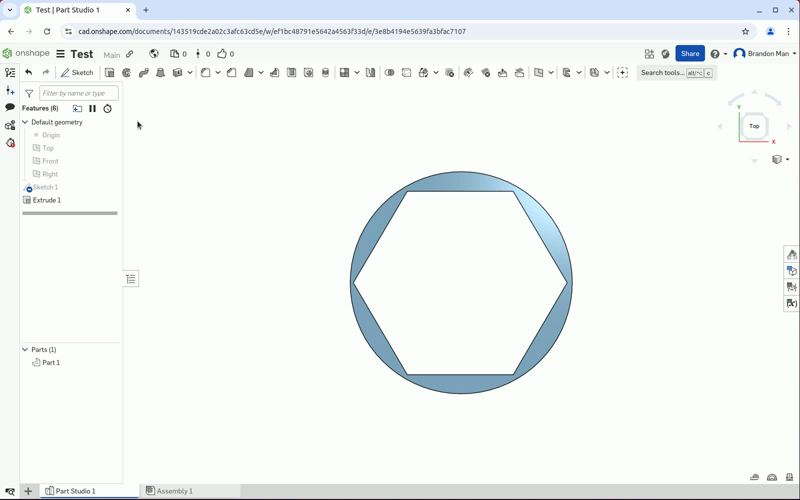
key(shift+h)
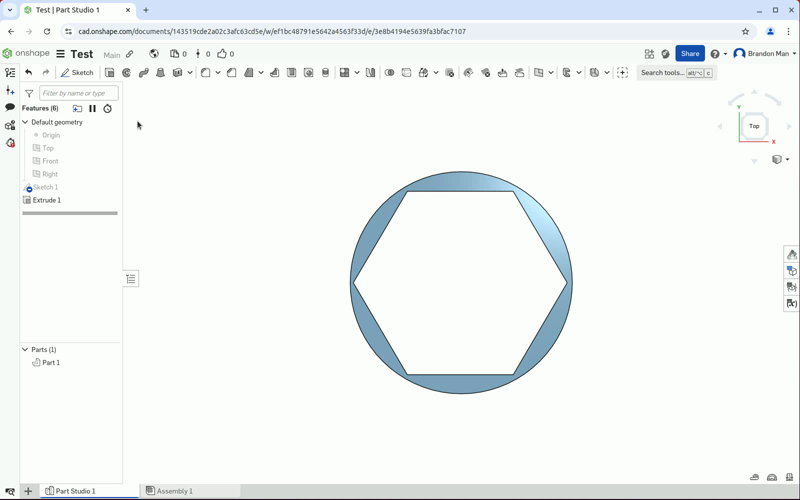
mouse_move(73, 189)
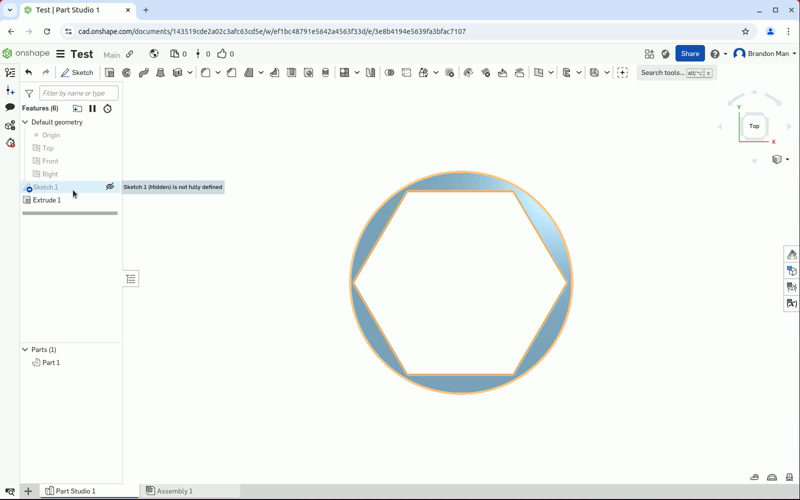
click(73, 189)
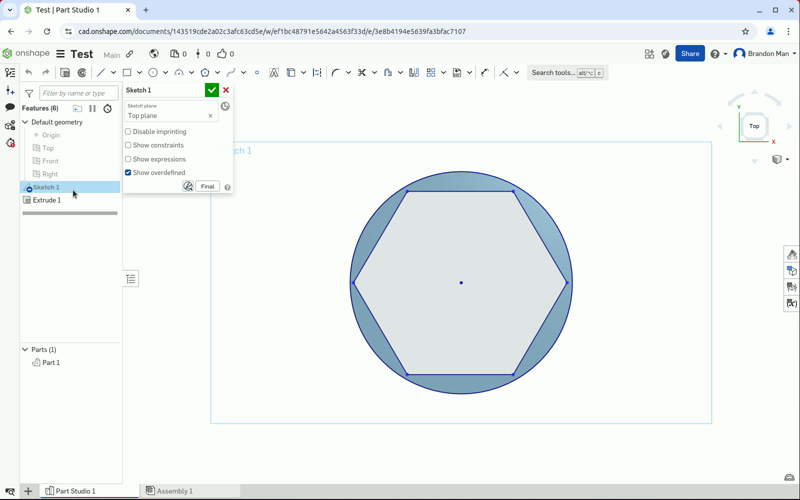
mouse_move(229, 92)
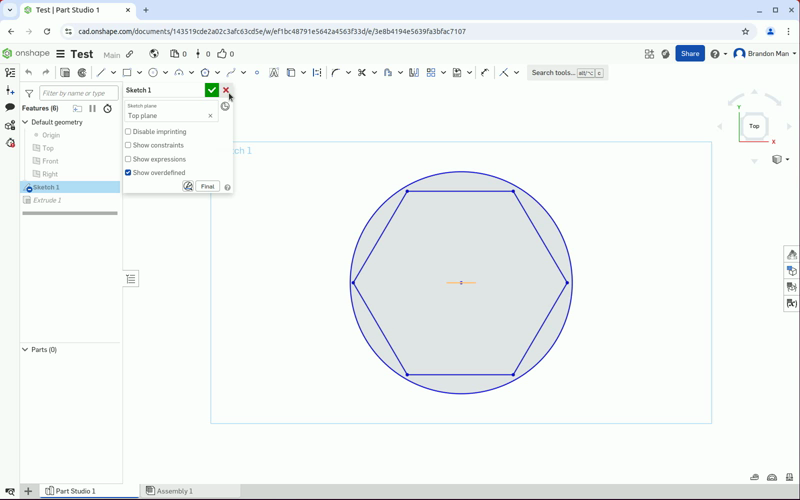
click(229, 92)
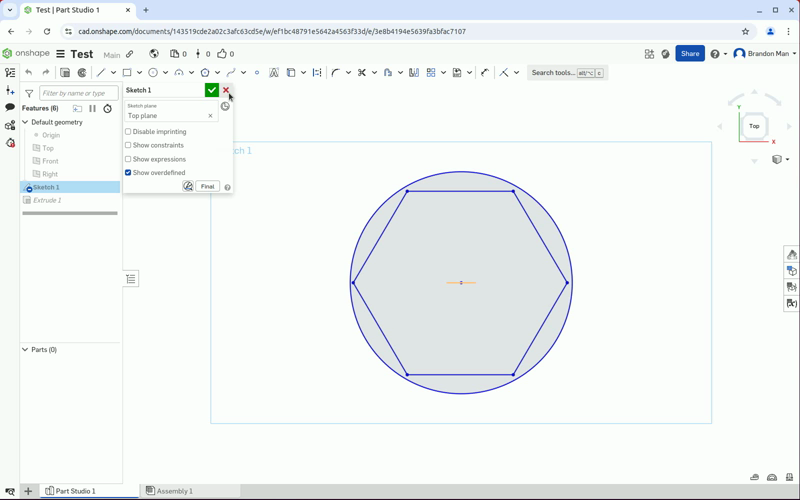
key(shift+s)
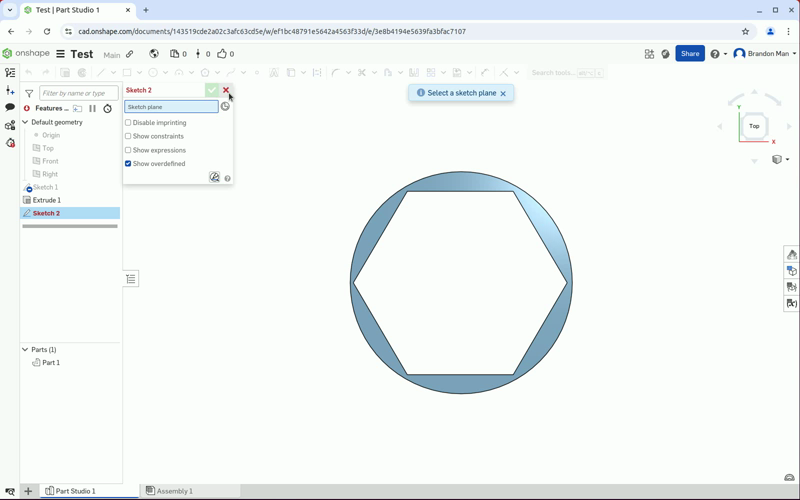
mouse_move(73, 150)
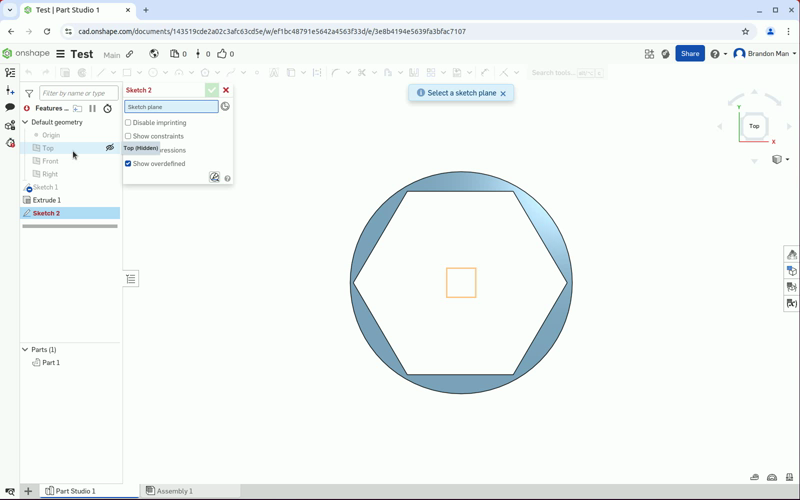
click(73, 150)
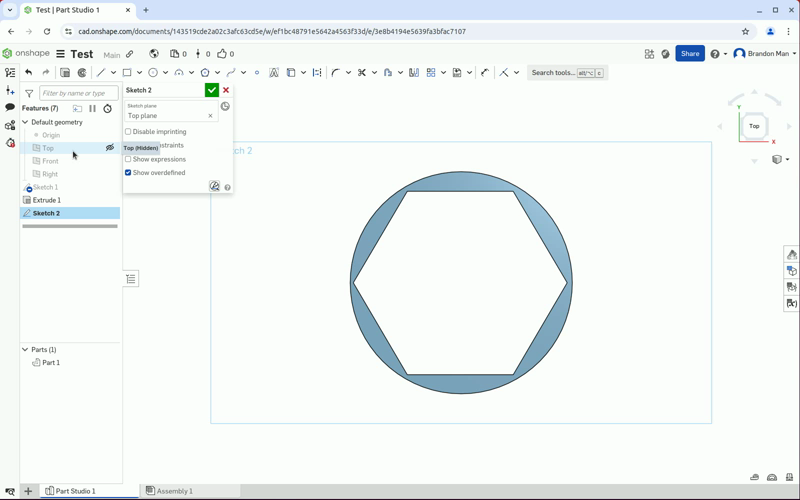
mouse_move(73, 352)
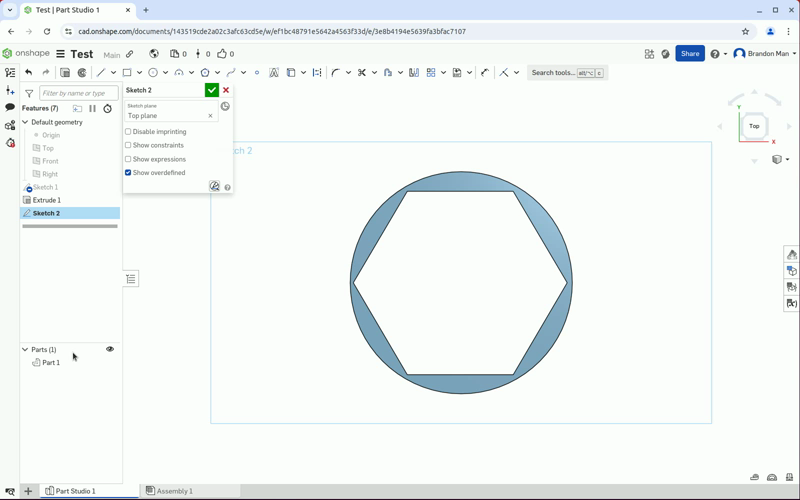
key(y)
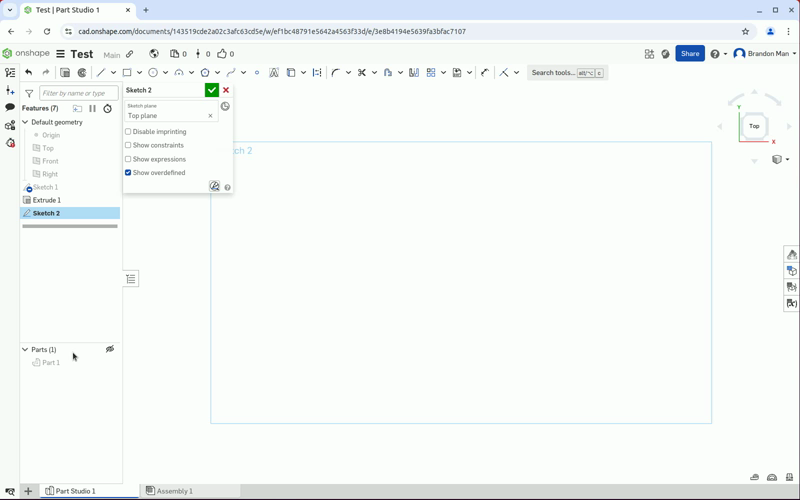
key(l)
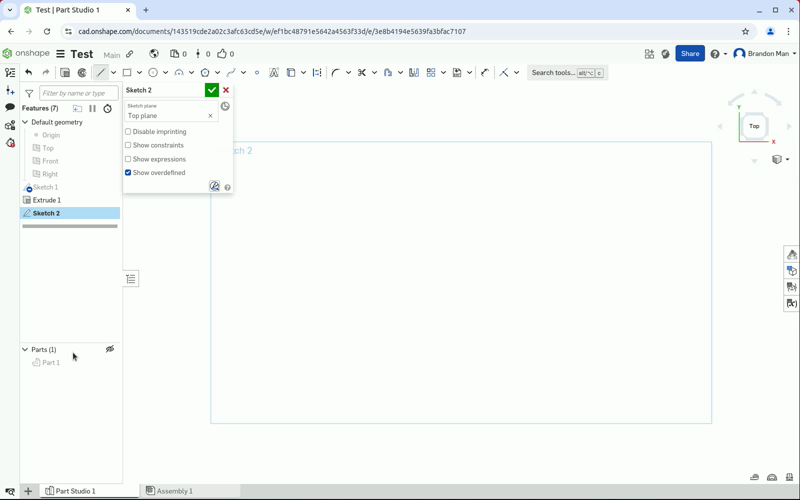
key_down(shift)
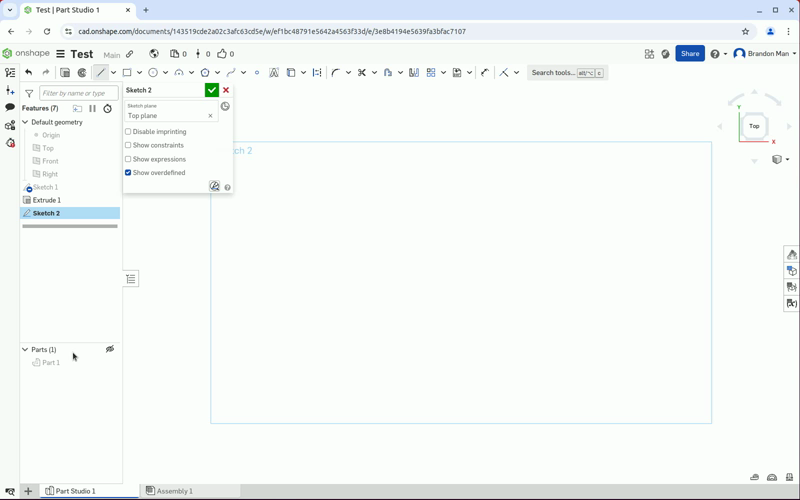
mouse_move(352, 282)
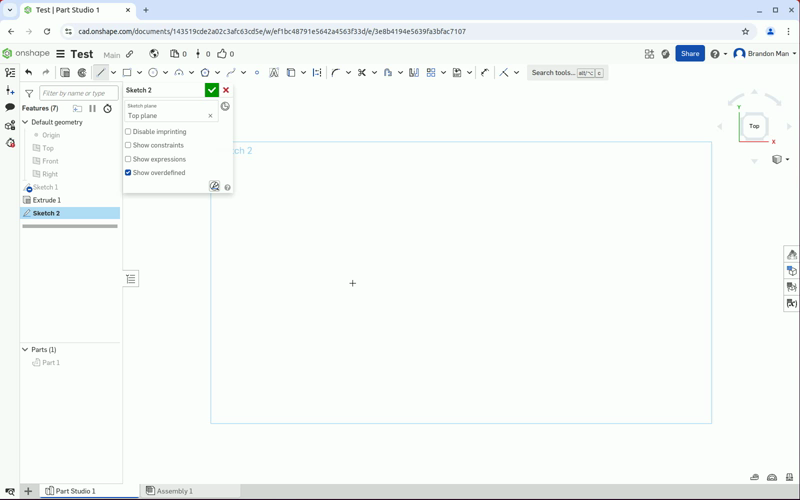
click(352, 282)
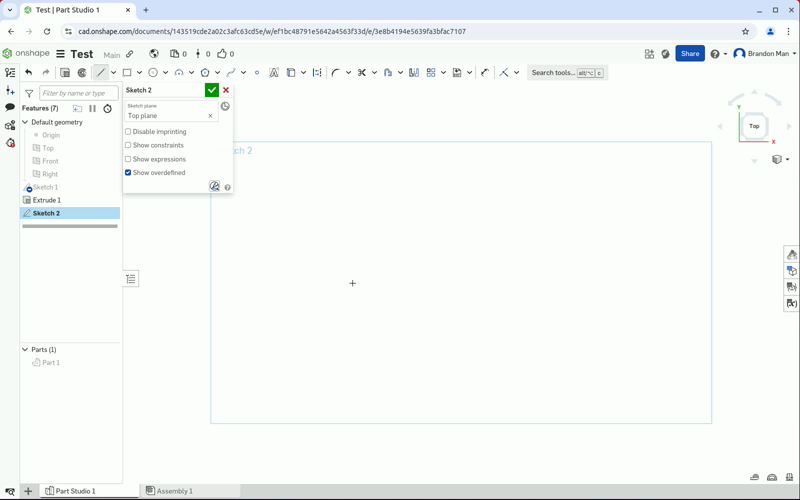
key_up(shift)
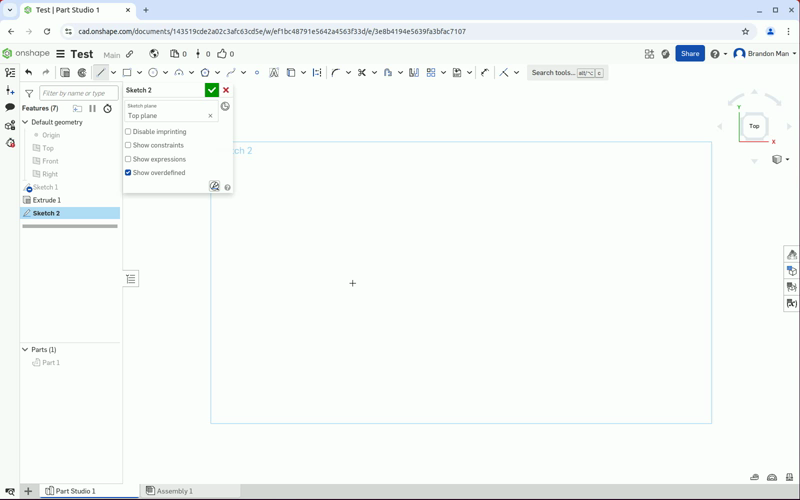
key_down(shift)
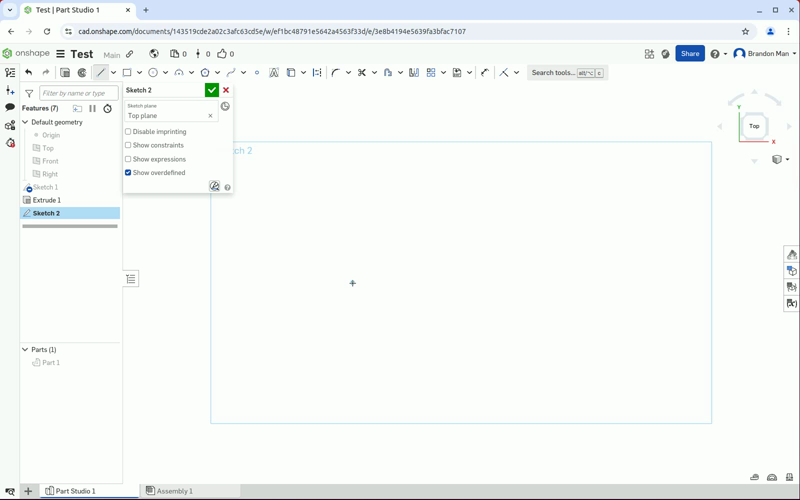
mouse_move(407, 375)
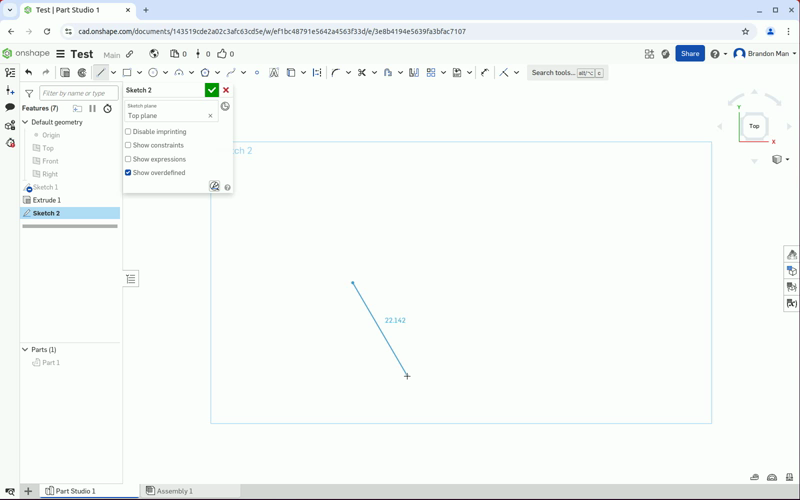
click(407, 375)
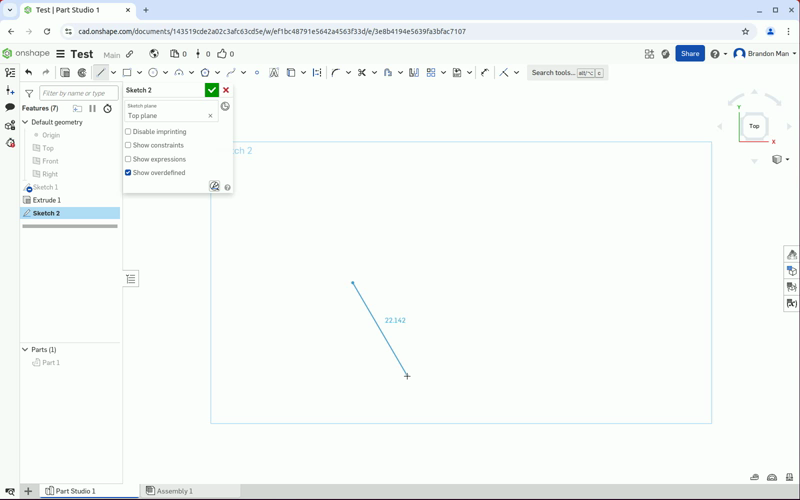
key_up(shift)
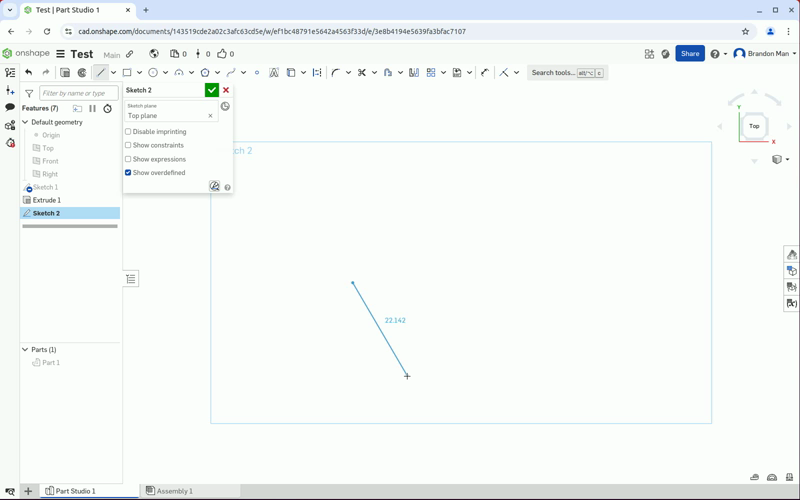
key_down(shift)
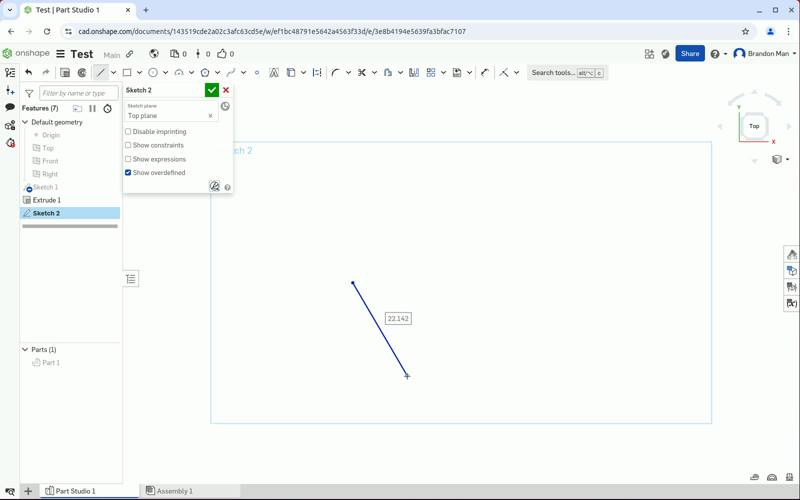
mouse_move(513, 375)
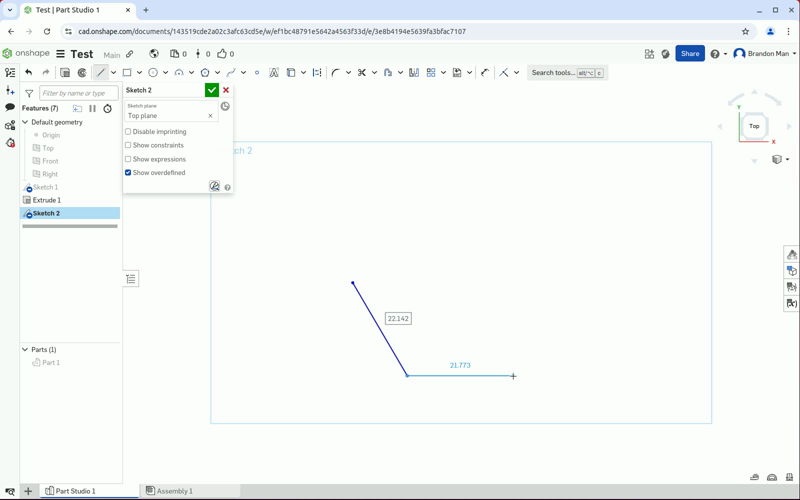
click(513, 375)
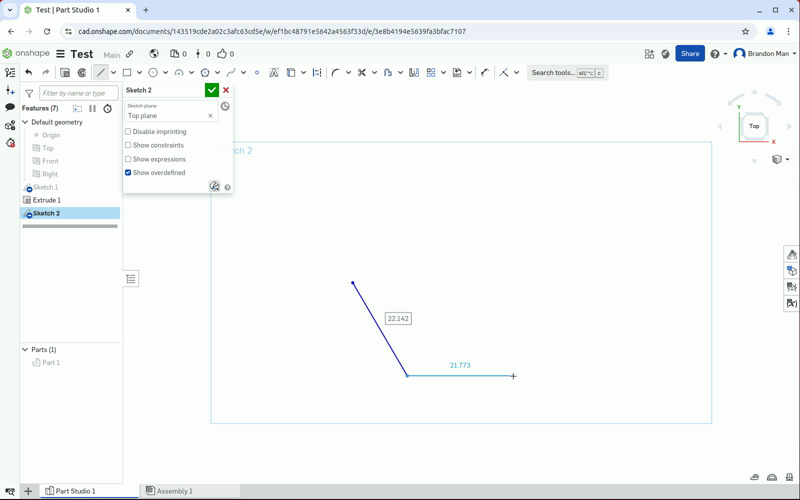
key_up(shift)
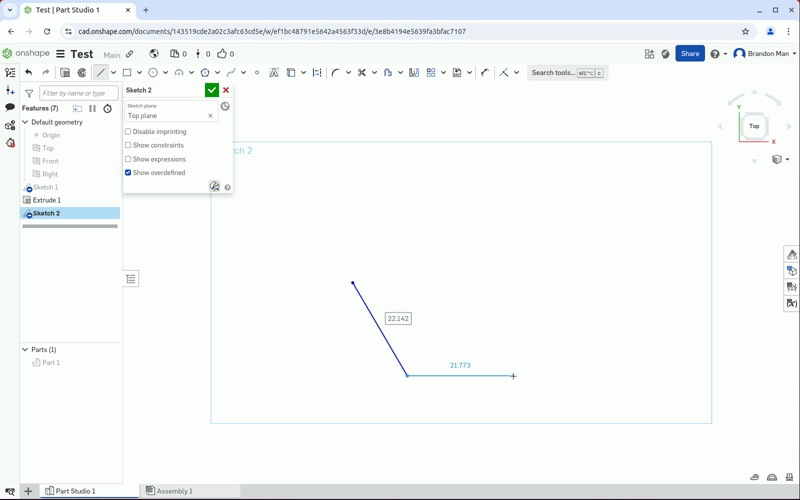
key_down(shift)
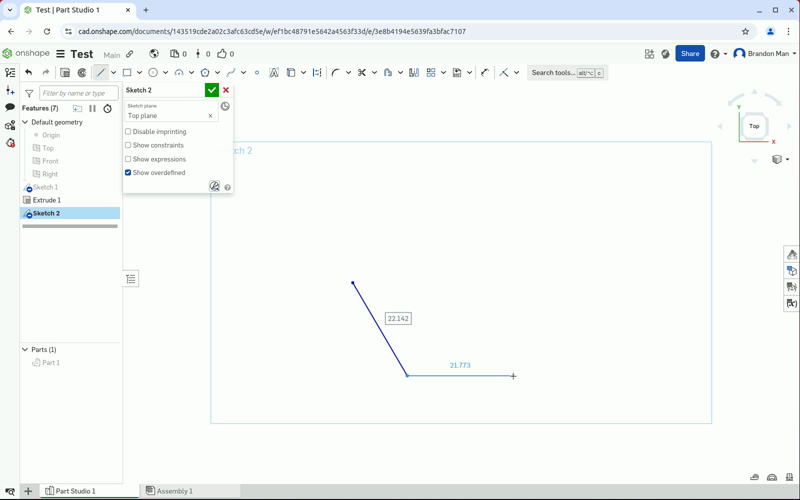
mouse_move(567, 282)
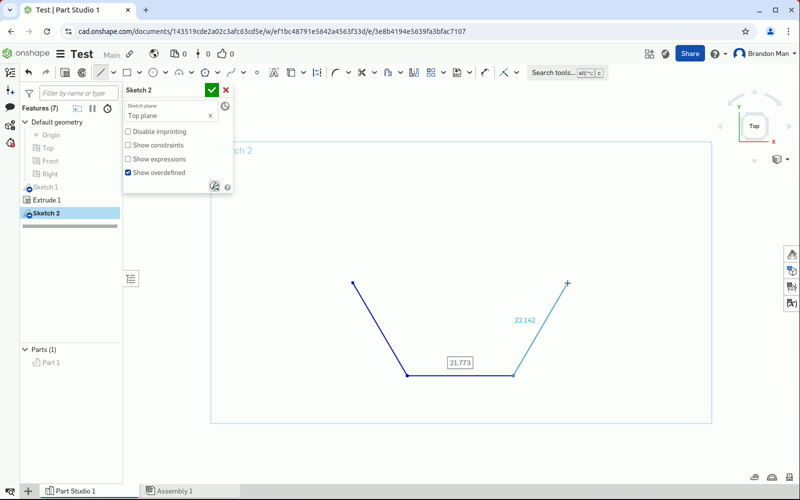
click(567, 282)
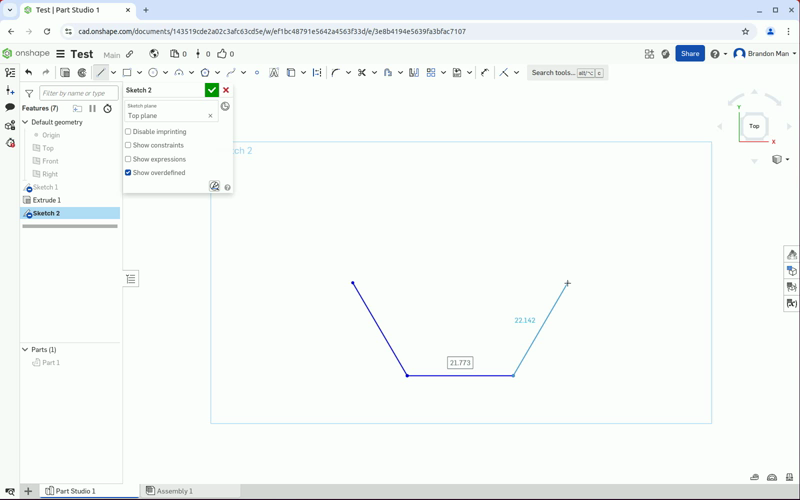
key_up(shift)
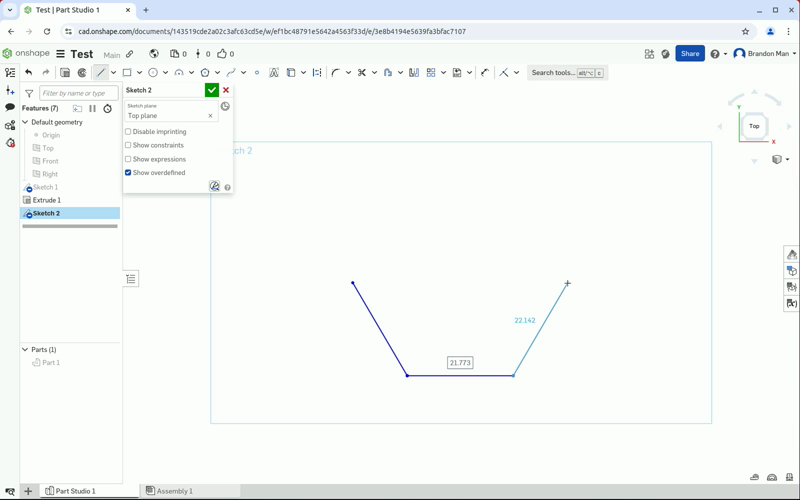
key_down(shift)
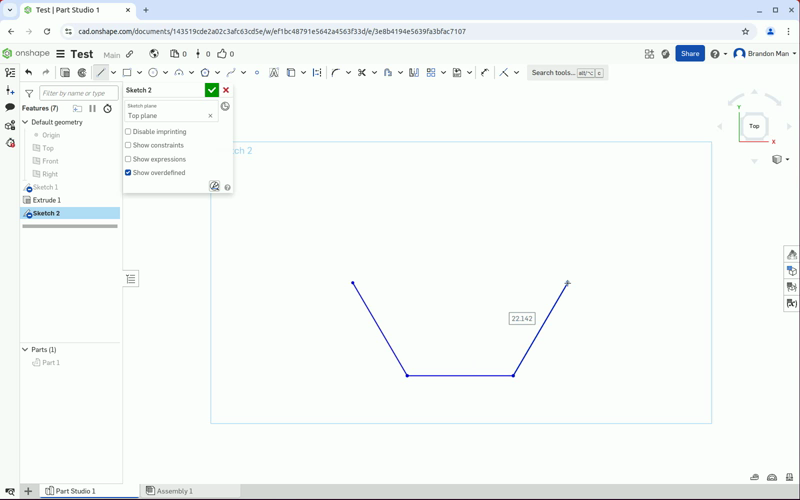
mouse_move(513, 190)
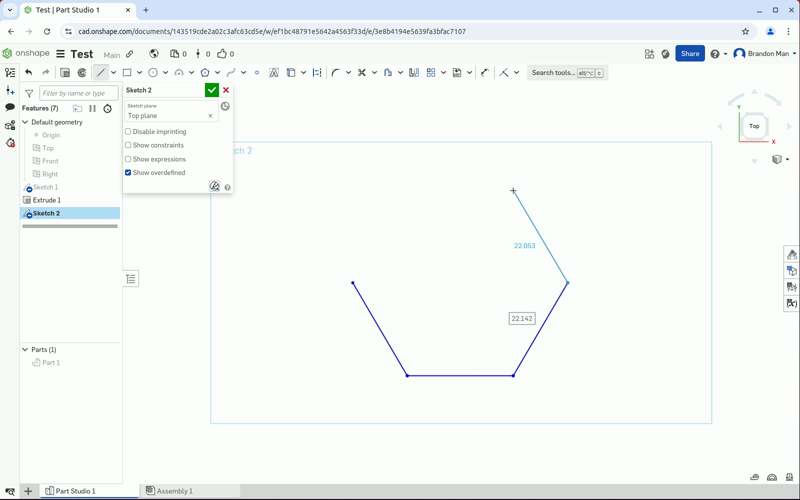
click(513, 190)
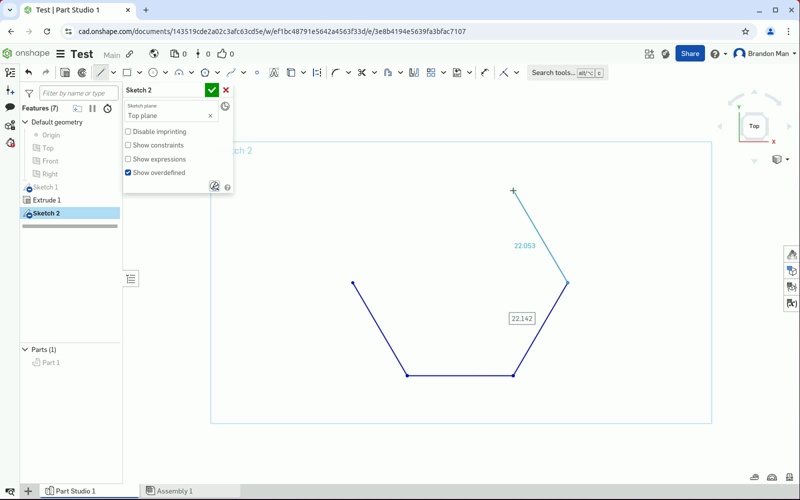
key_up(shift)
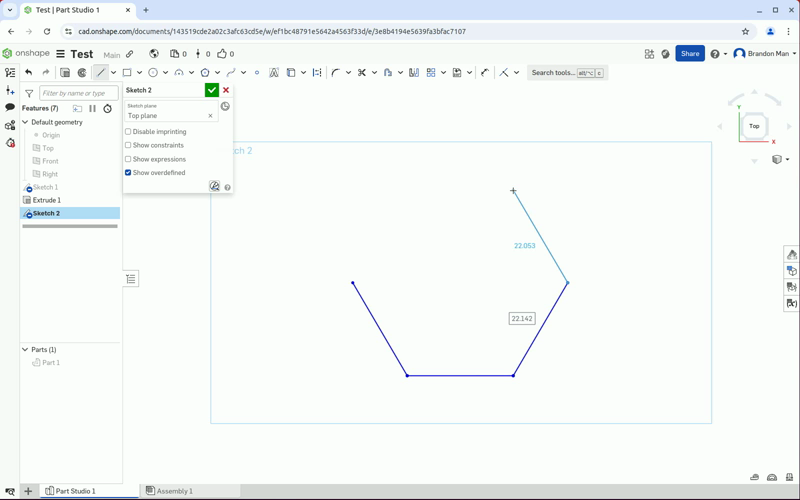
key_down(shift)
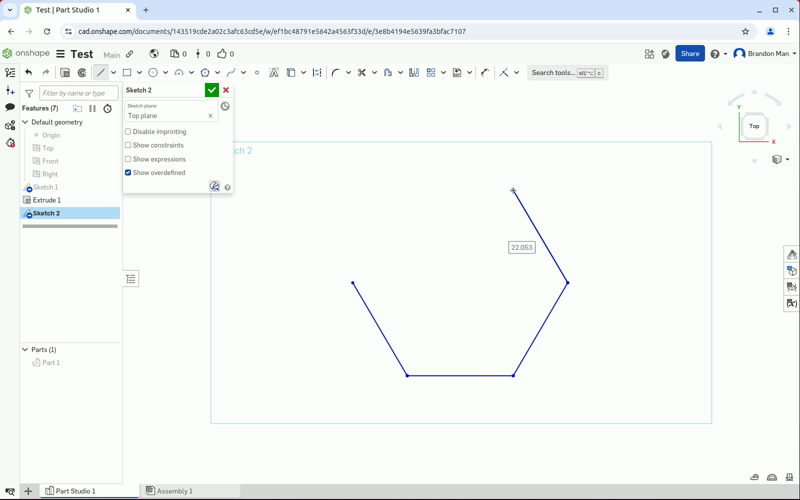
mouse_move(407, 190)
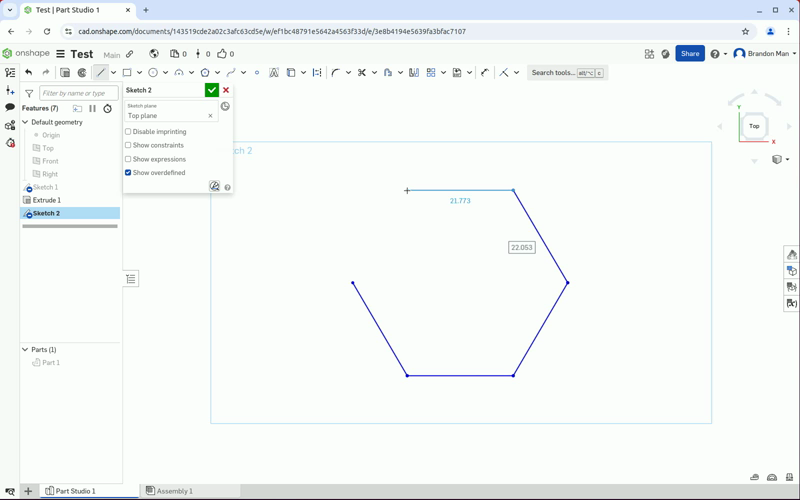
click(407, 190)
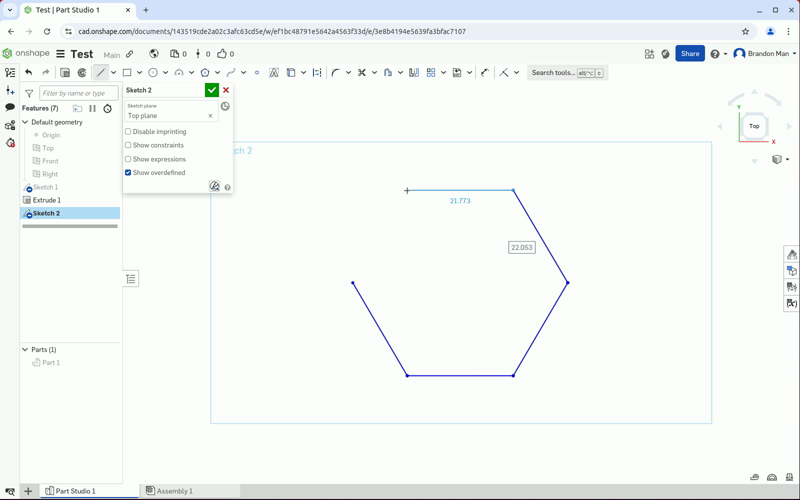
key_up(shift)
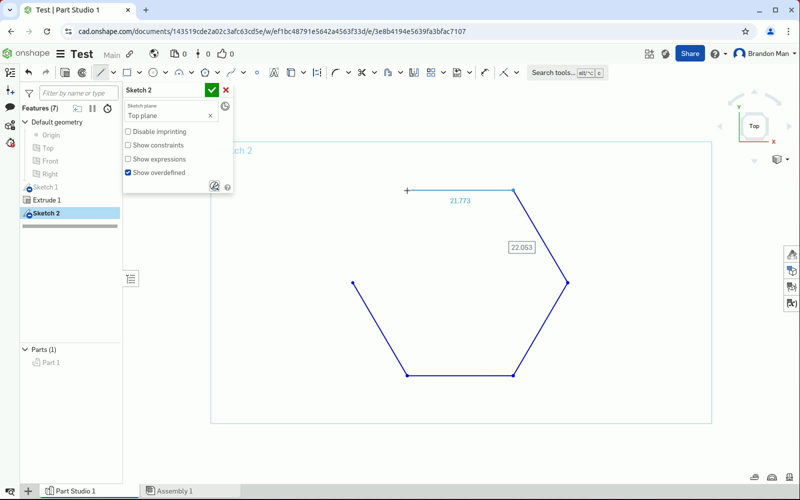
key_down(shift)
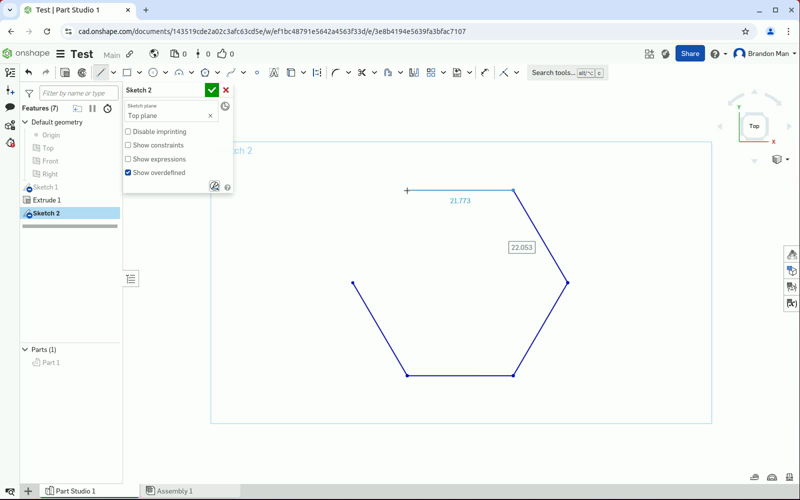
mouse_move(352, 282)
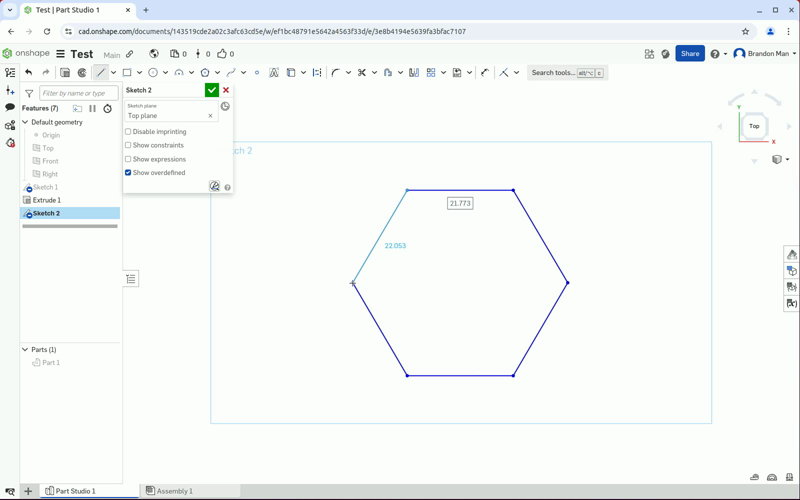
key_up(shift)
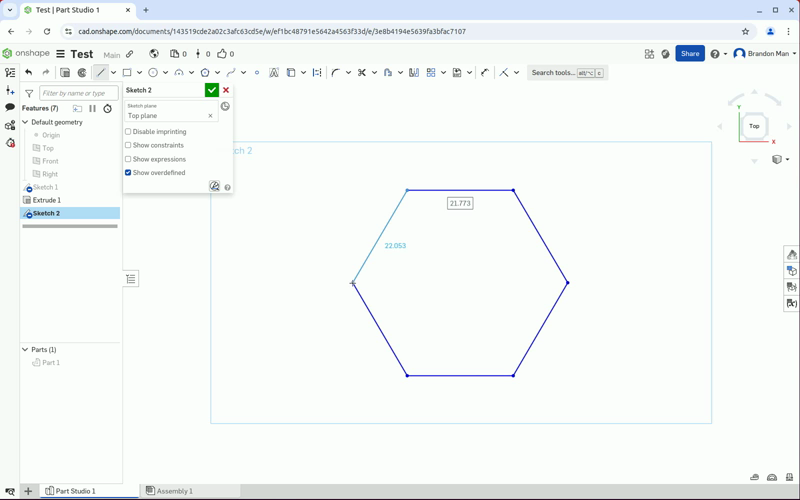
click(352, 282)
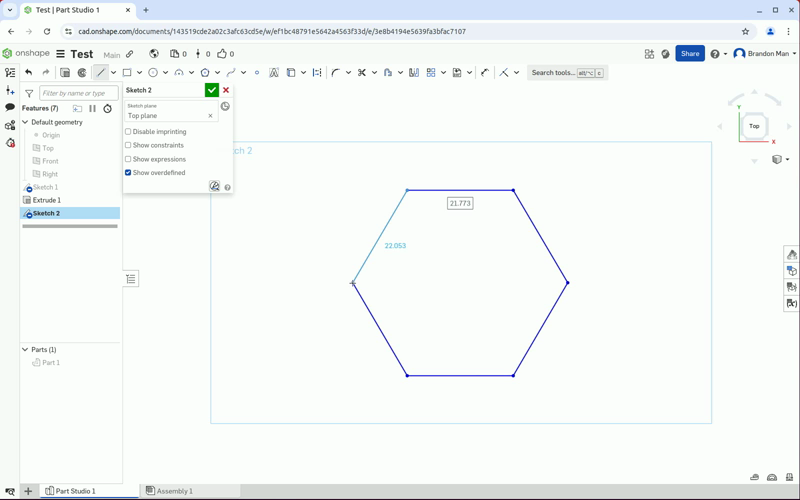
key(esc)
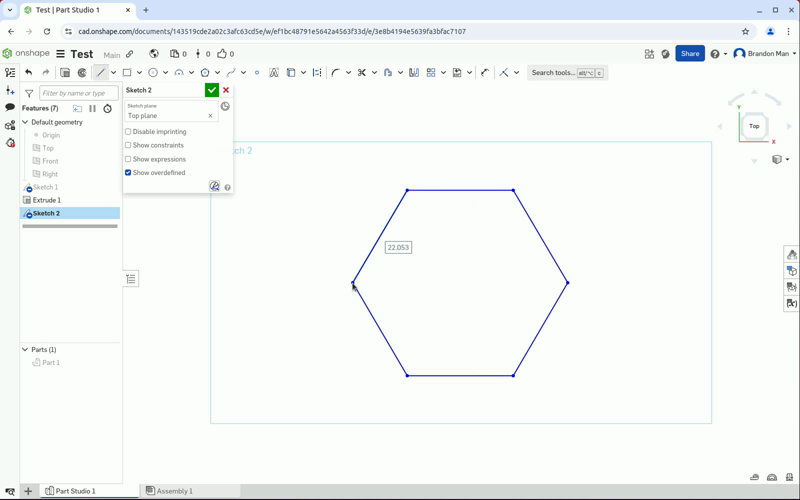
mouse_move(498, 336)
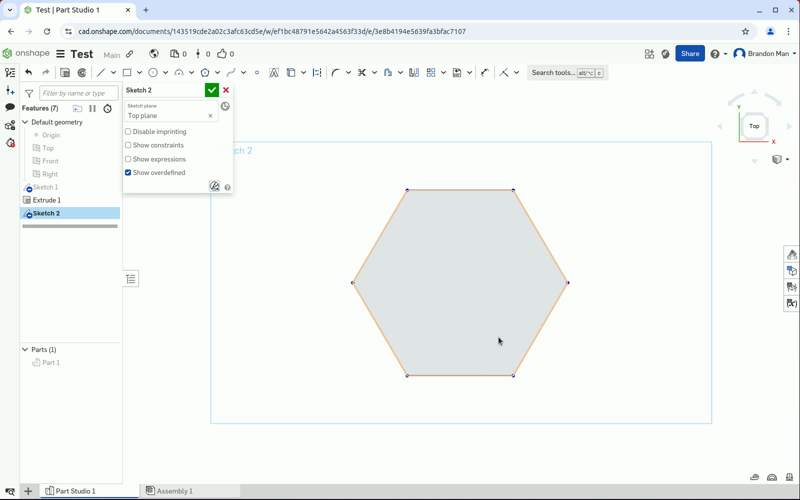
click(498, 336)
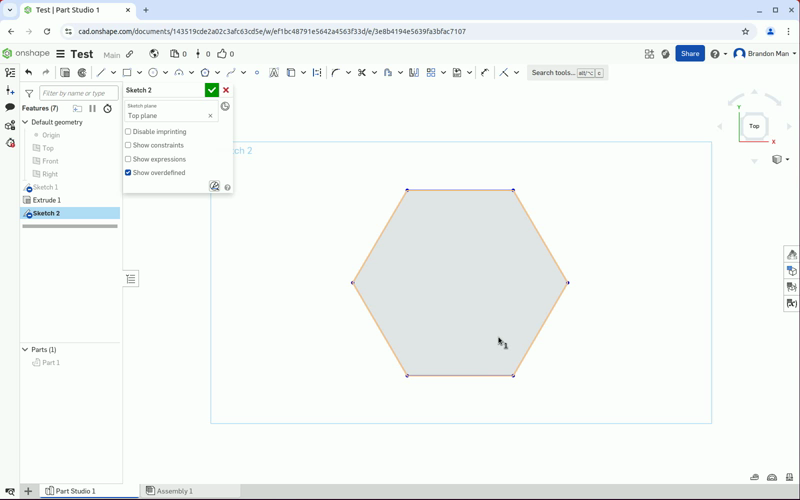
mouse_move(73, 352)
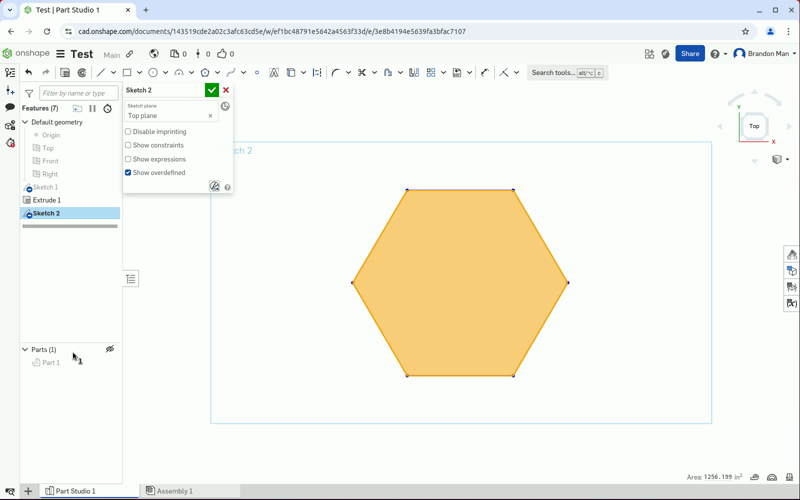
key(shift+y)
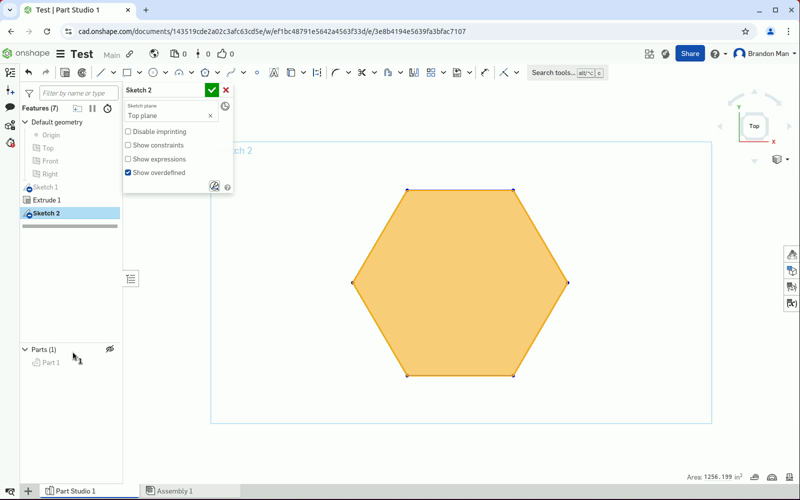
key(shift+e)
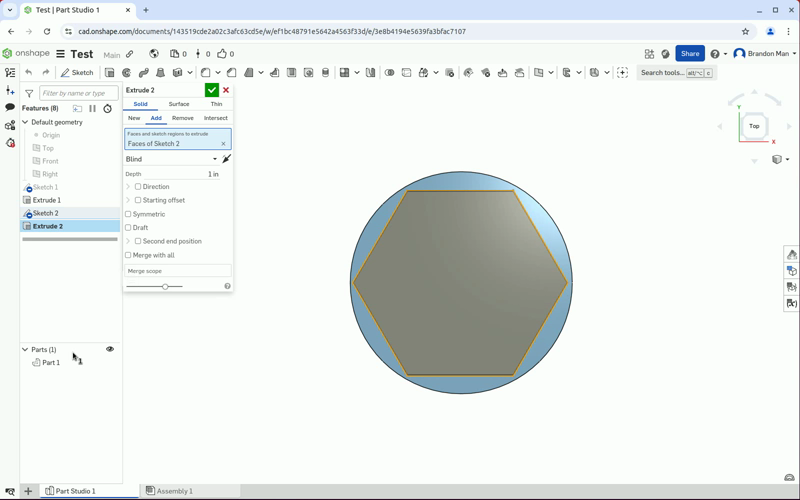
mouse_move(143, 106)
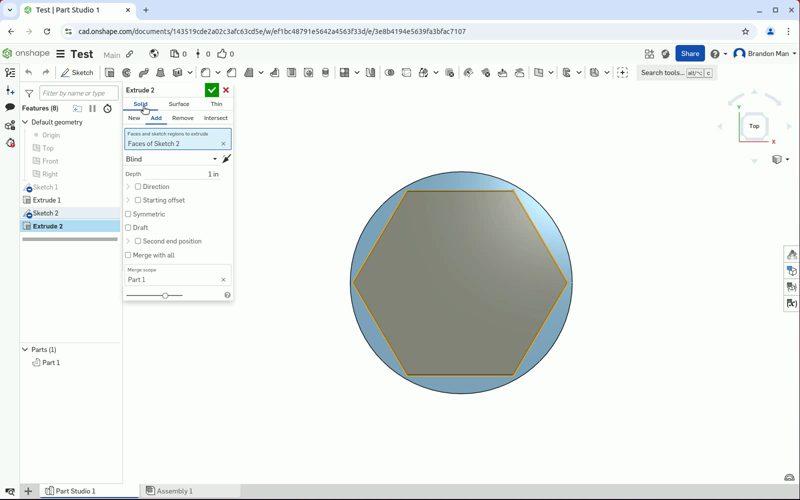
click(143, 106)
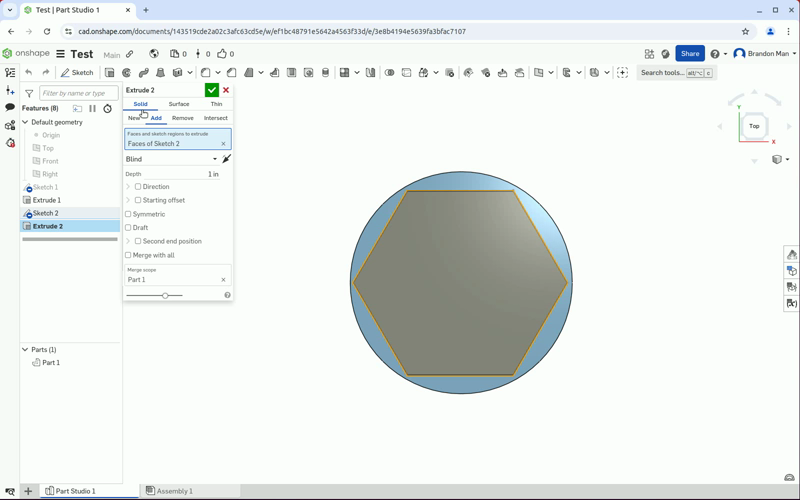
mouse_move(137, 120)
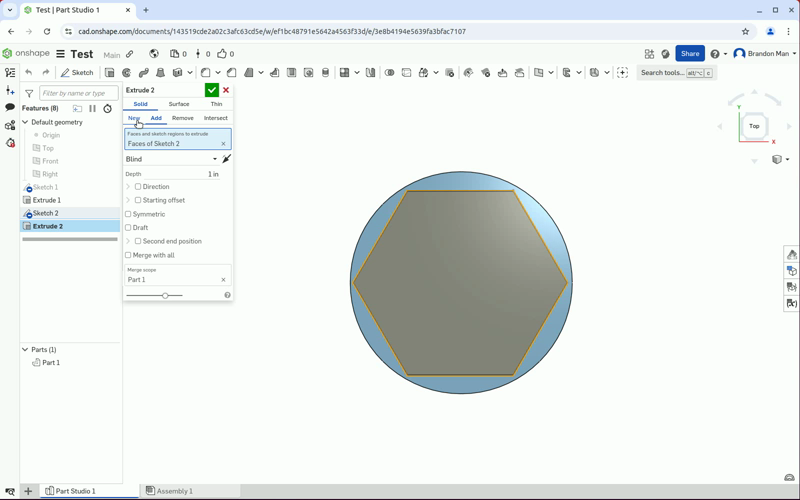
click(137, 120)
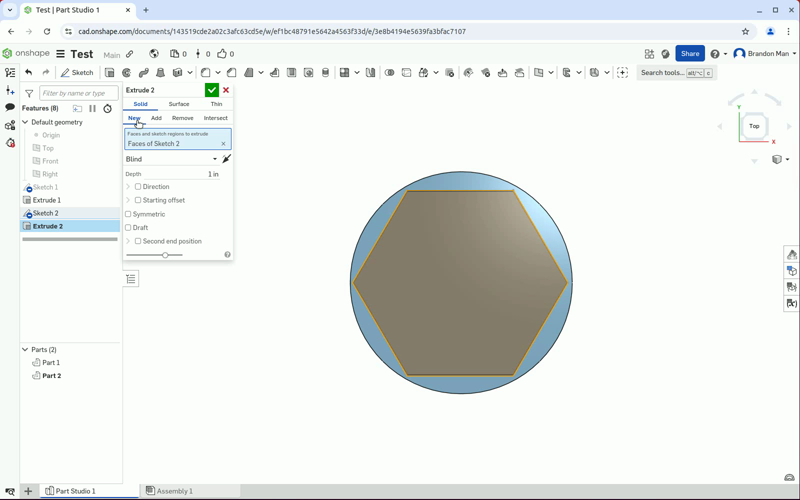
key(tab, 4)
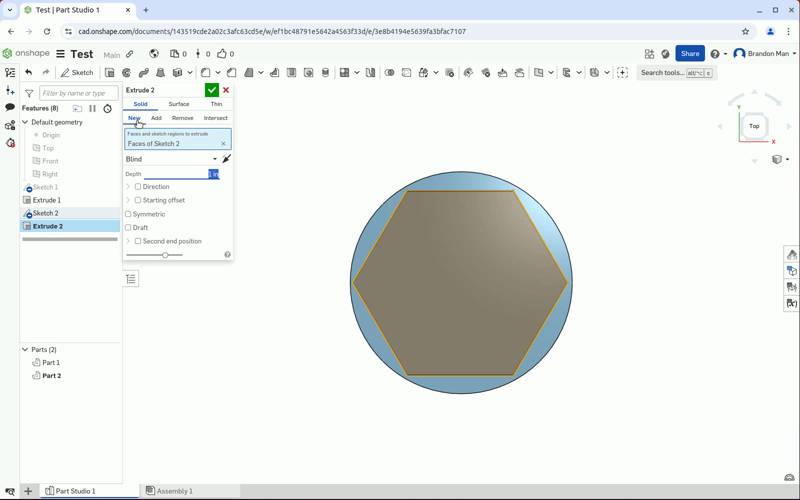
text(1.926)
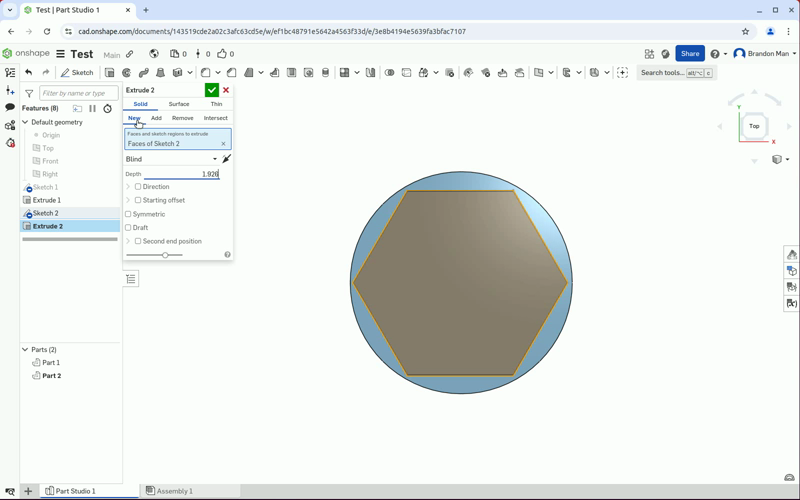
key(enter)
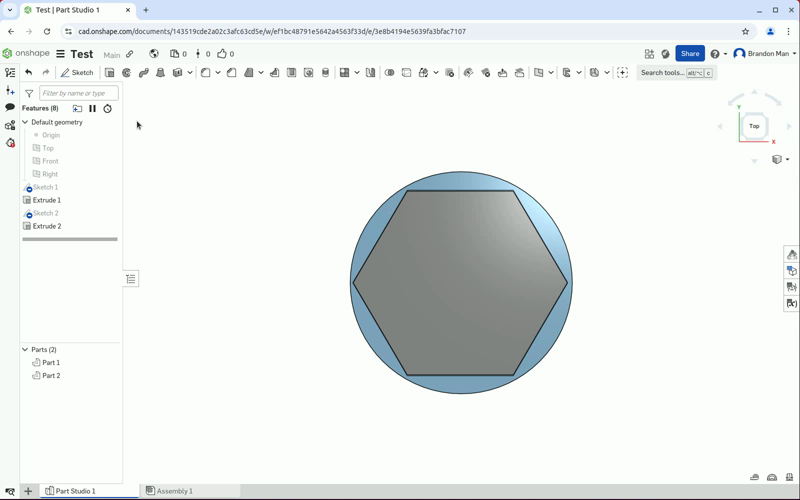
key(shift+h)
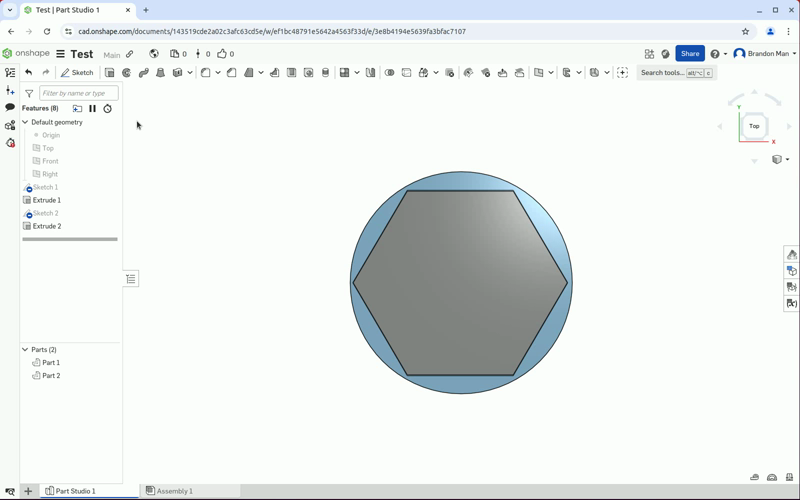
key(shift+h)
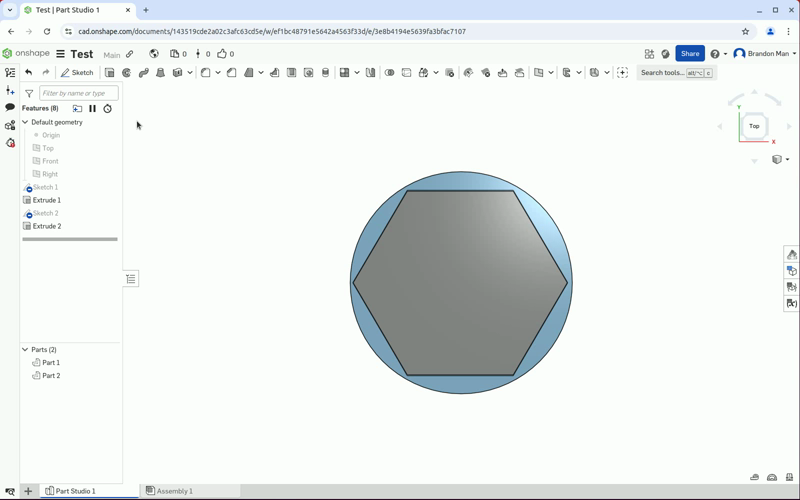
mouse_move(73, 189)
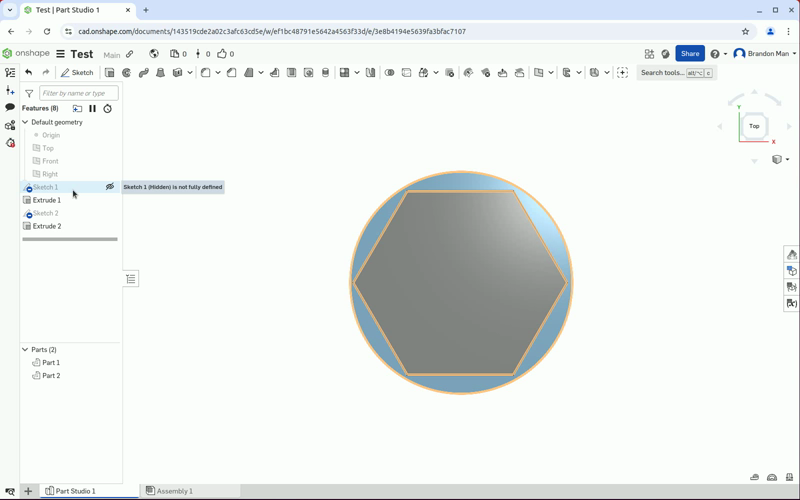
click(73, 189)
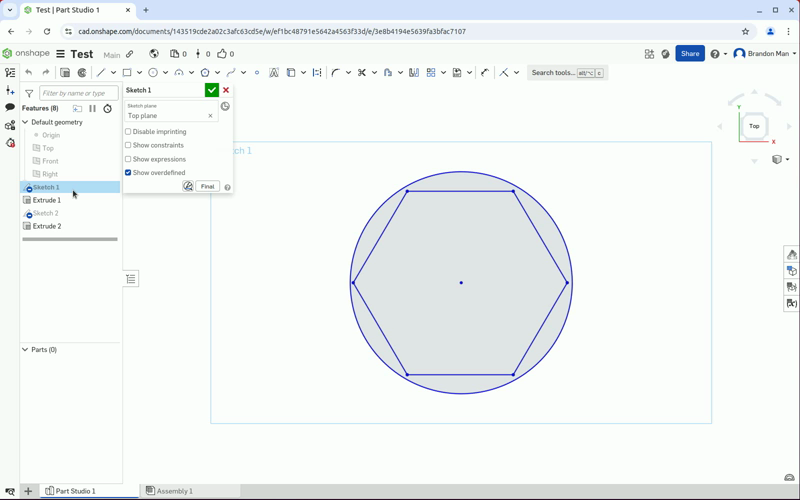
mouse_move(229, 92)
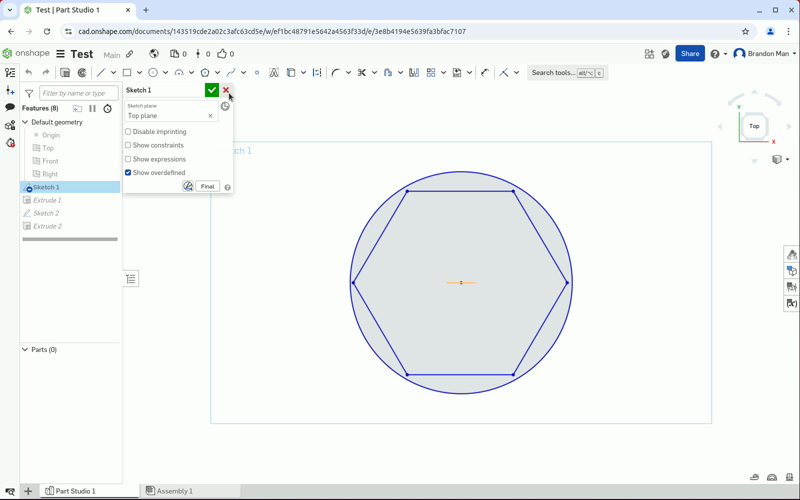
click(229, 92)
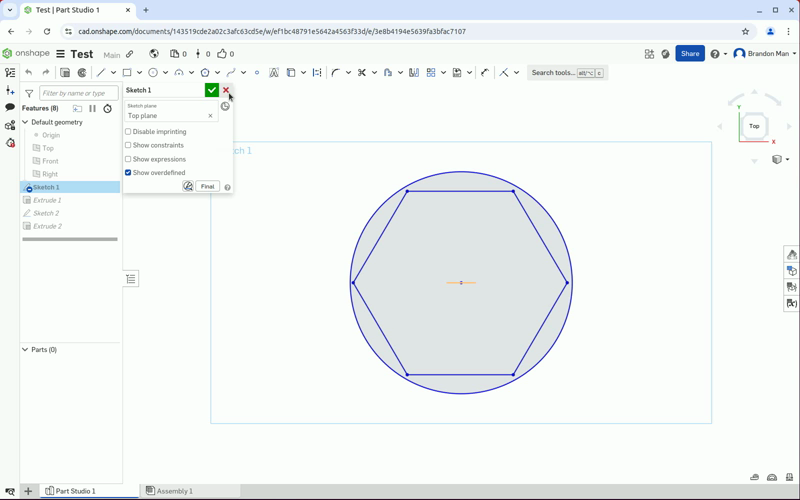
key(shift+s)
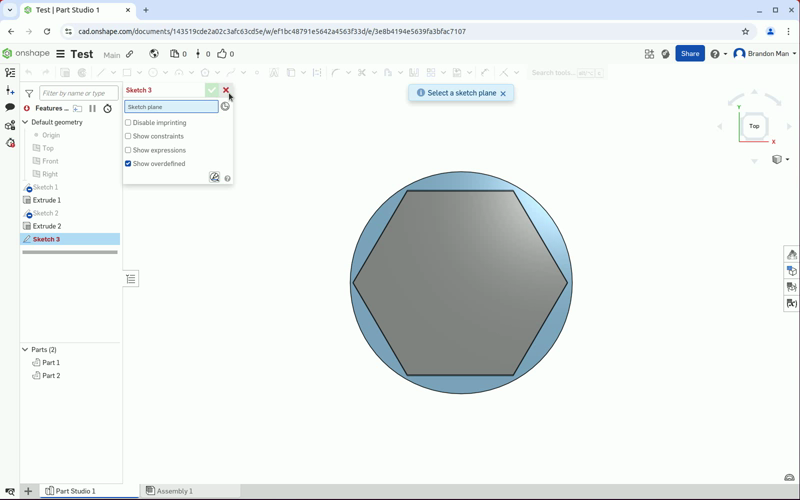
mouse_move(73, 150)
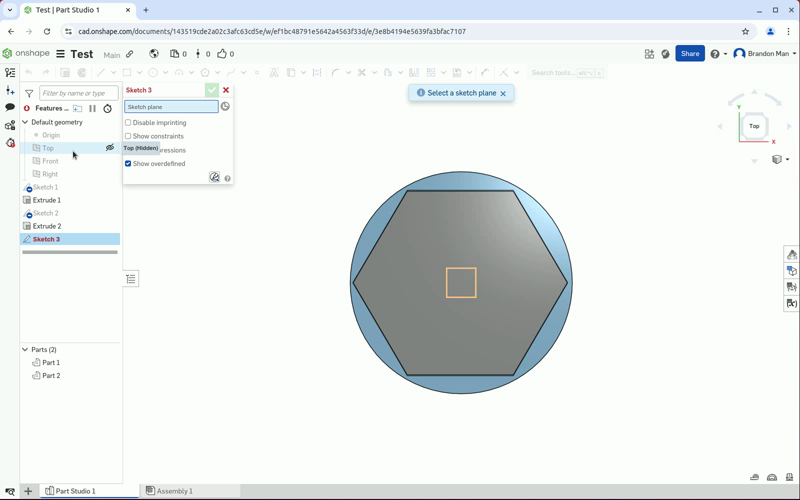
click(73, 150)
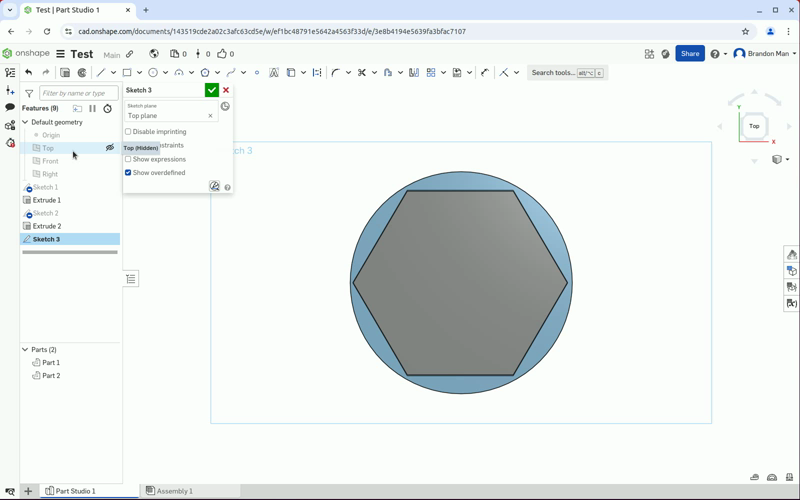
mouse_move(73, 352)
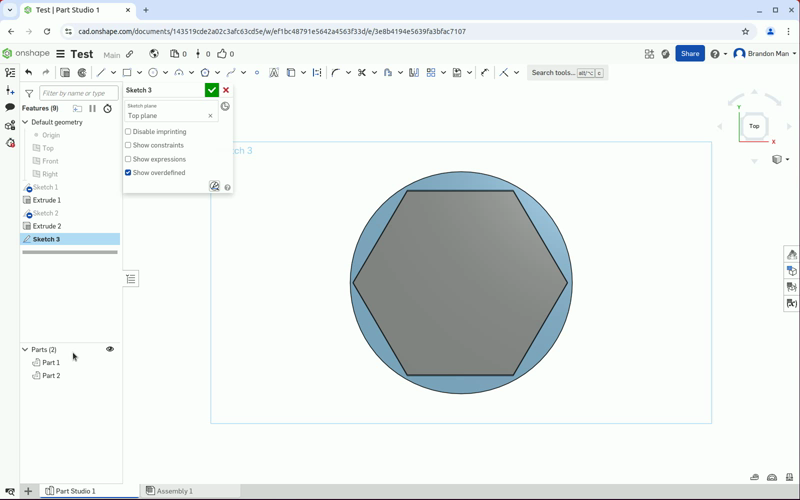
key(y)
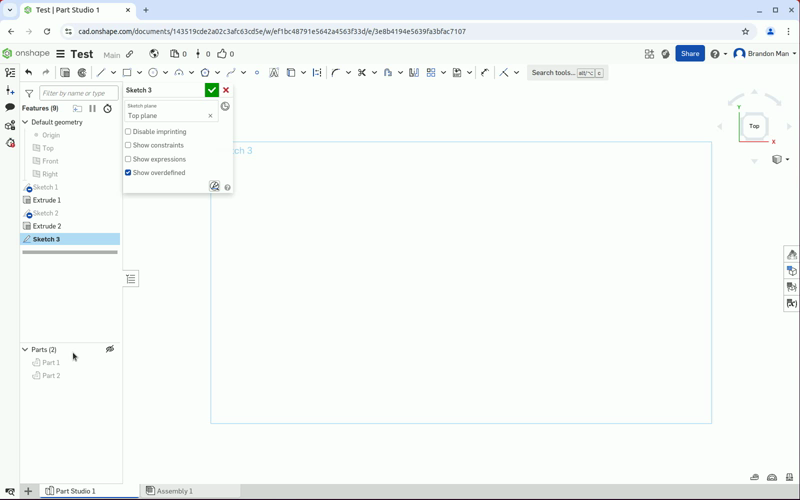
key(l)
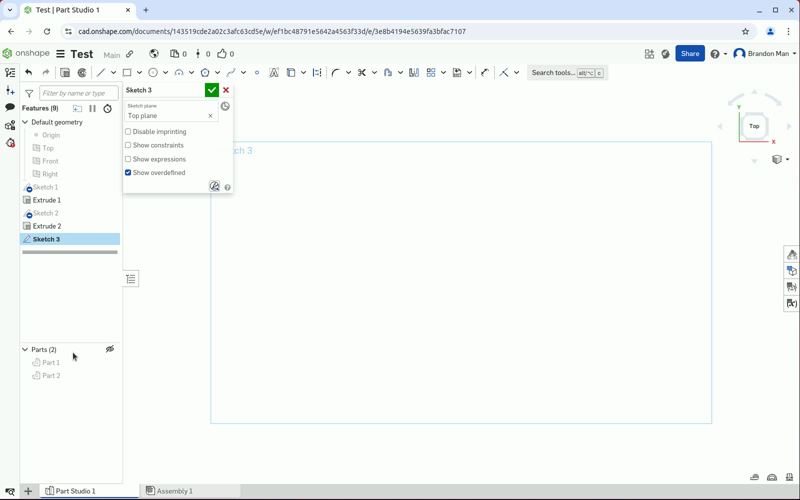
key_down(shift)
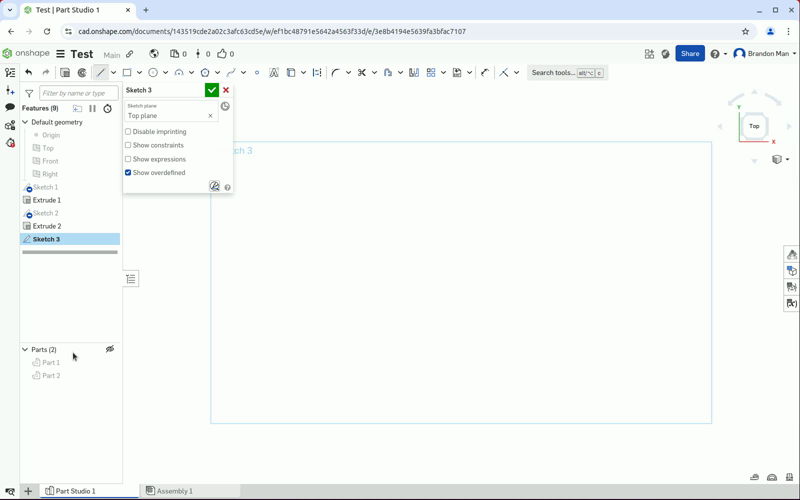
mouse_move(352, 282)
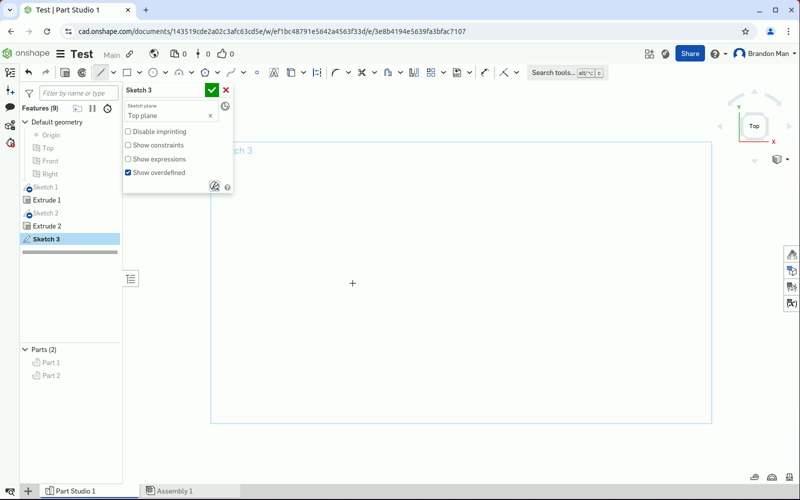
click(352, 282)
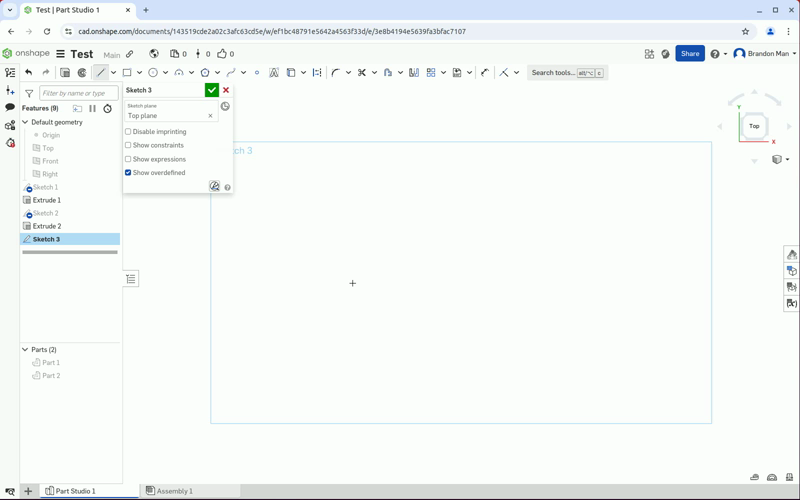
key_up(shift)
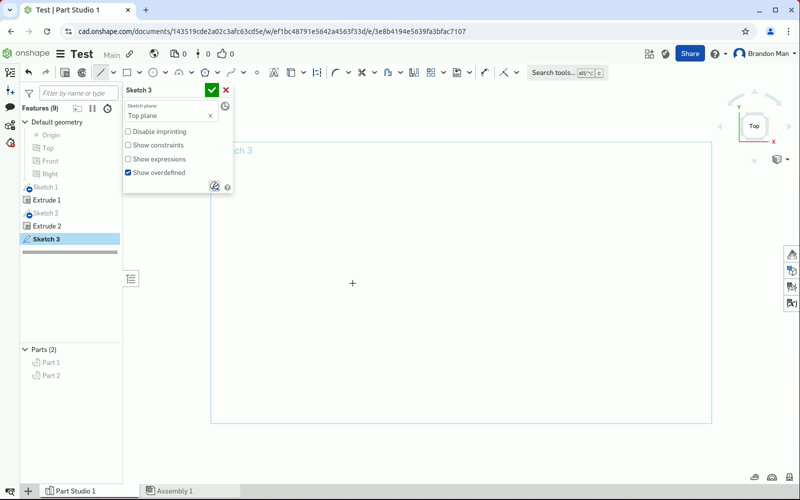
key_down(shift)
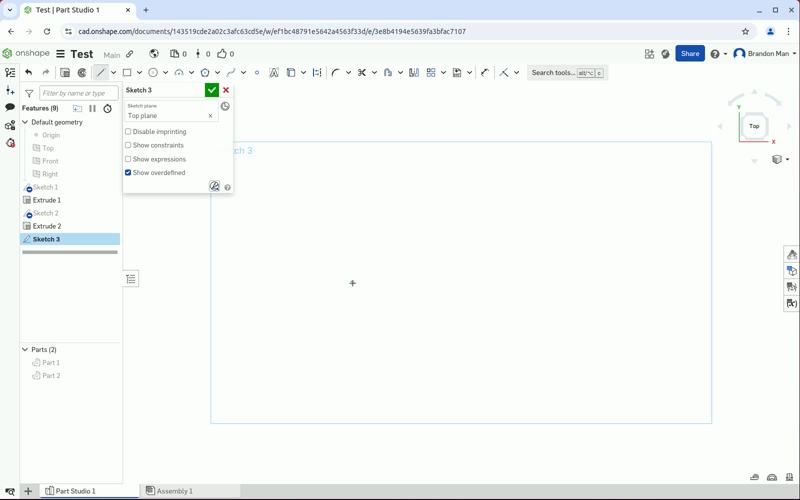
mouse_move(407, 375)
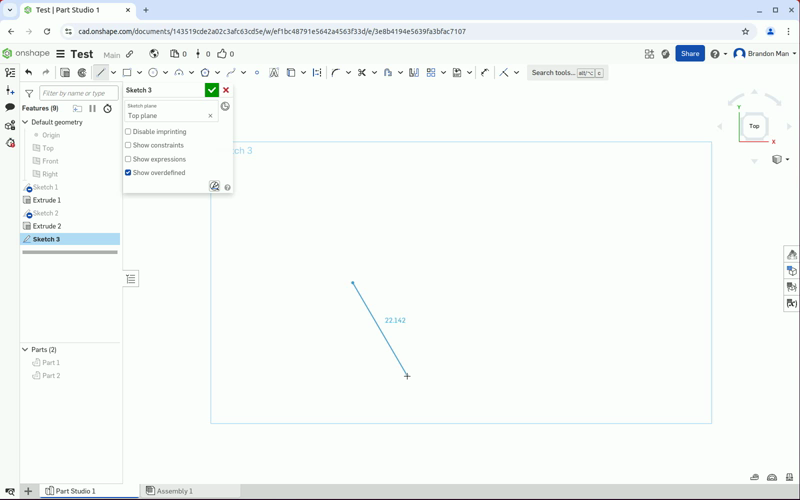
click(407, 375)
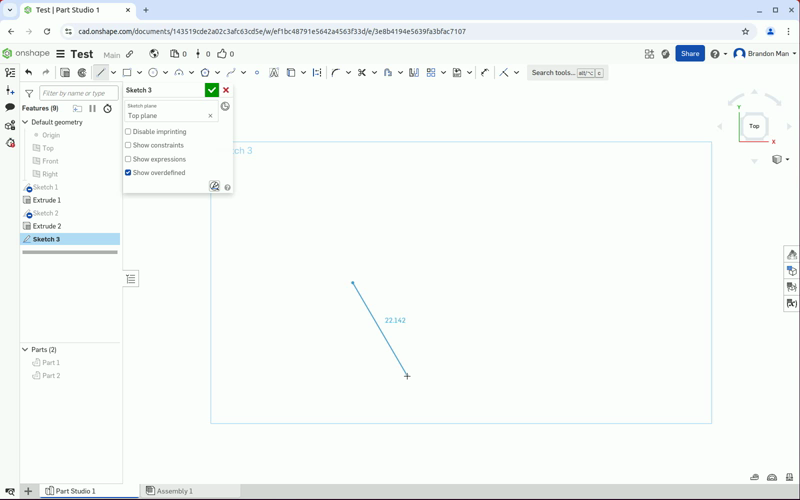
key_up(shift)
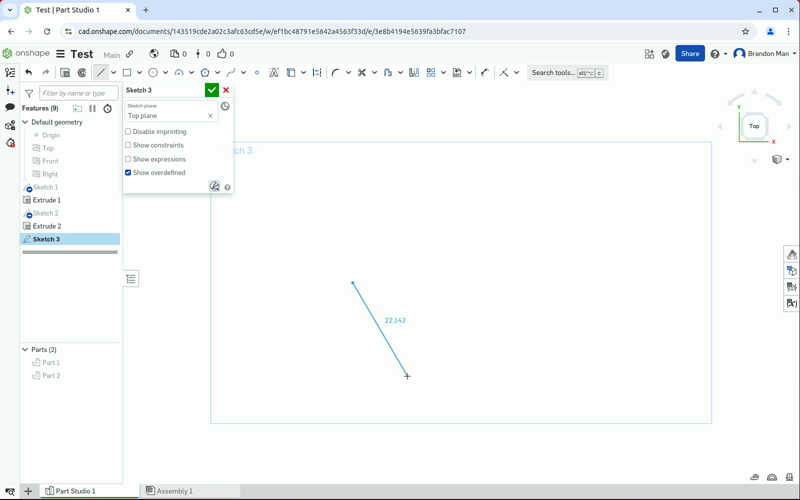
key_down(shift)
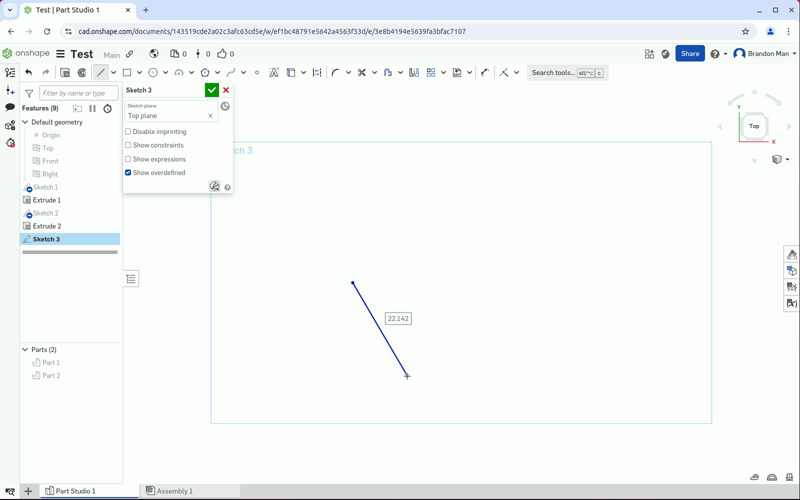
mouse_move(513, 375)
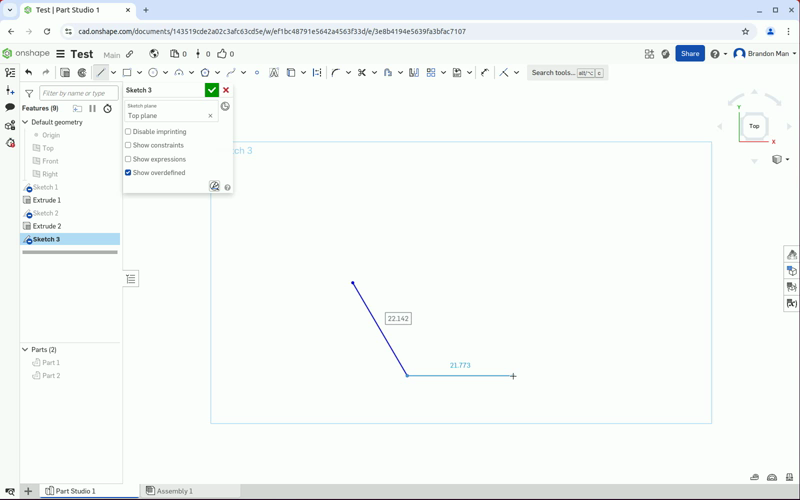
click(513, 375)
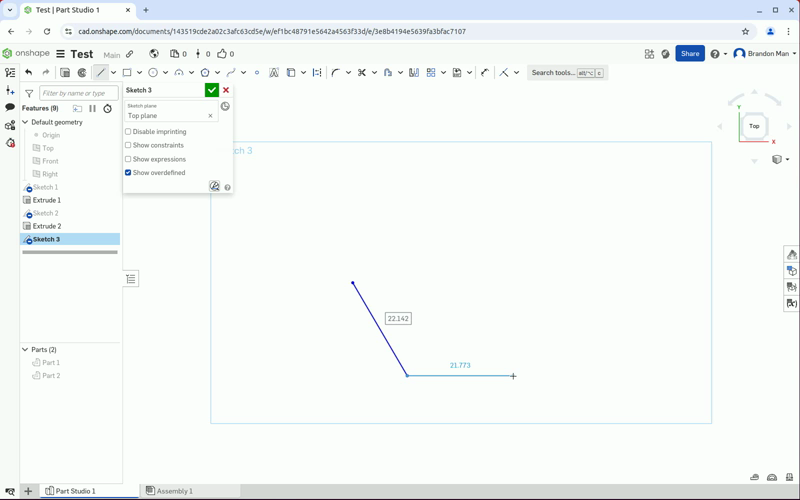
key_up(shift)
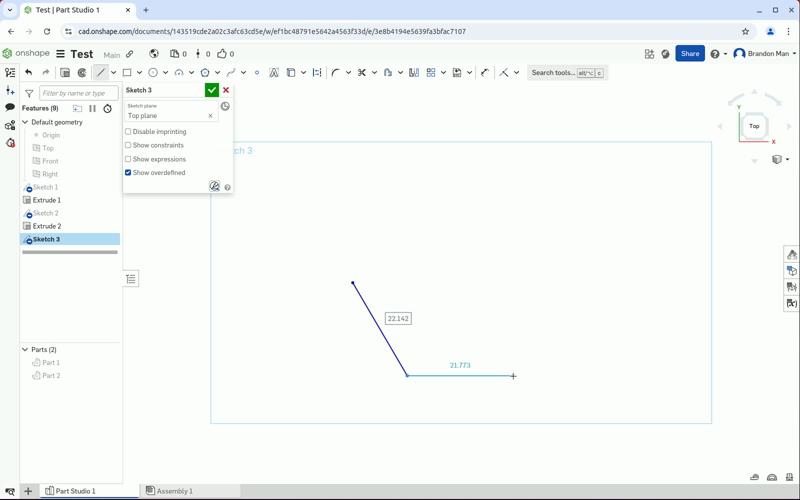
key_down(shift)
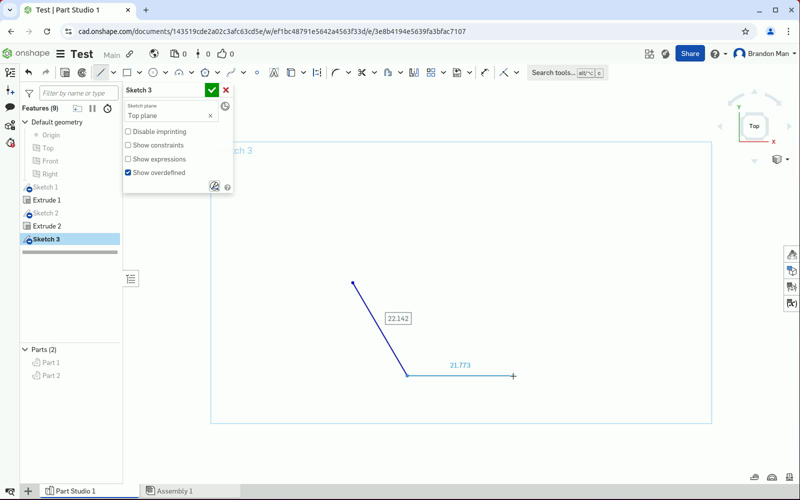
mouse_move(567, 282)
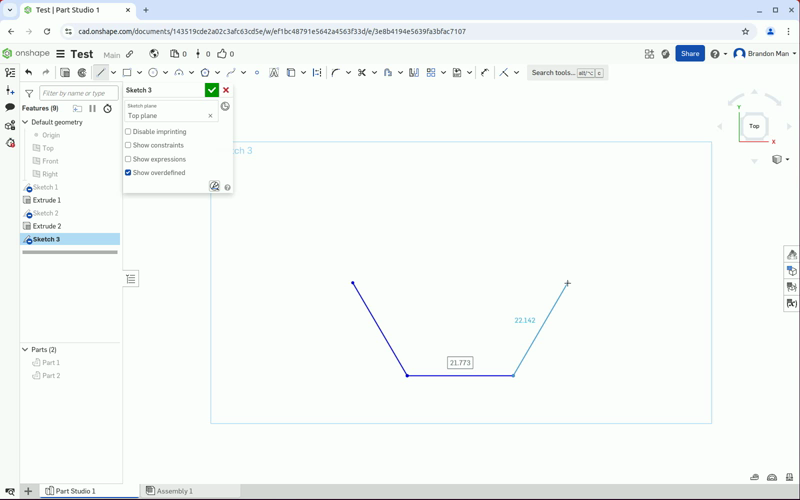
click(567, 282)
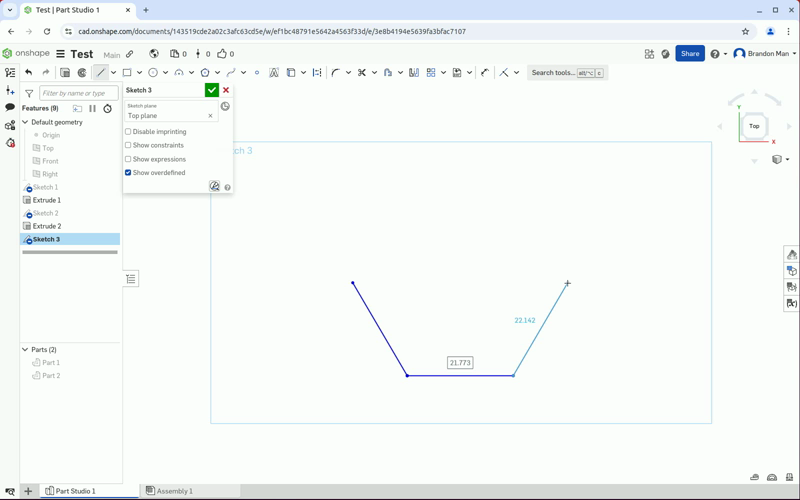
key_up(shift)
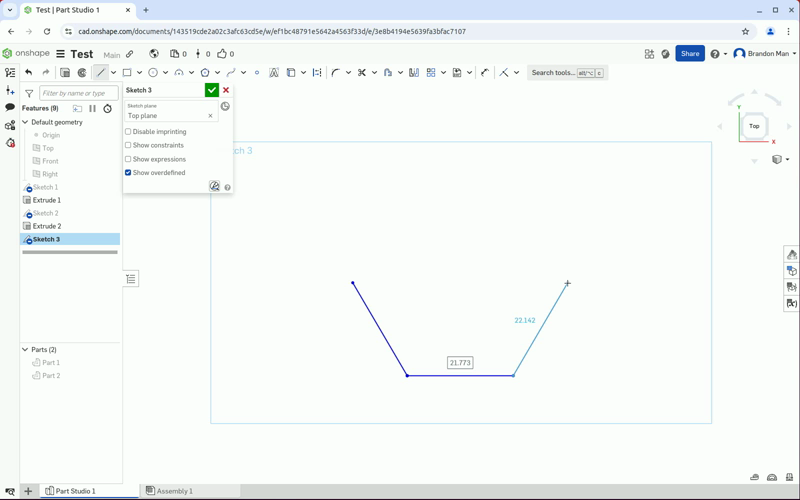
key_down(shift)
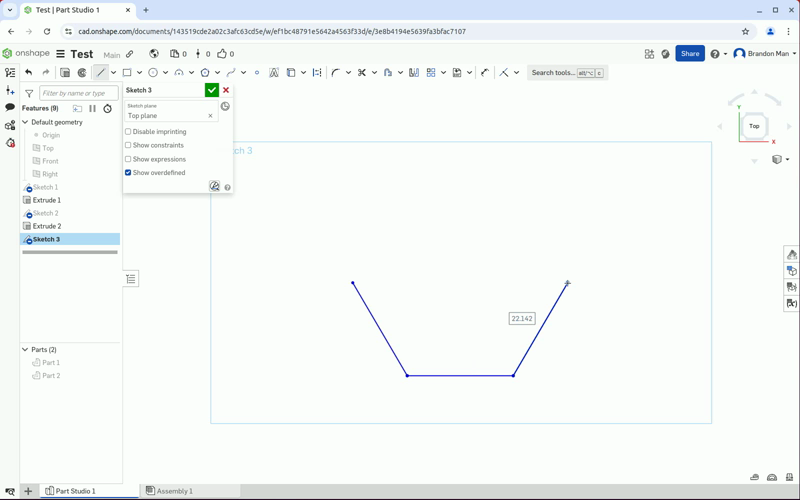
mouse_move(513, 190)
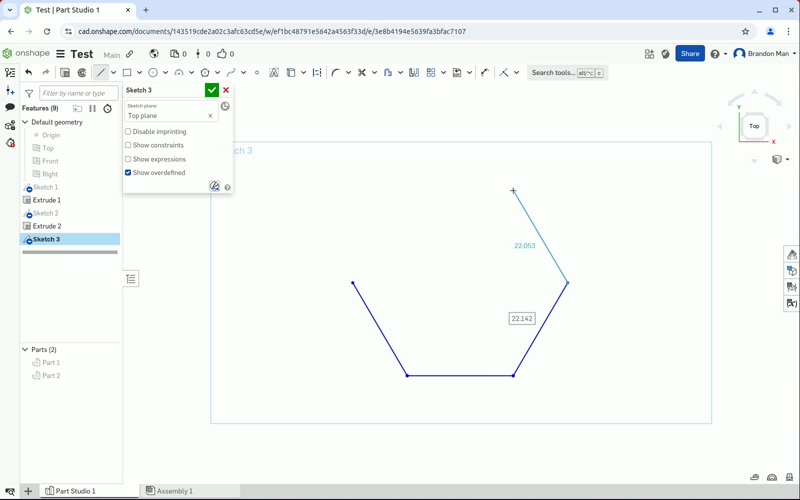
click(513, 190)
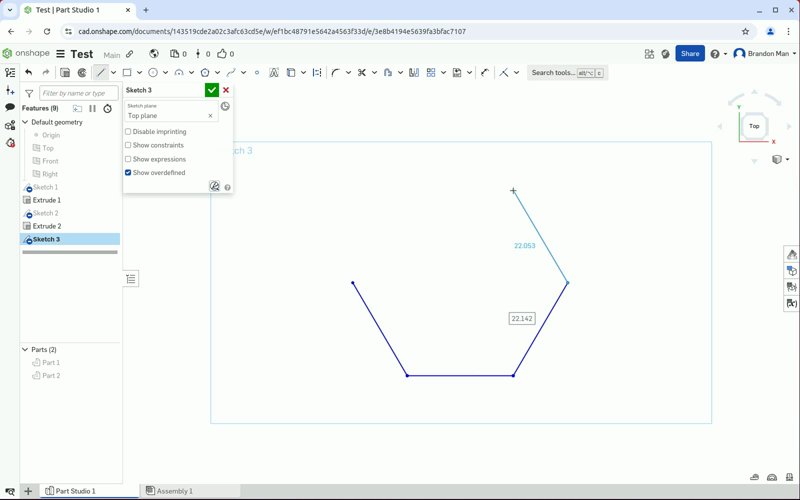
key_up(shift)
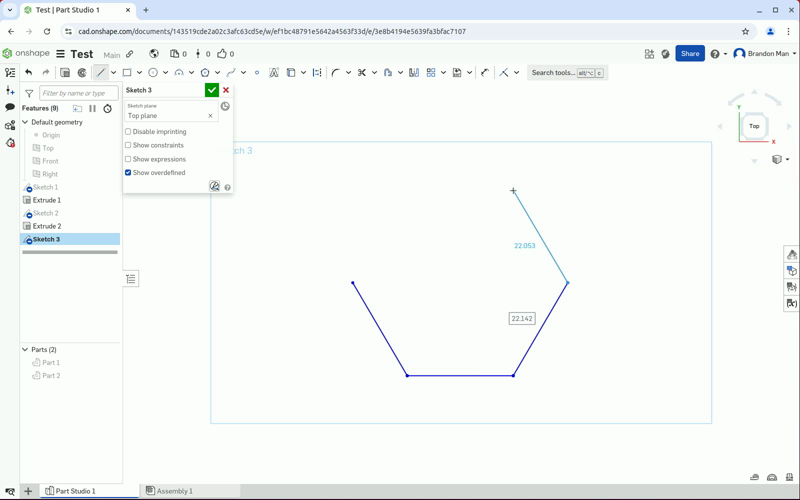
key_down(shift)
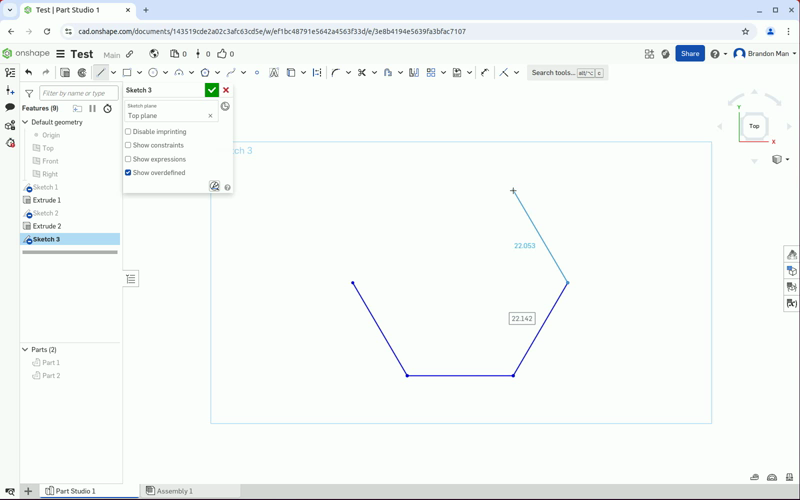
mouse_move(407, 190)
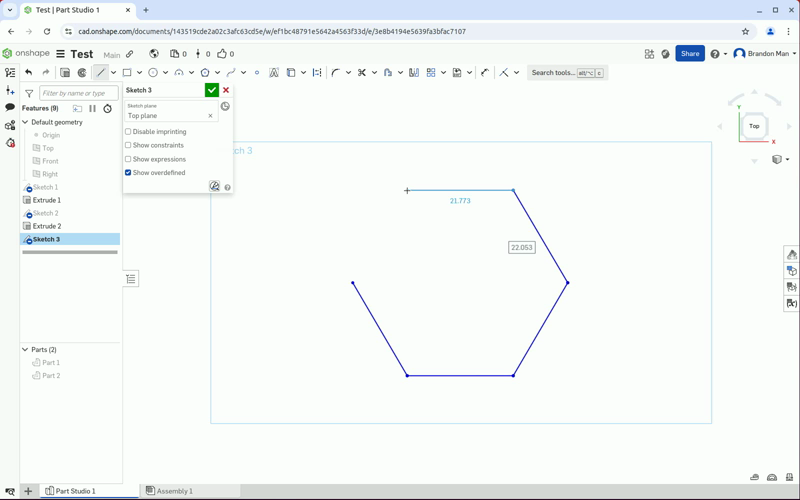
click(407, 190)
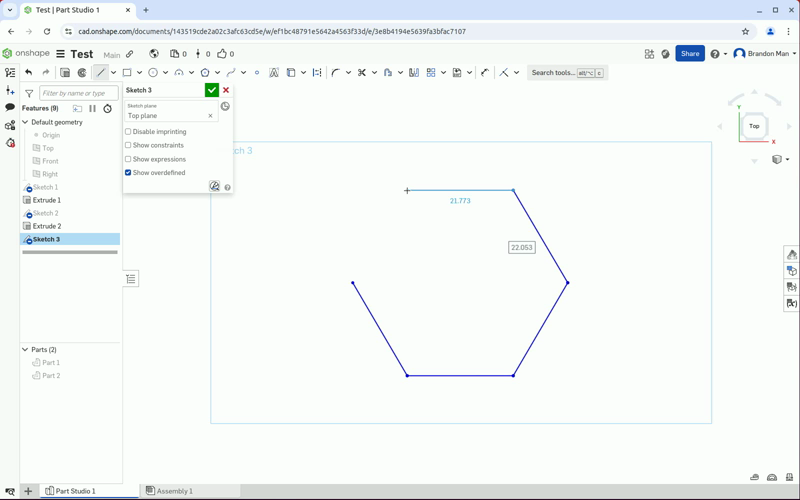
key_up(shift)
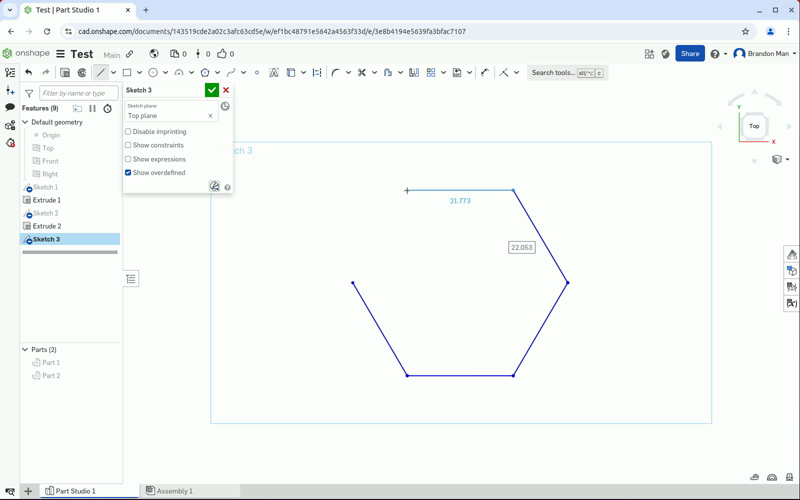
key_down(shift)
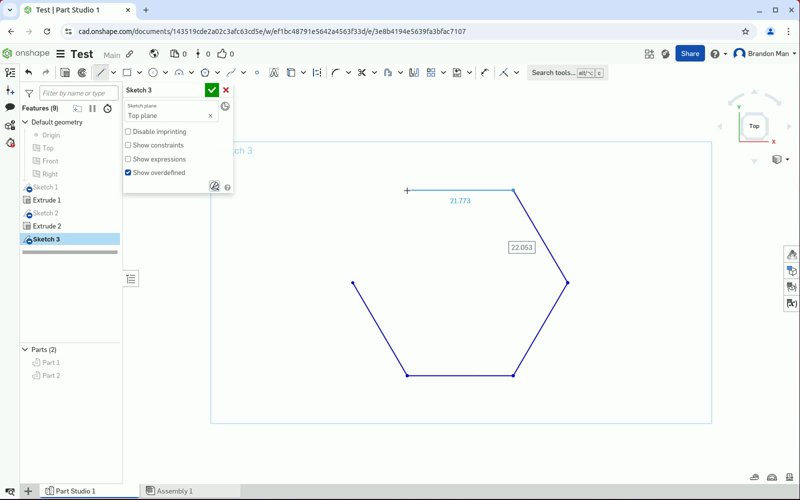
mouse_move(352, 282)
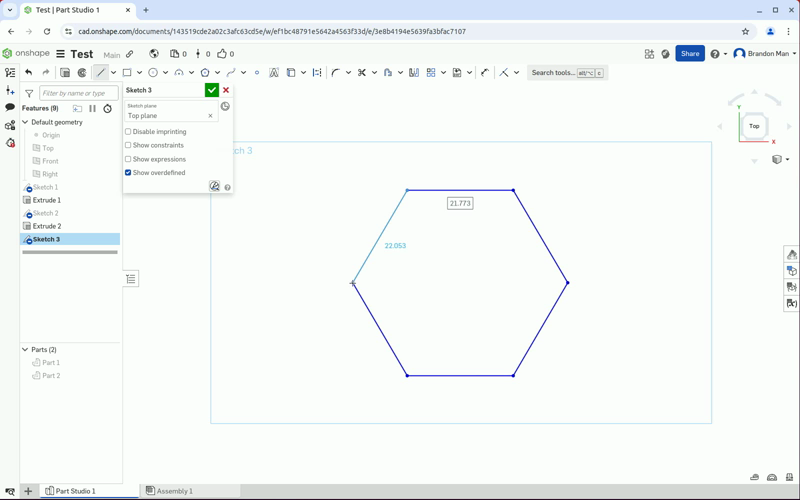
key_up(shift)
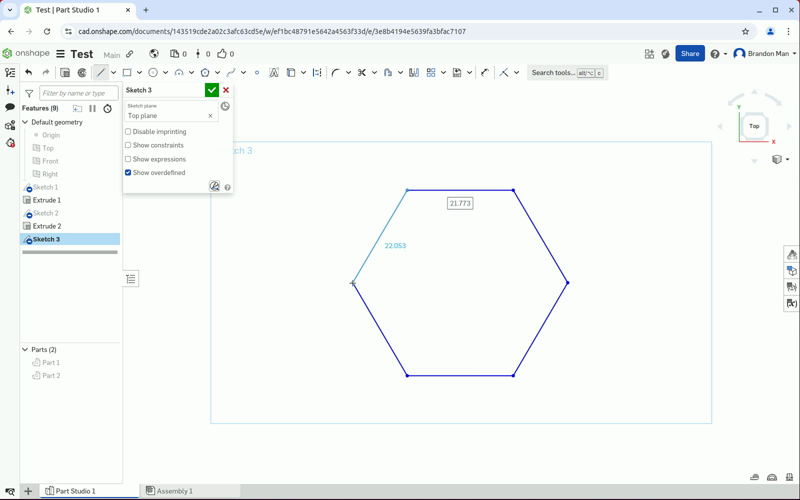
click(352, 282)
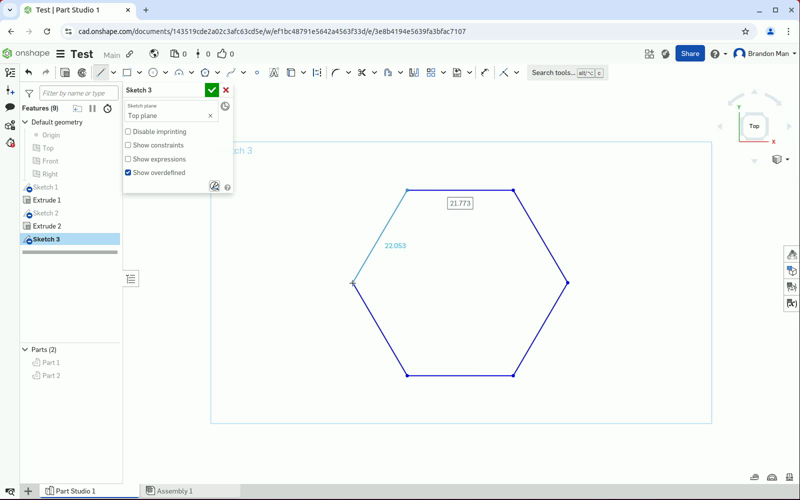
key(esc)
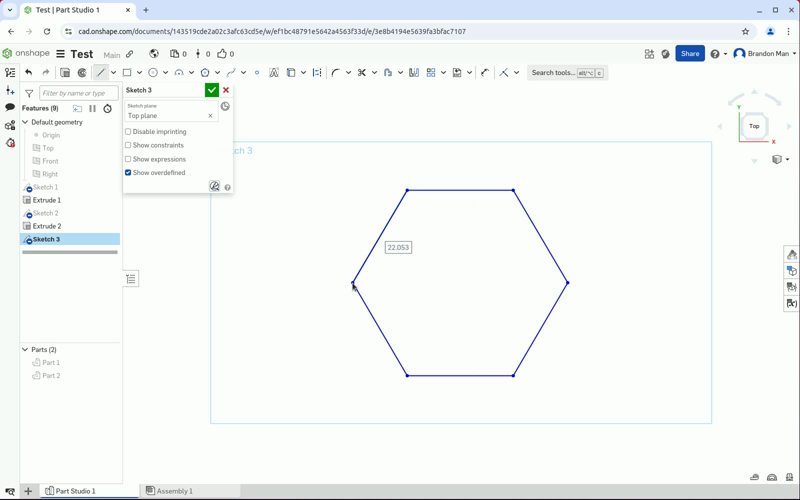
mouse_move(510, 245)
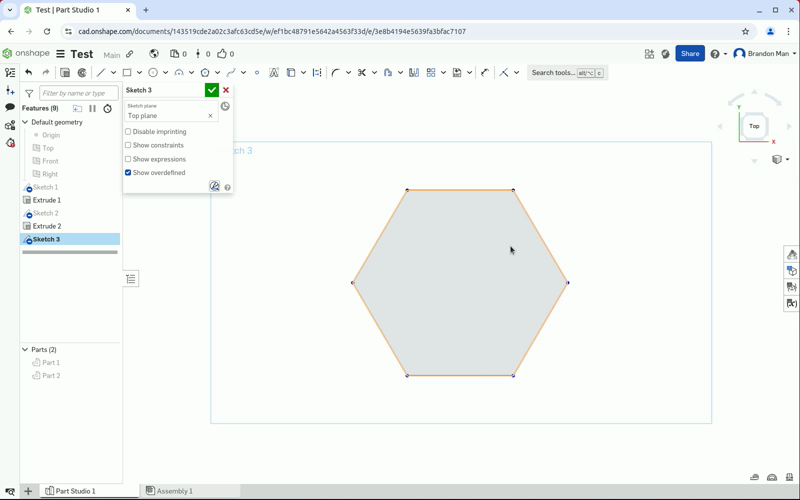
click(510, 245)
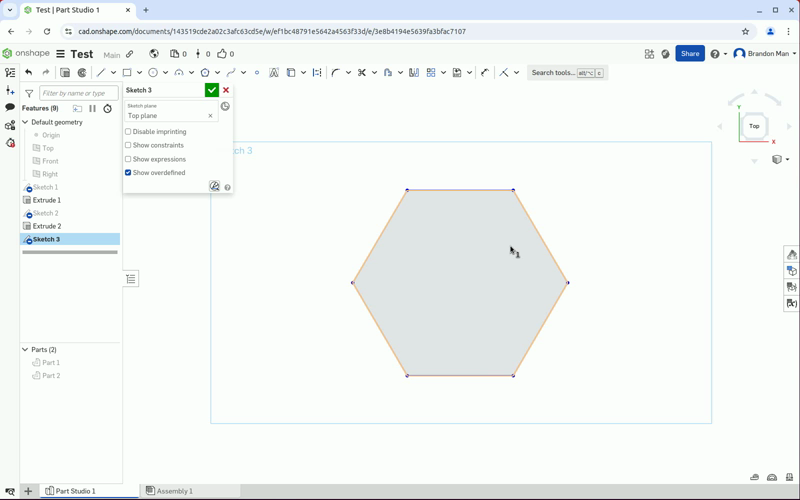
mouse_move(73, 352)
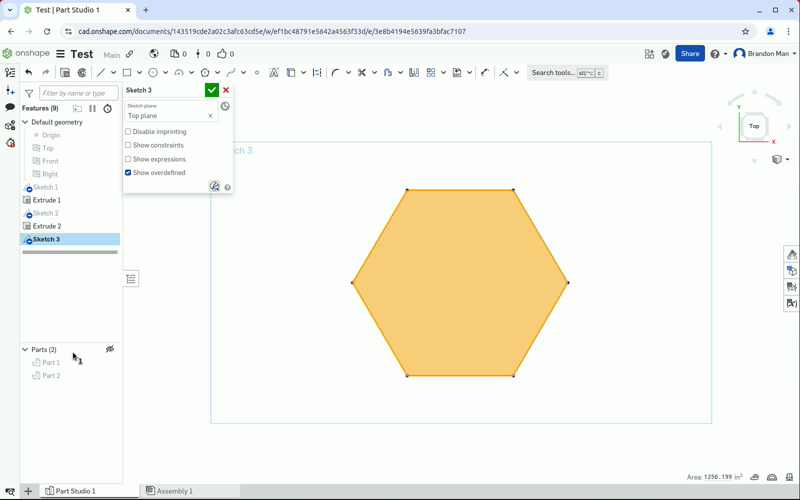
key(shift+y)
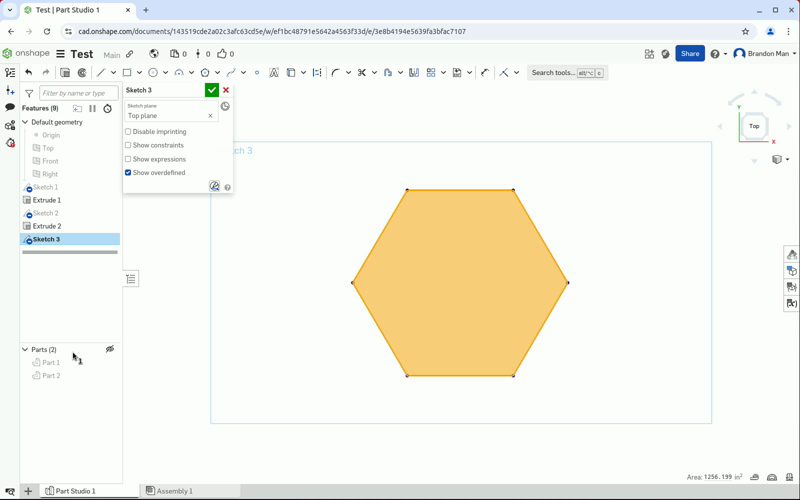
key(shift+e)
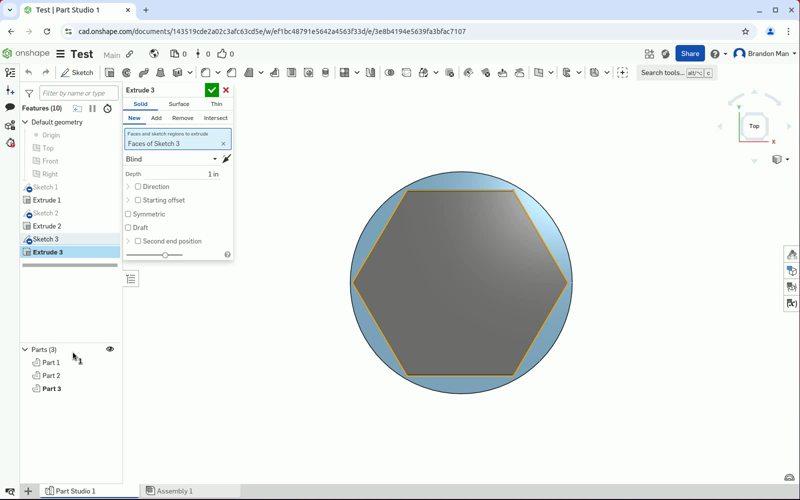
mouse_move(143, 106)
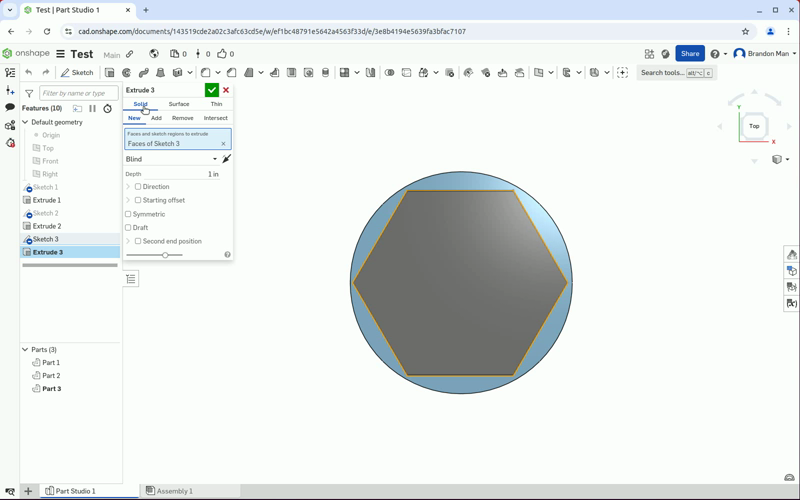
click(143, 106)
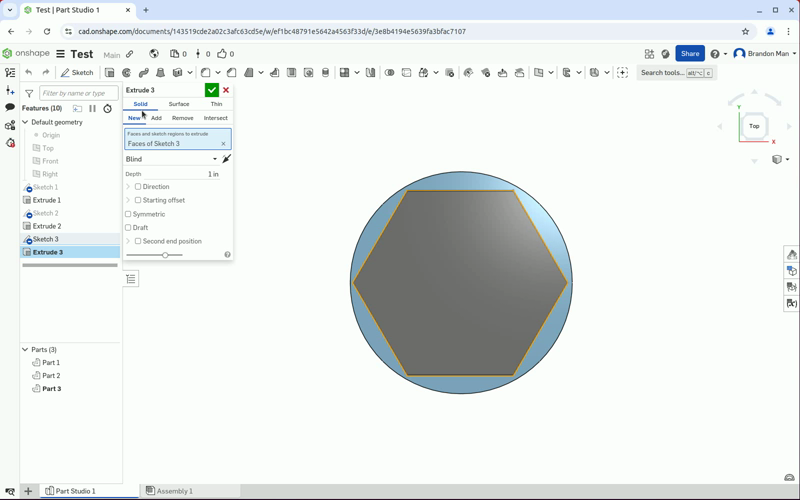
mouse_move(137, 120)
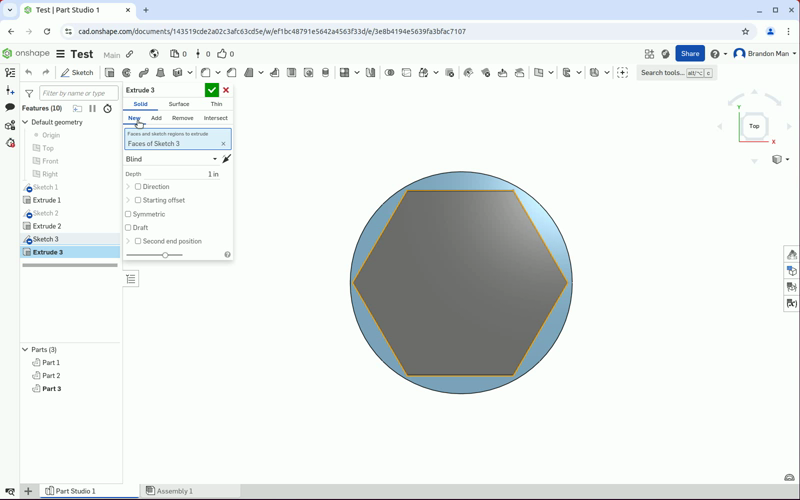
click(137, 120)
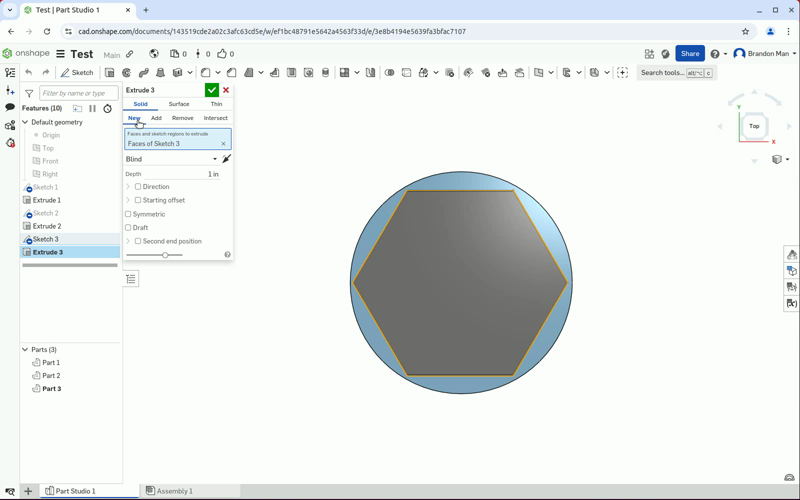
key(tab, 4)
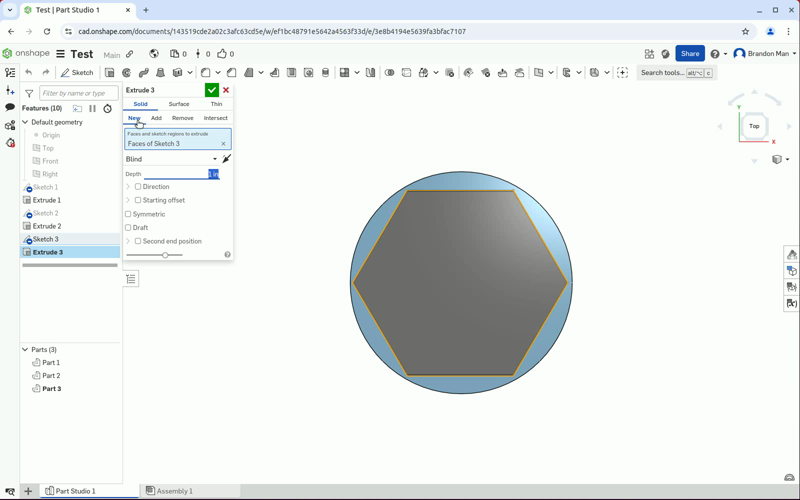
text(10.11)
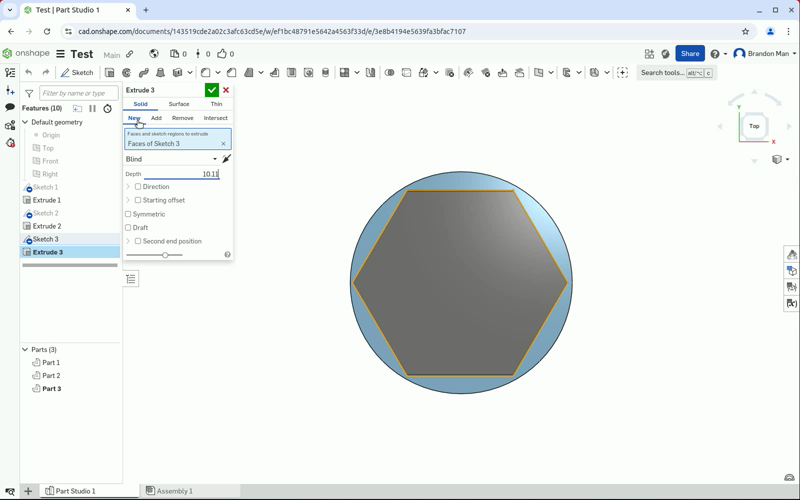
key(enter)
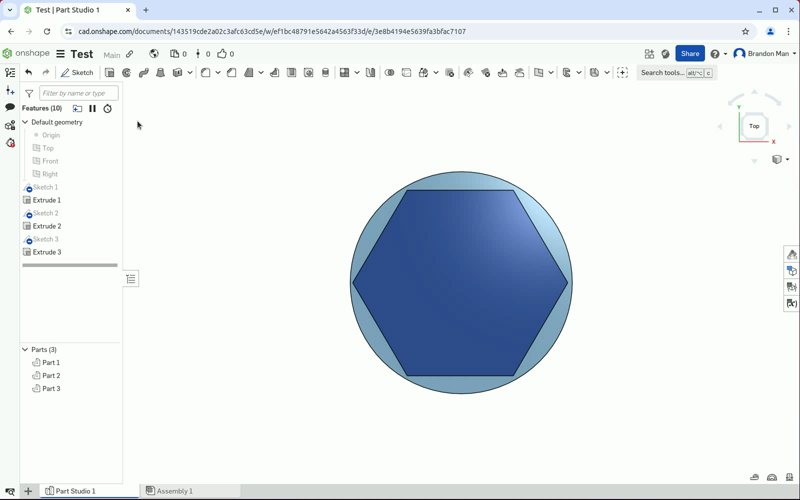
key(shift+h)
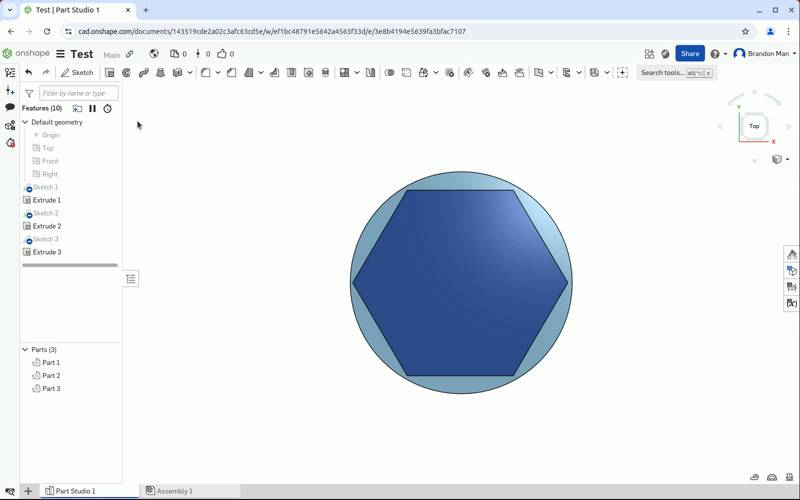
key(shift+h)
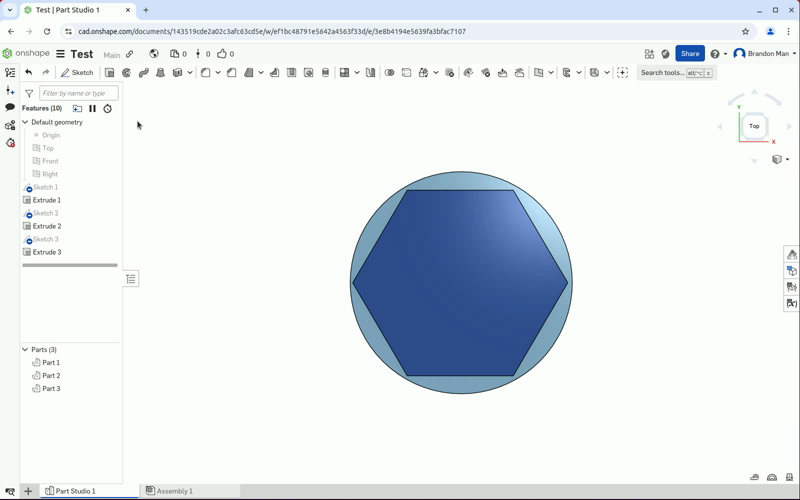
mouse_move(73, 189)
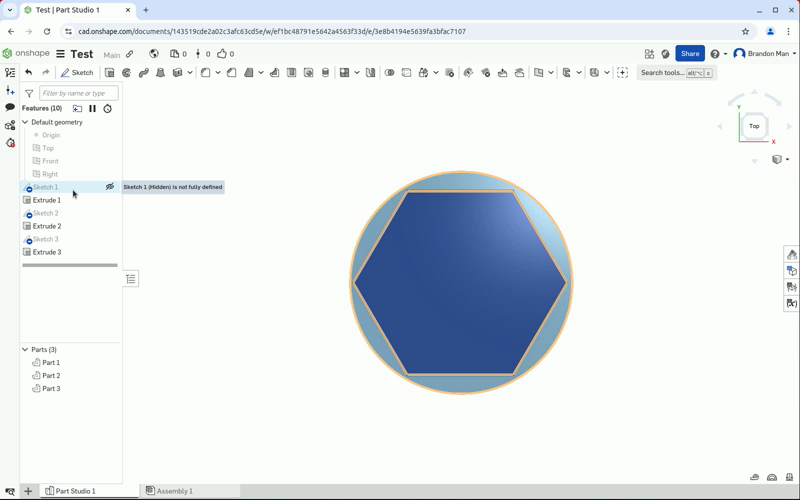
click(73, 189)
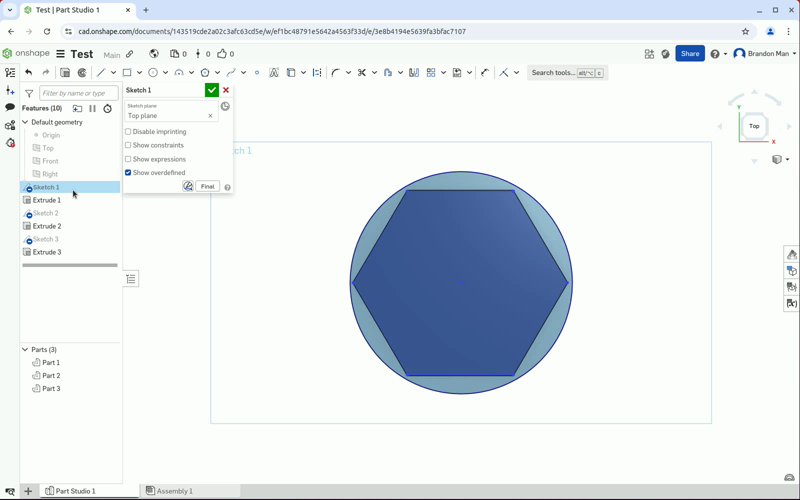
mouse_move(229, 92)
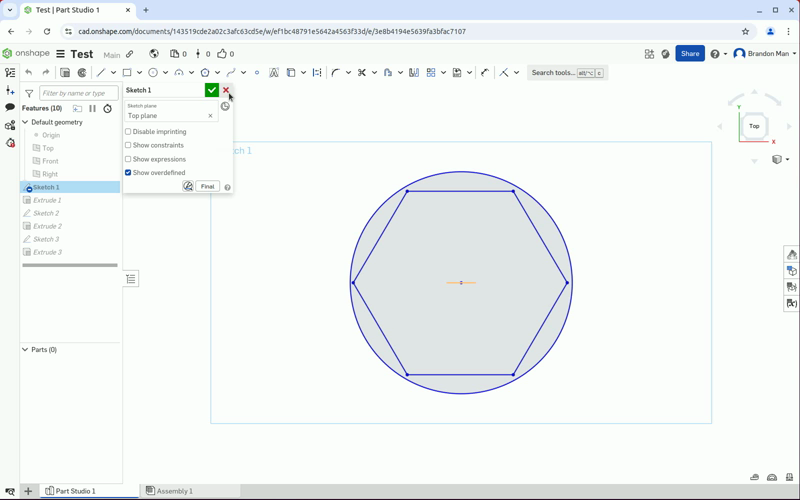
click(229, 92)
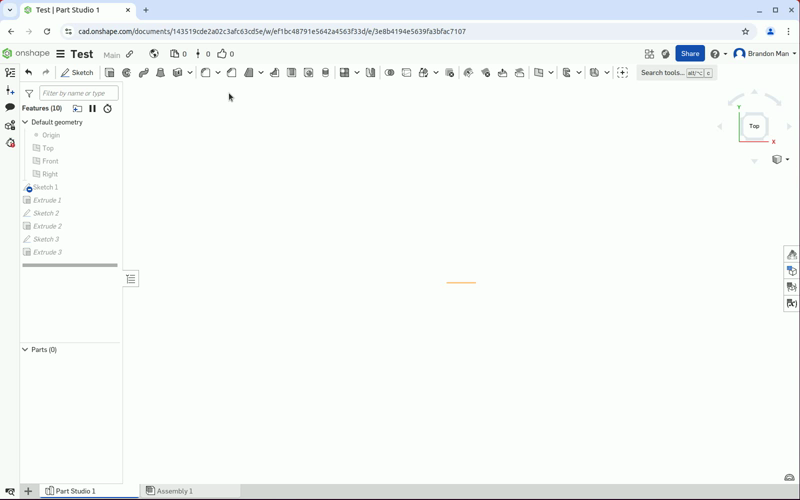
mouse_move(541, 75)
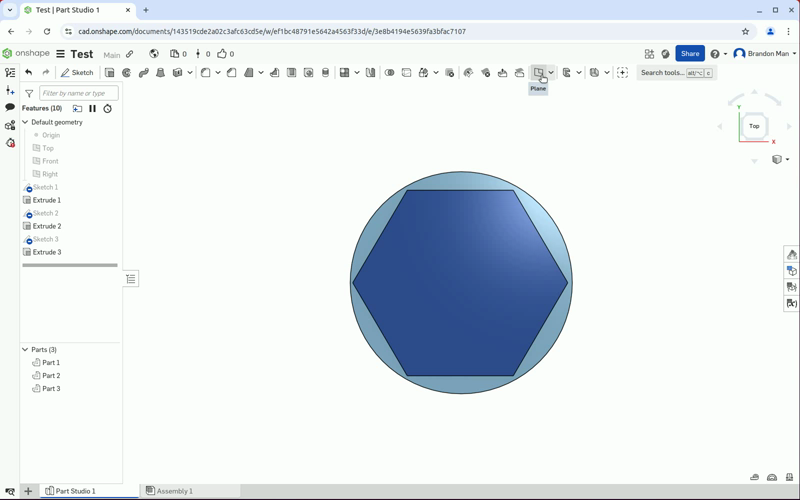
click(541, 75)
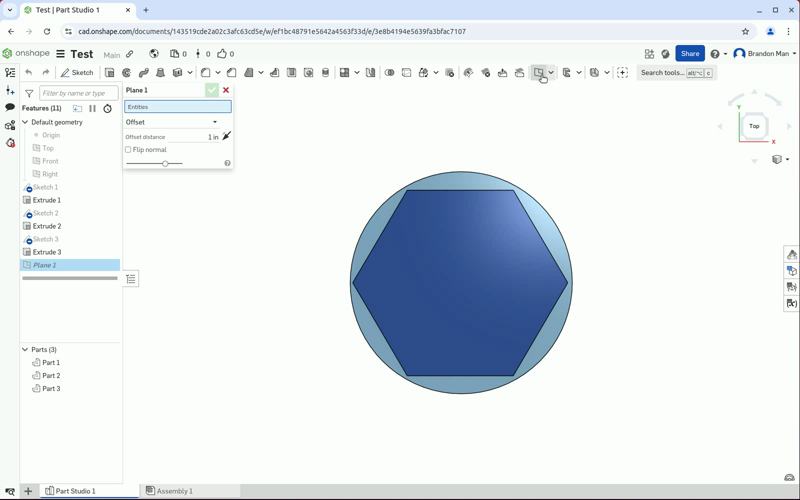
mouse_move(73, 150)
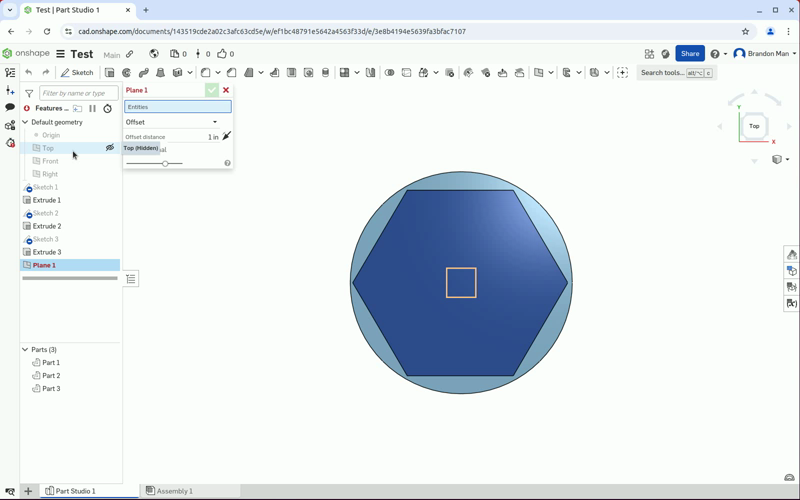
click(73, 150)
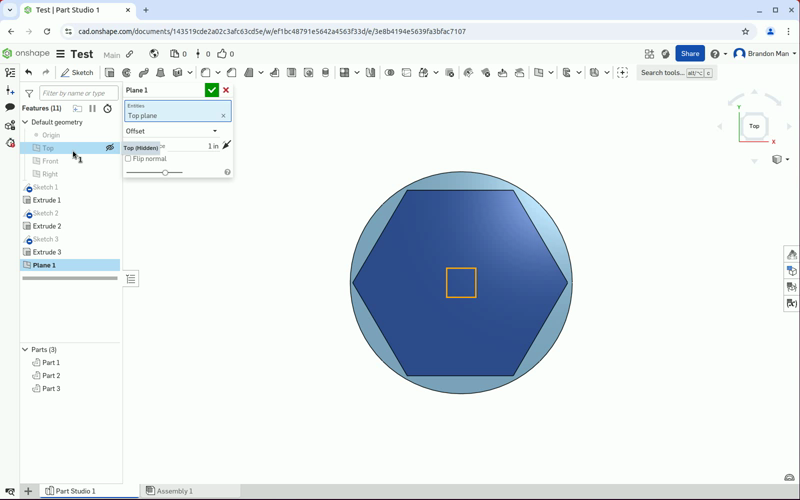
key(tab, 2)
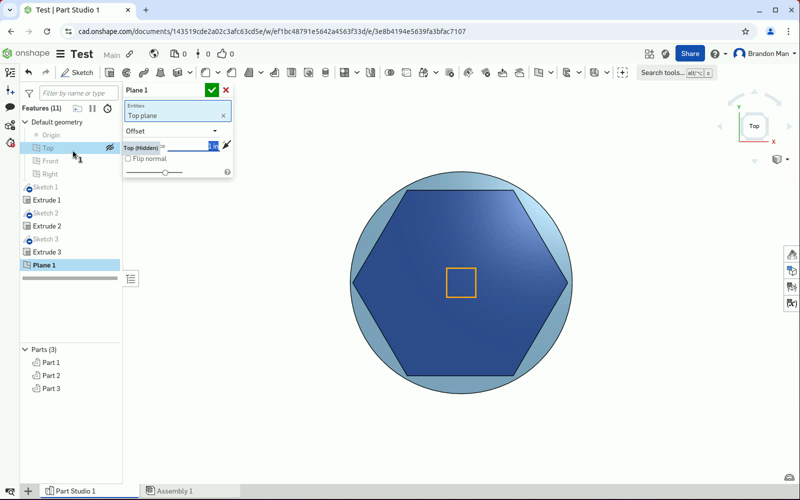
text(10.106)
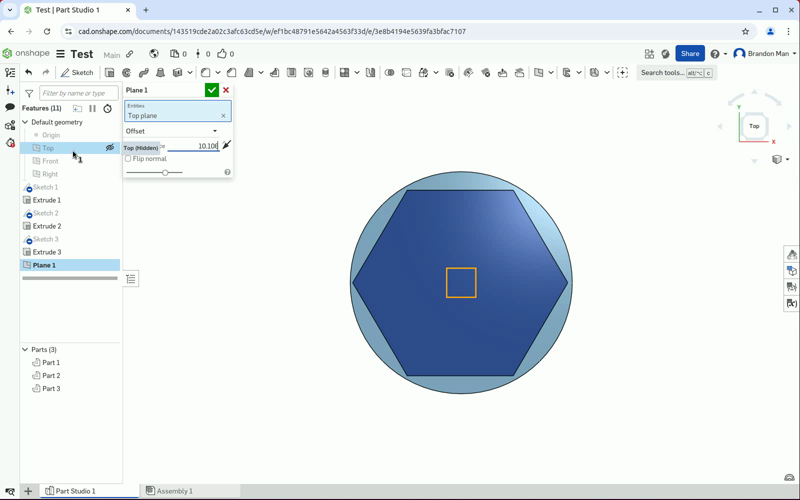
key(enter, 2)
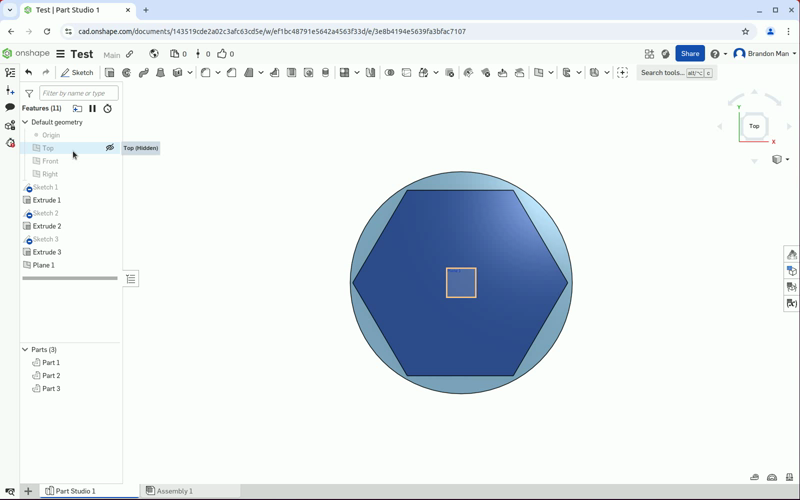
key(shift+s)
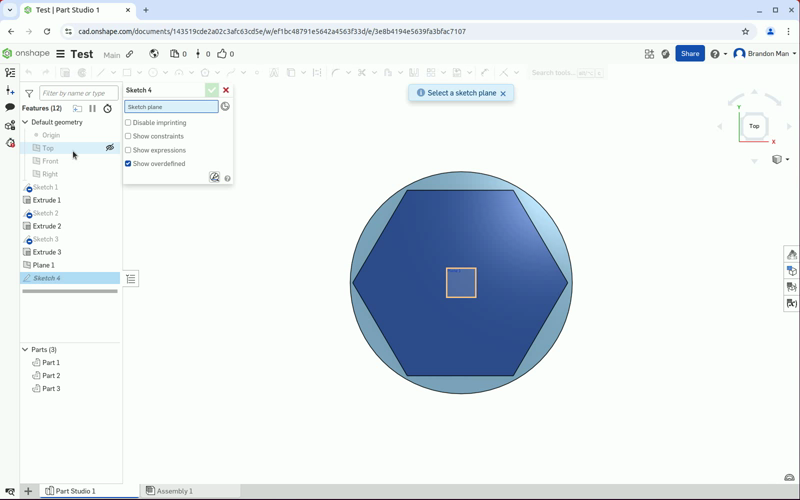
mouse_move(73, 267)
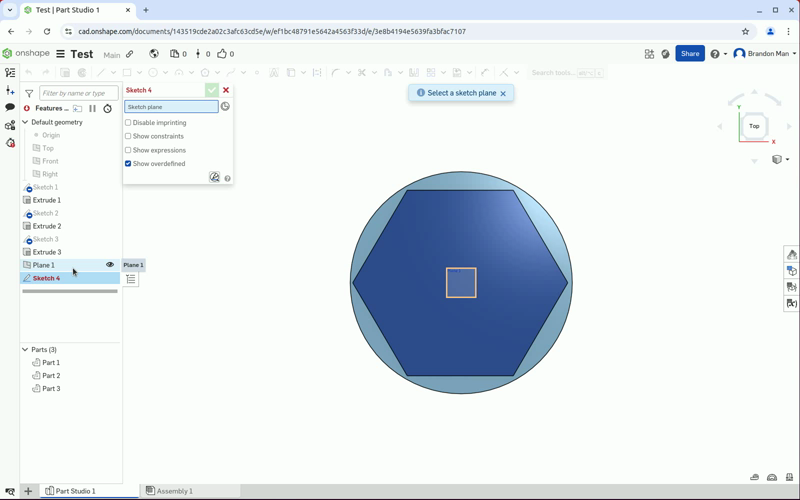
click(73, 267)
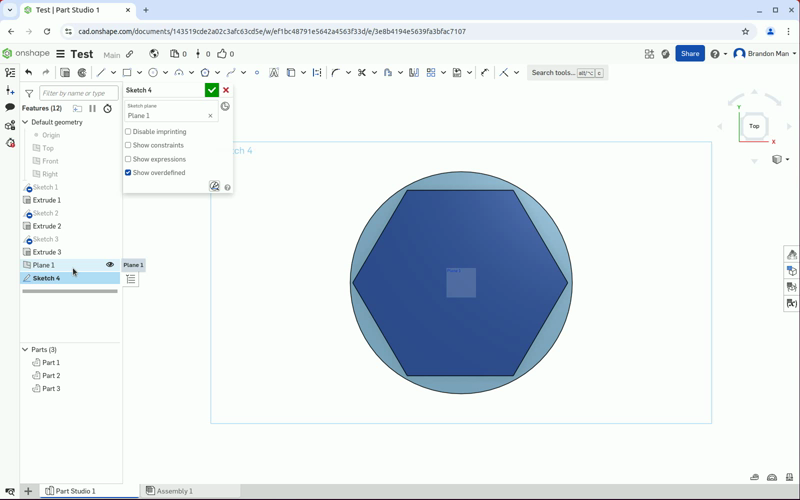
mouse_move(73, 352)
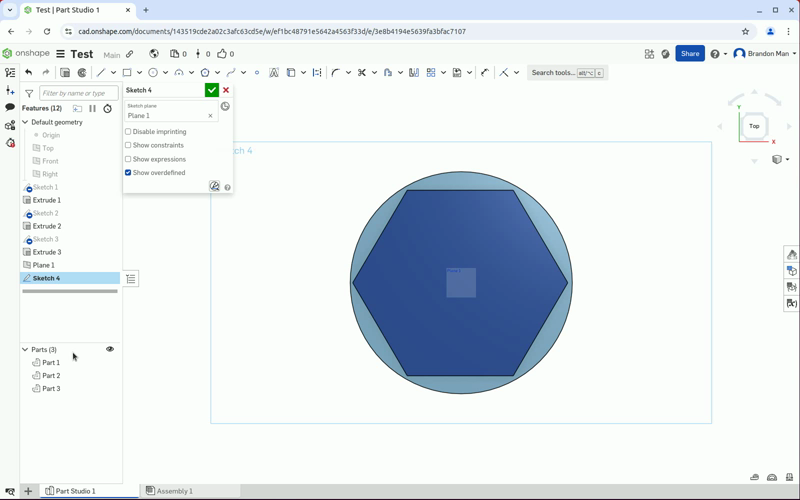
key(y)
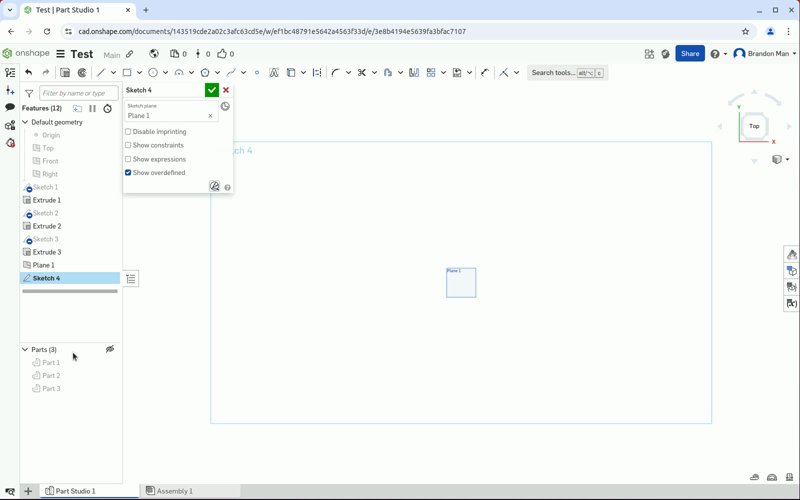
key(c)
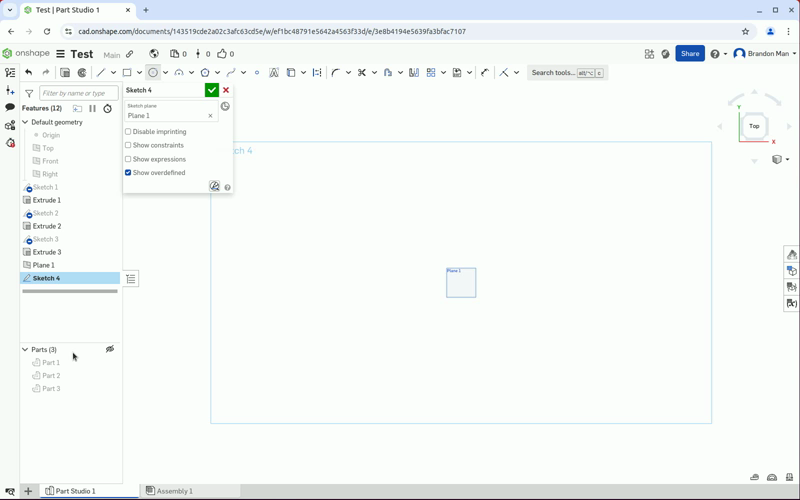
key_down(shift)
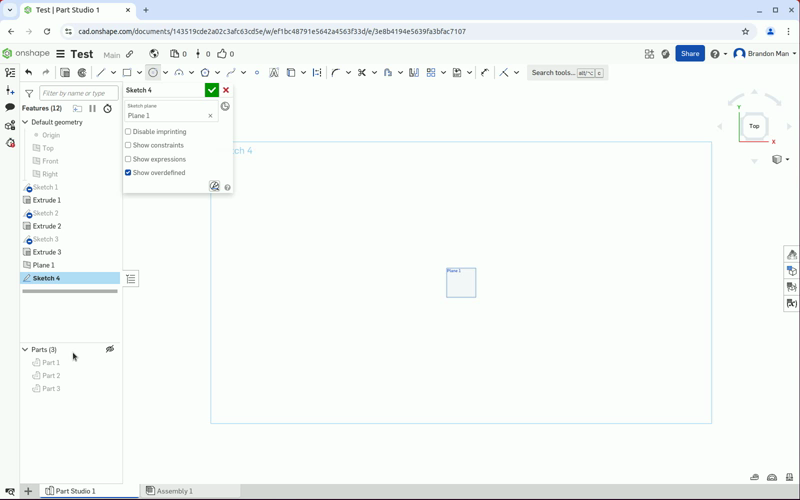
mouse_move(460, 282)
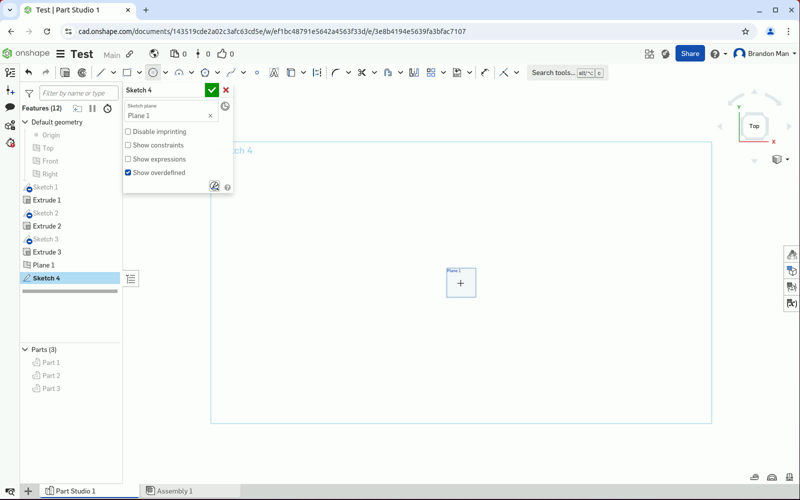
click(460, 282)
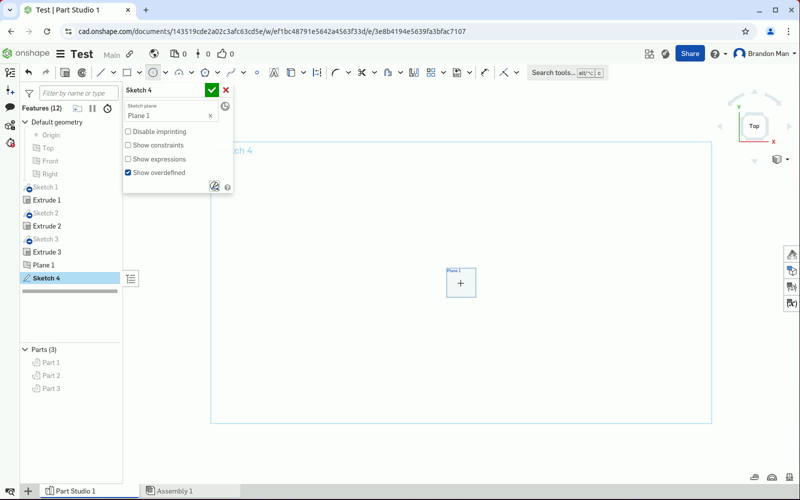
key_up(shift)
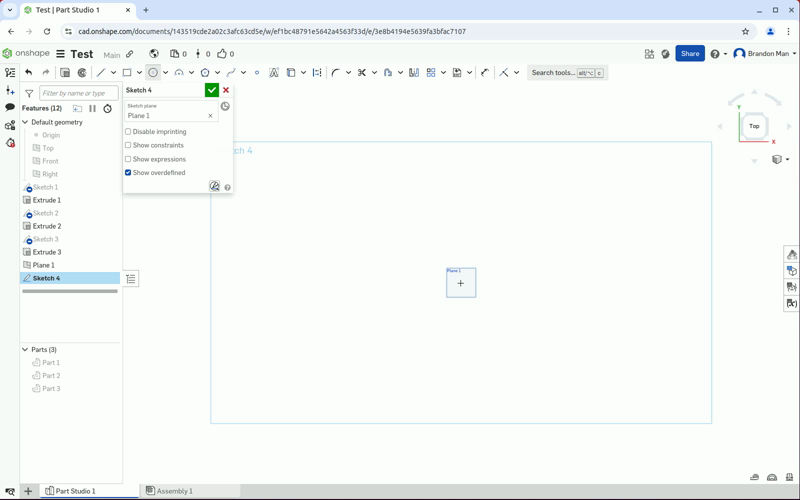
mouse_move(533, 282)
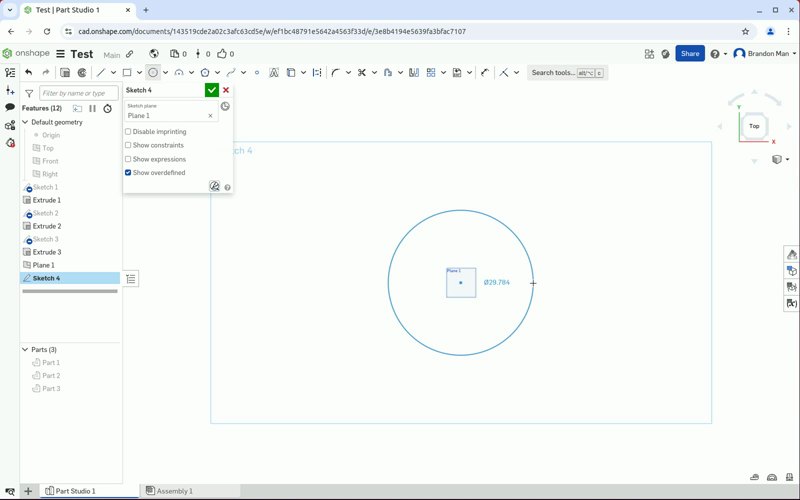
click(533, 282)
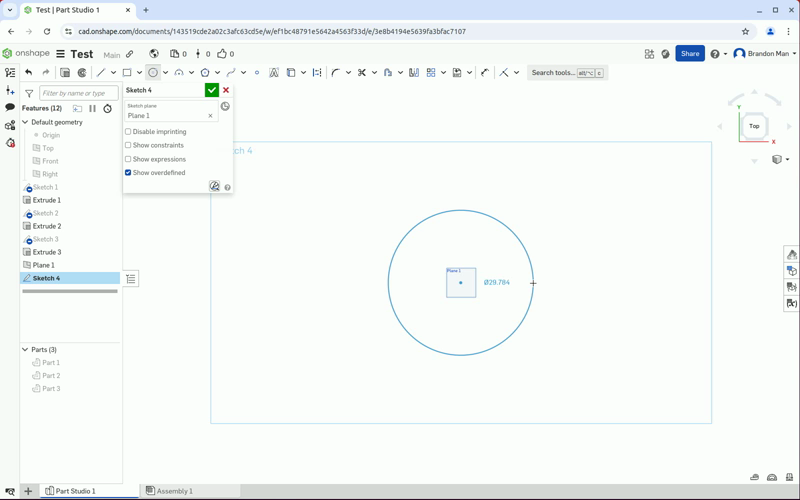
key(esc)
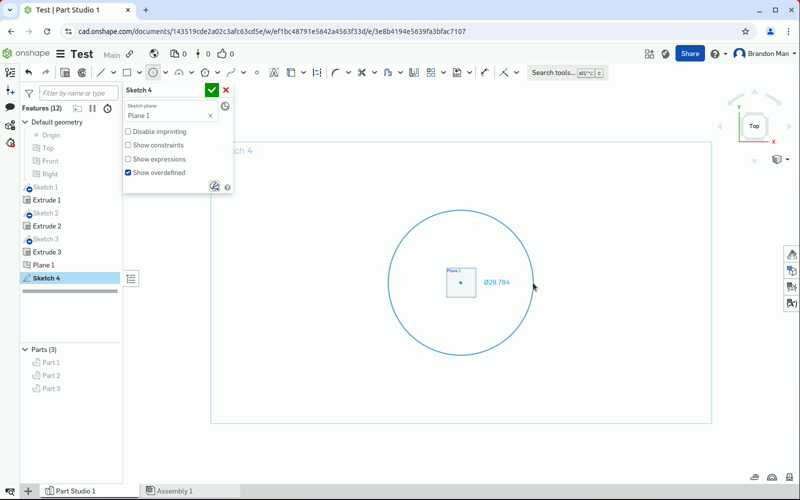
mouse_move(441, 339)
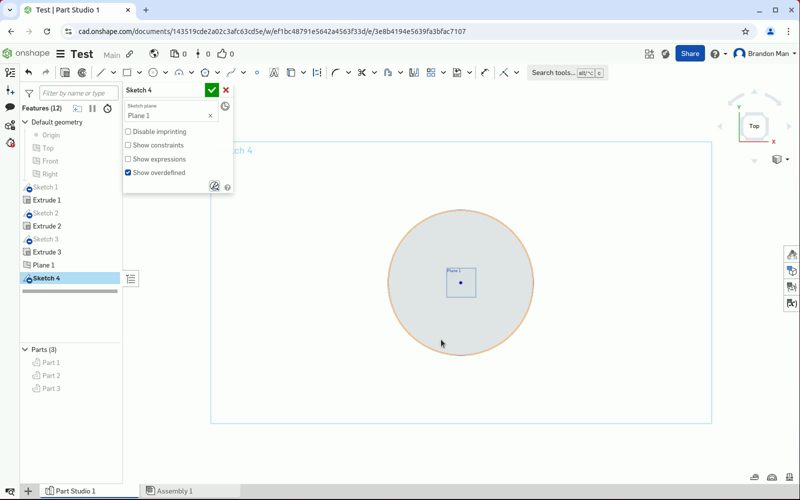
click(441, 339)
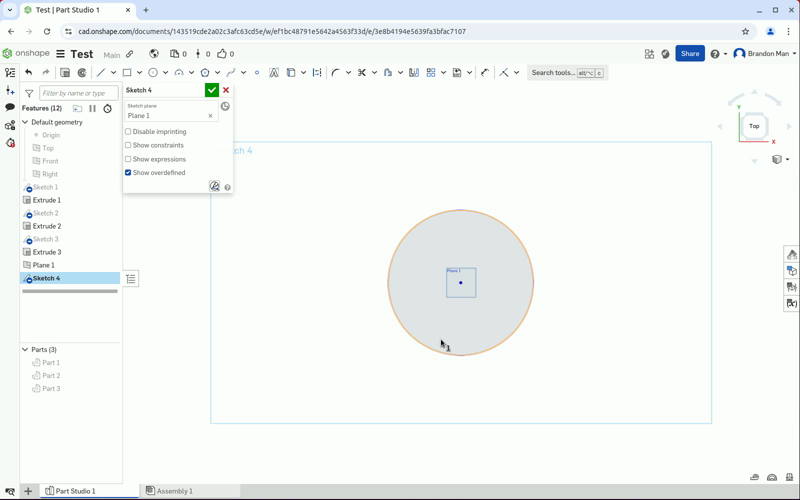
mouse_move(73, 352)
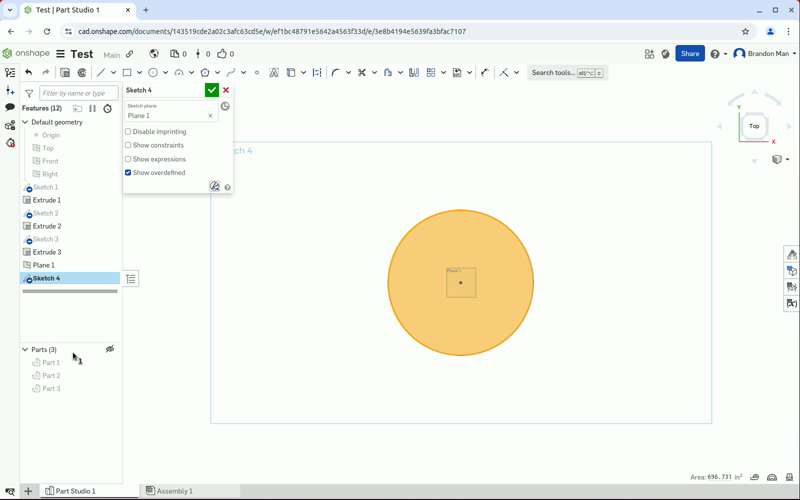
key(shift+y)
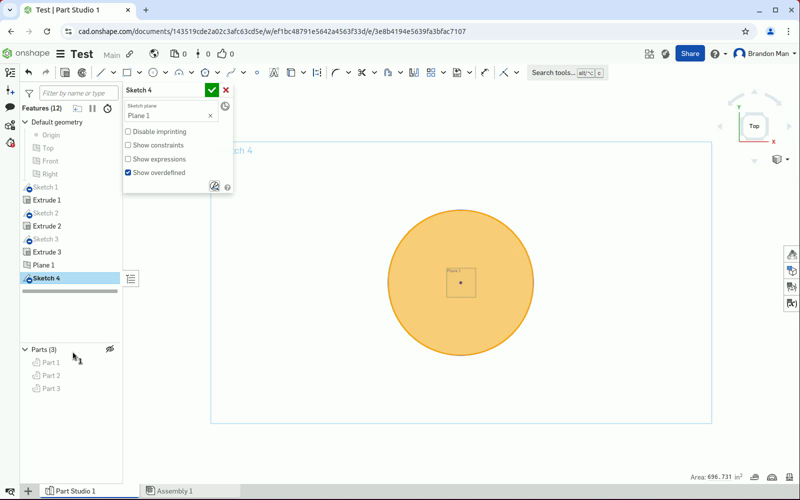
key(shift+e)
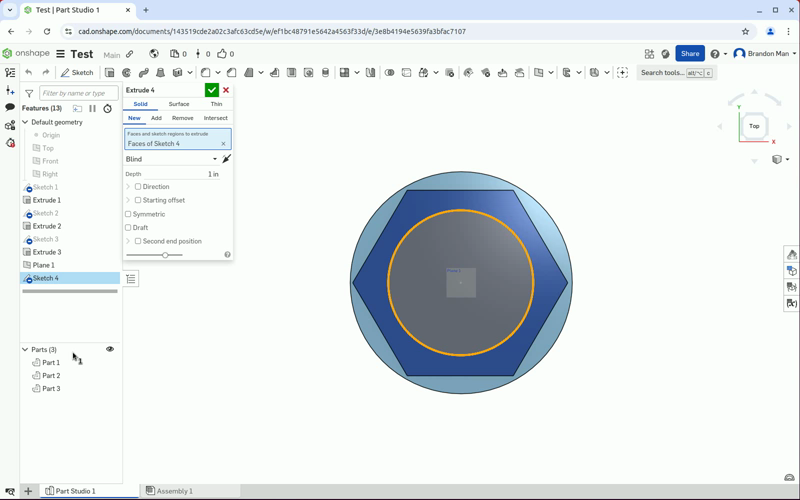
mouse_move(143, 106)
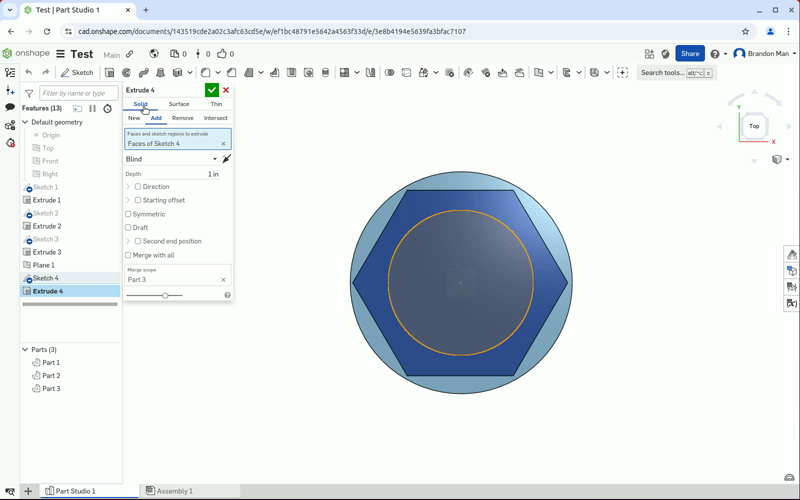
click(143, 106)
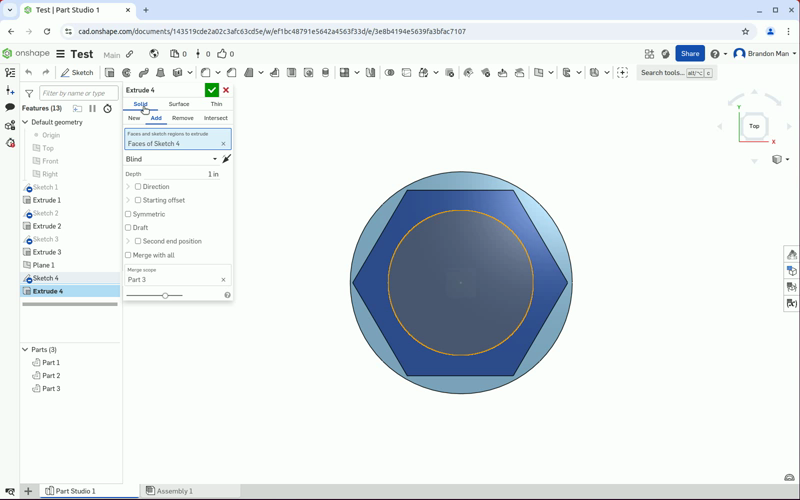
mouse_move(137, 120)
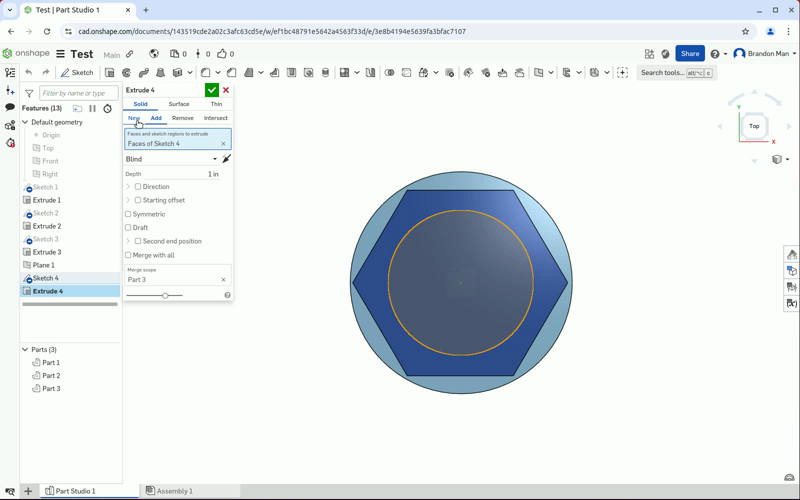
click(137, 120)
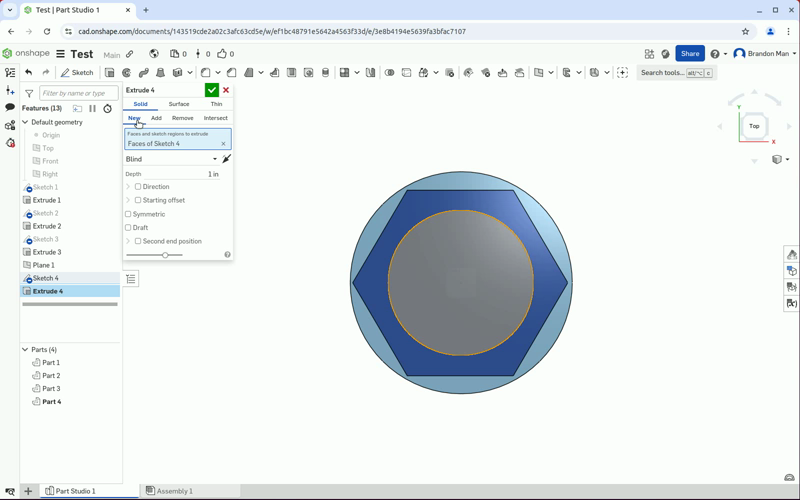
key(tab, 4)
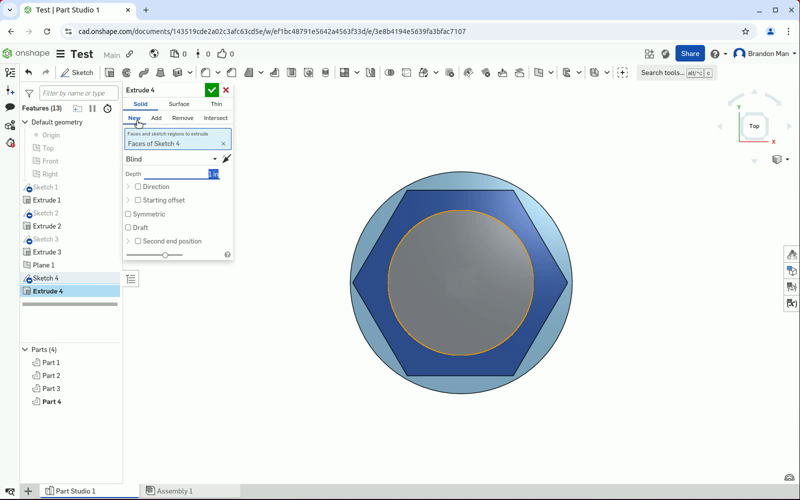
text(4.092)
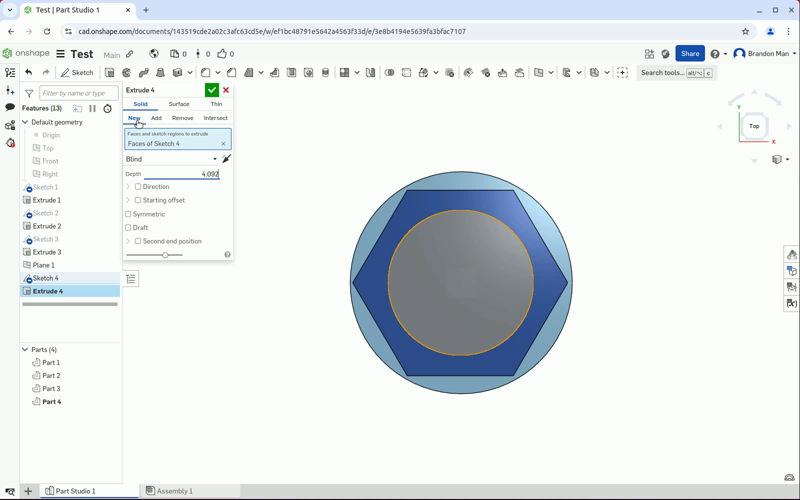
key(enter)
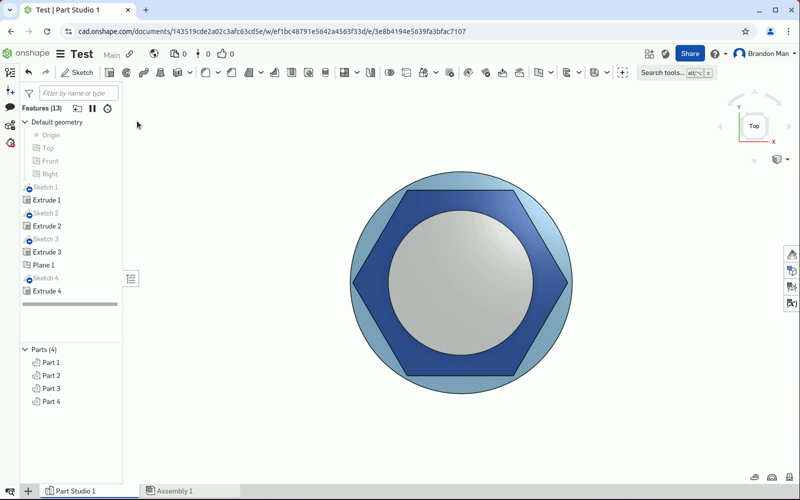
key(shift+h)
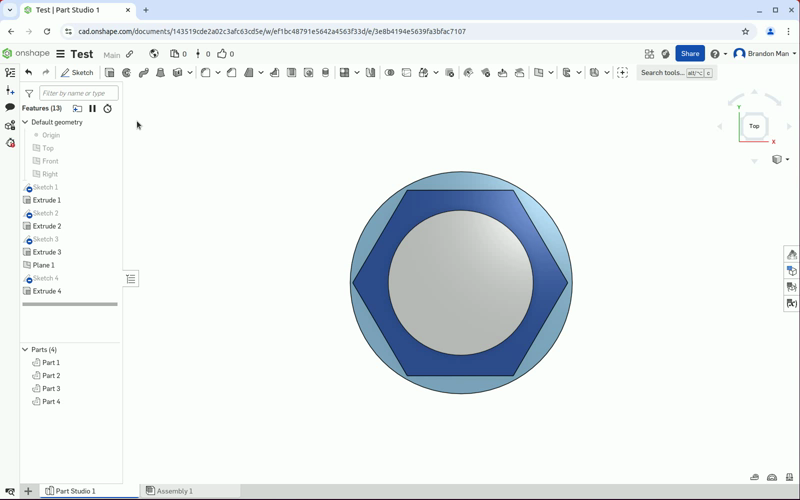
key(shift+h)
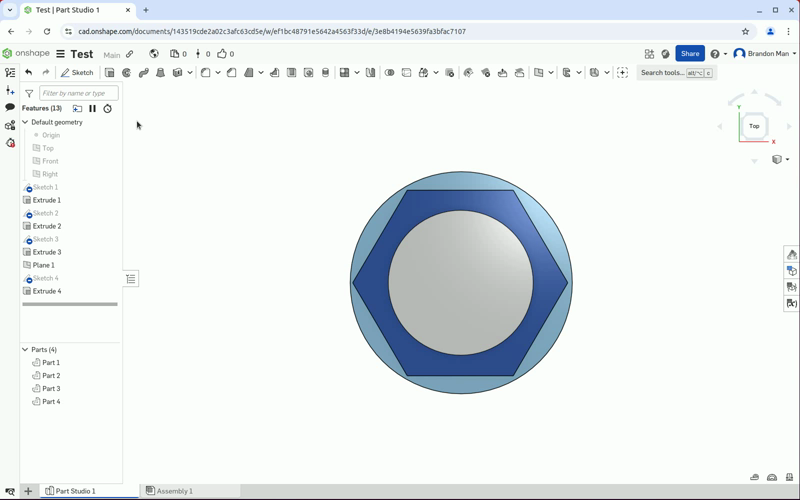
mouse_move(73, 189)
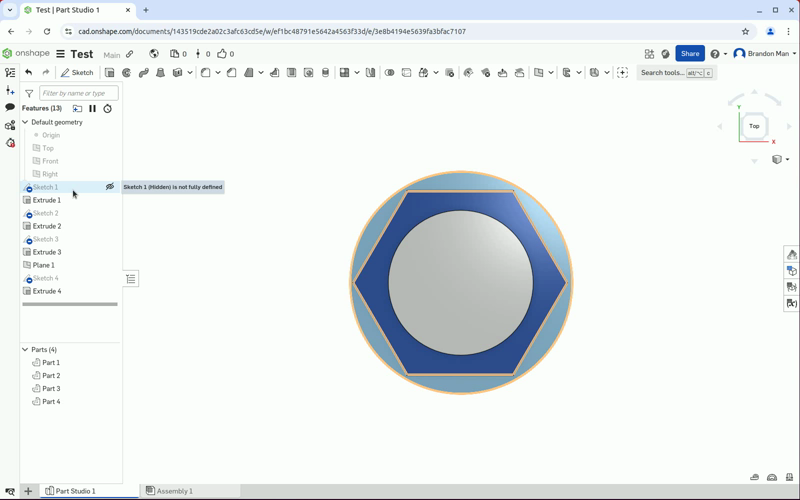
click(73, 189)
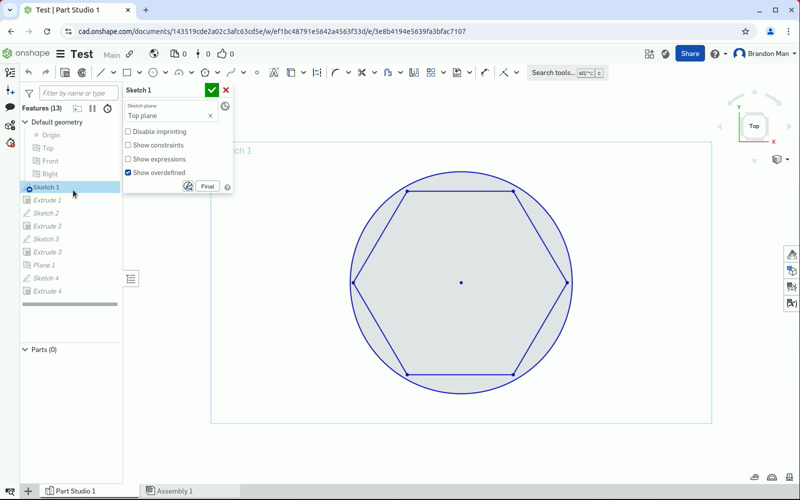
mouse_move(229, 92)
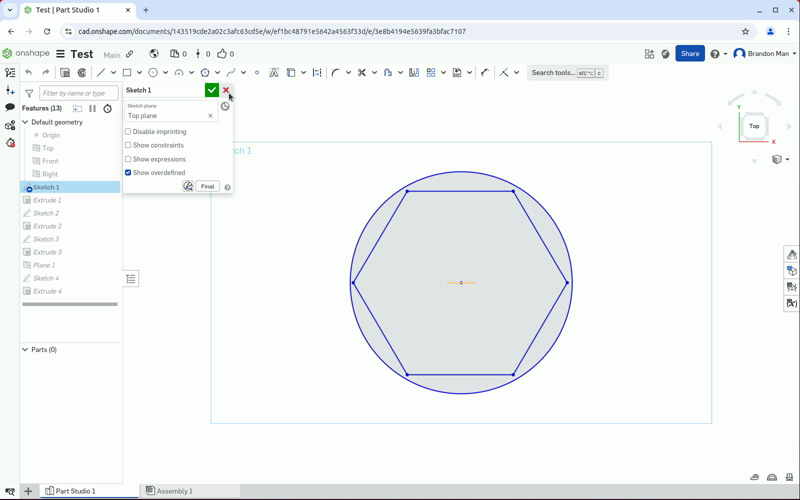
click(229, 92)
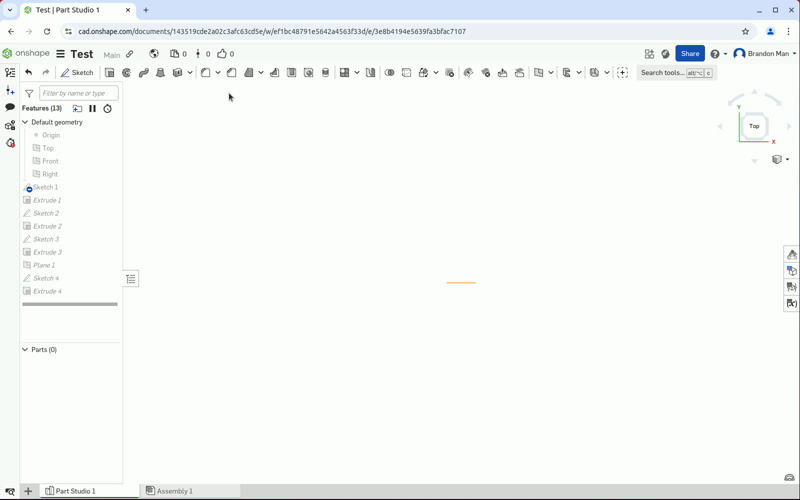
mouse_move(541, 75)
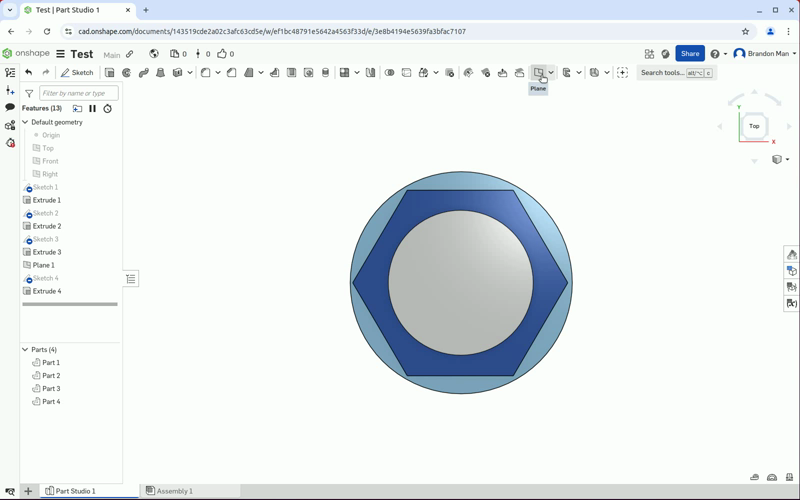
click(541, 75)
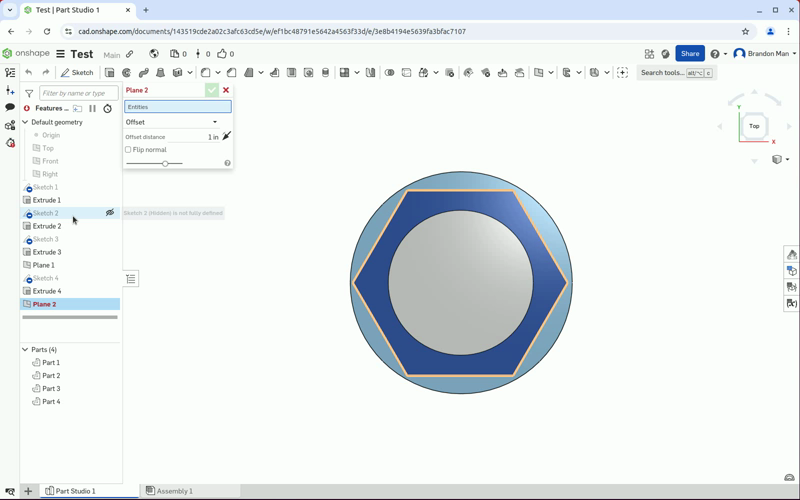
scroll(3)
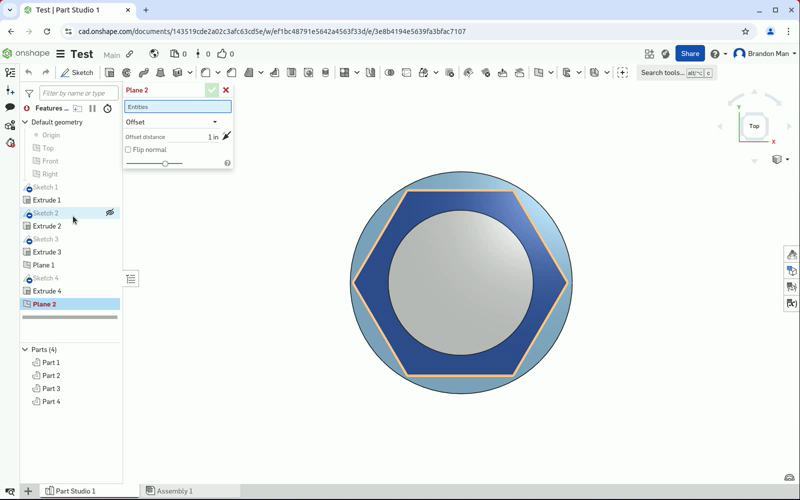
mouse_move(73, 150)
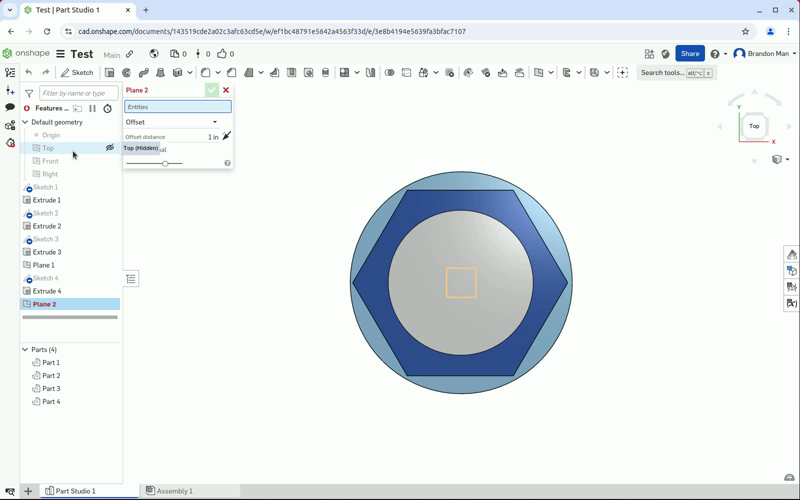
click(73, 150)
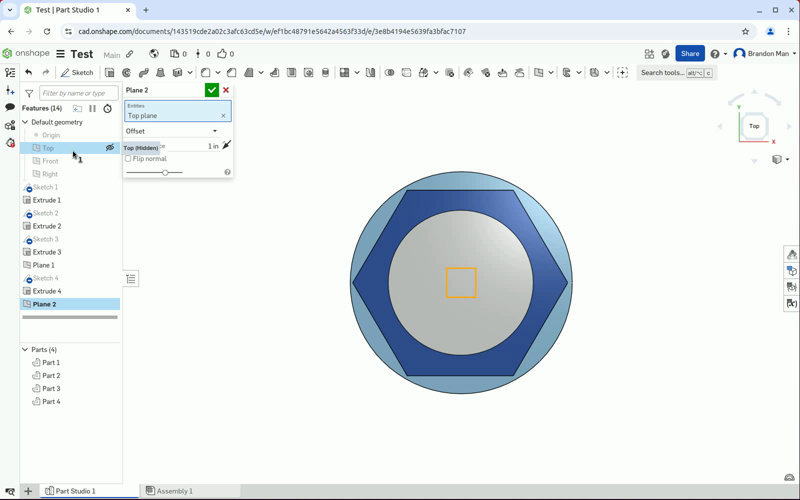
key(tab, 2)
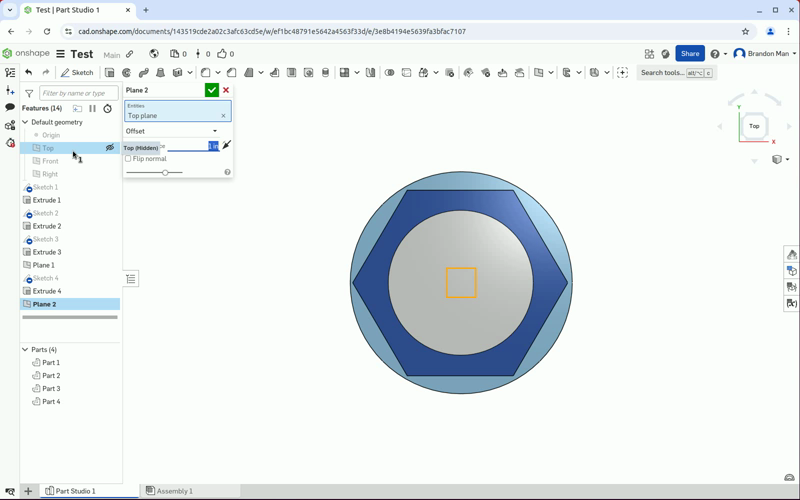
text(14.204)
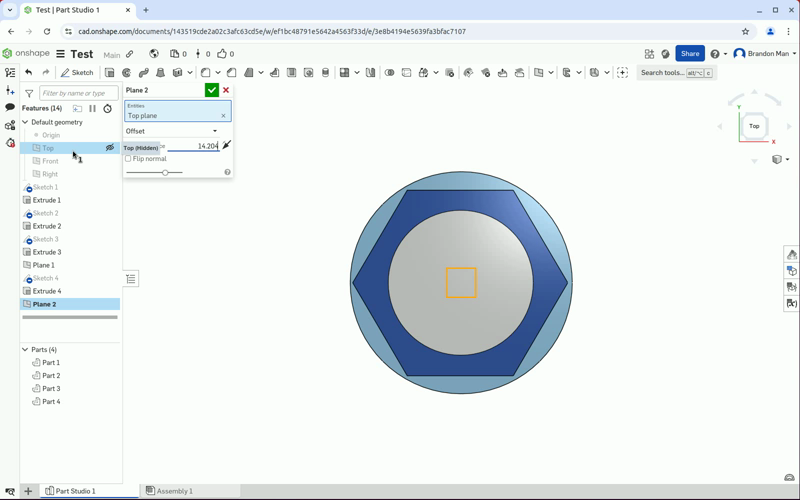
key(enter, 2)
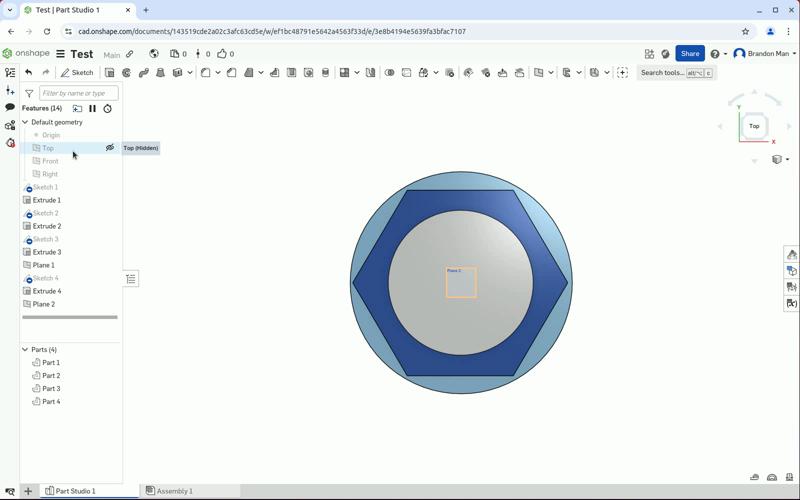
key(shift+s)
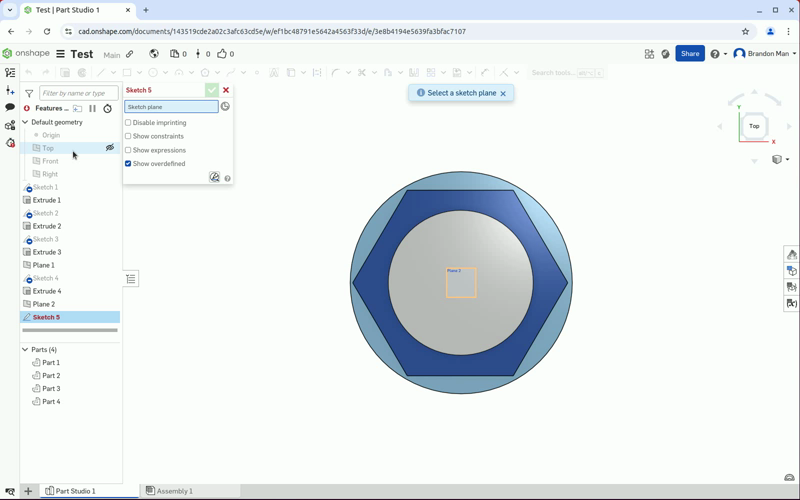
mouse_move(73, 306)
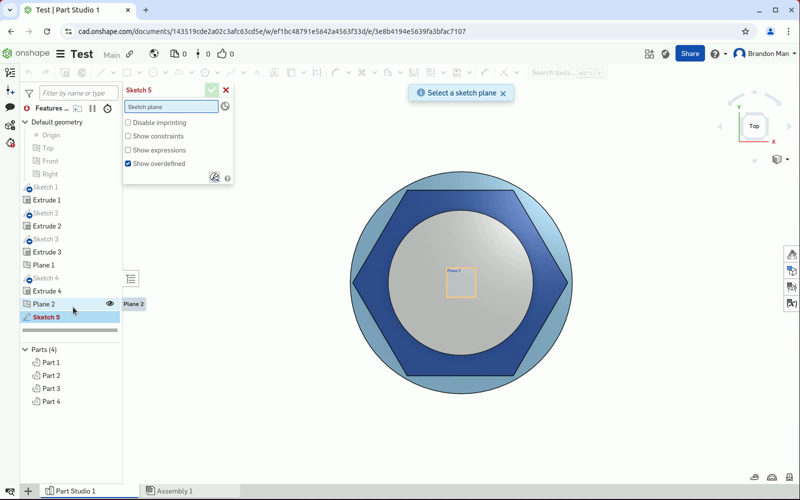
click(73, 306)
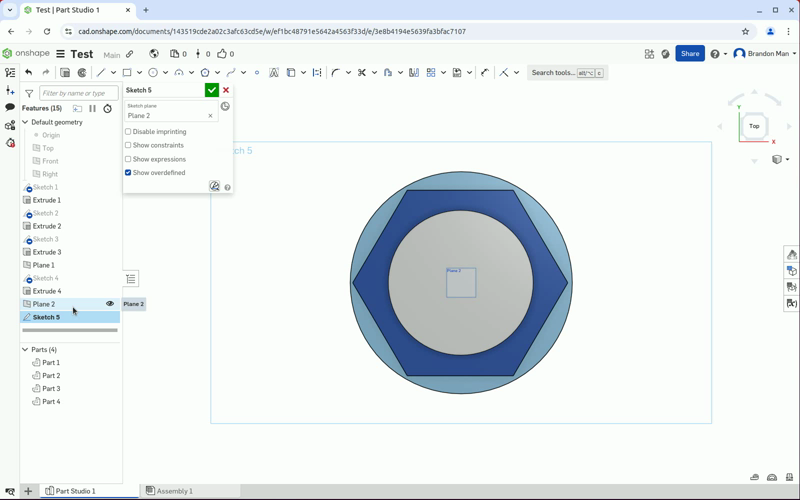
mouse_move(73, 352)
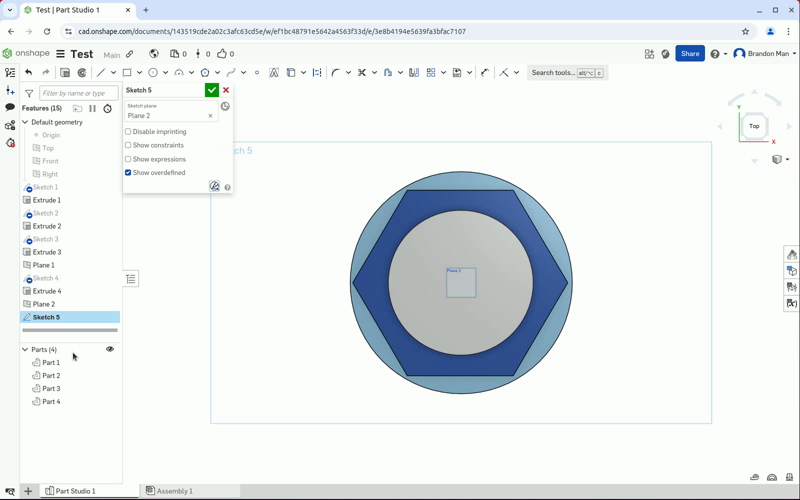
key(y)
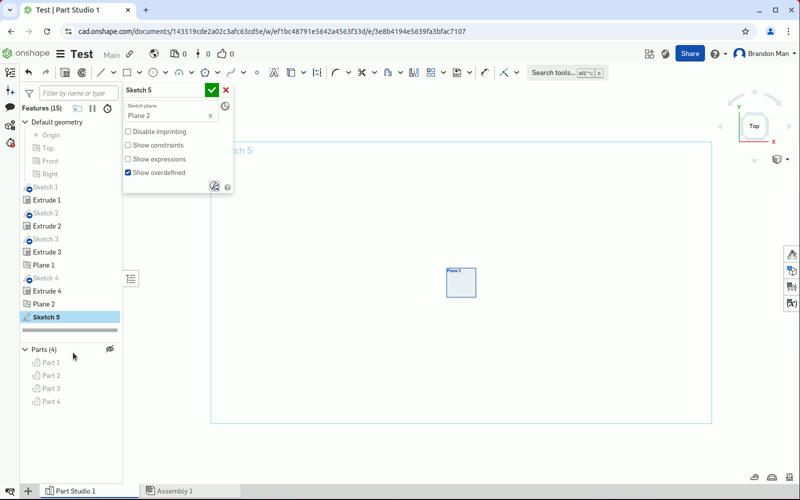
key(c)
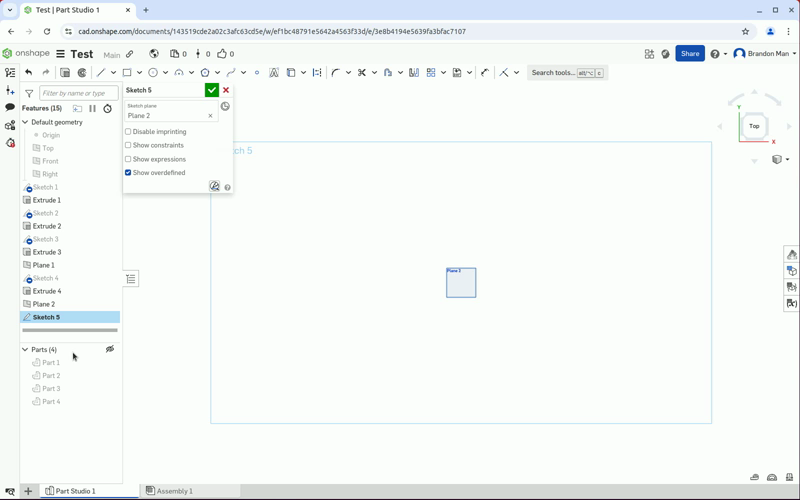
key_down(shift)
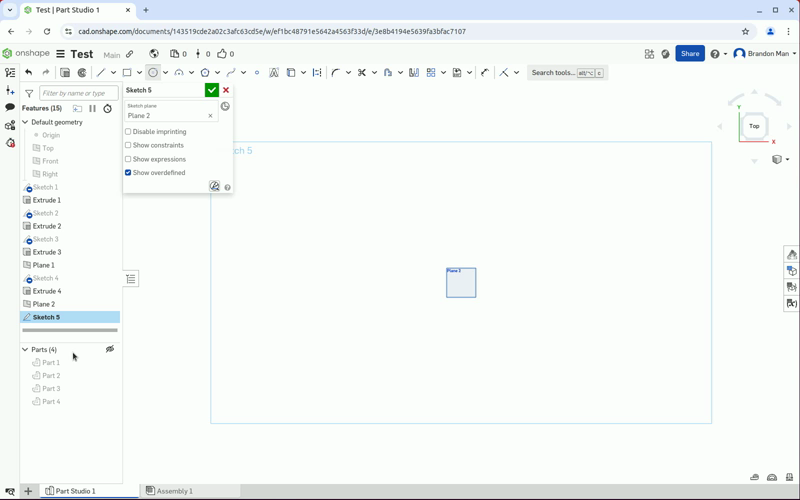
mouse_move(461, 282)
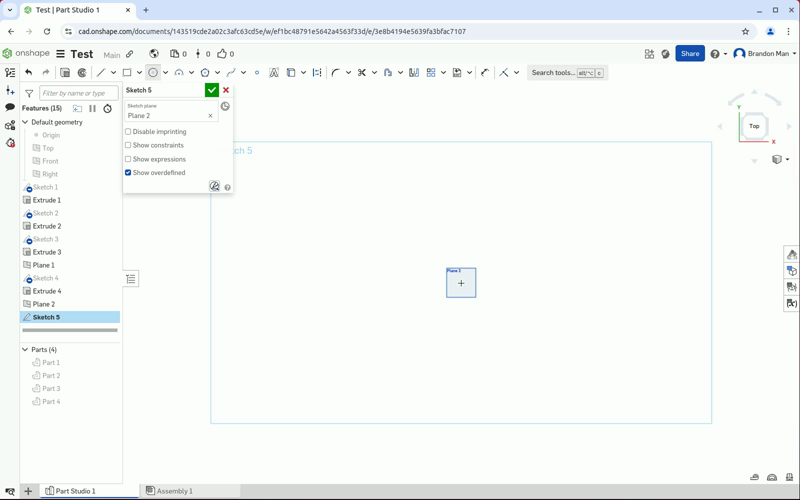
click(461, 282)
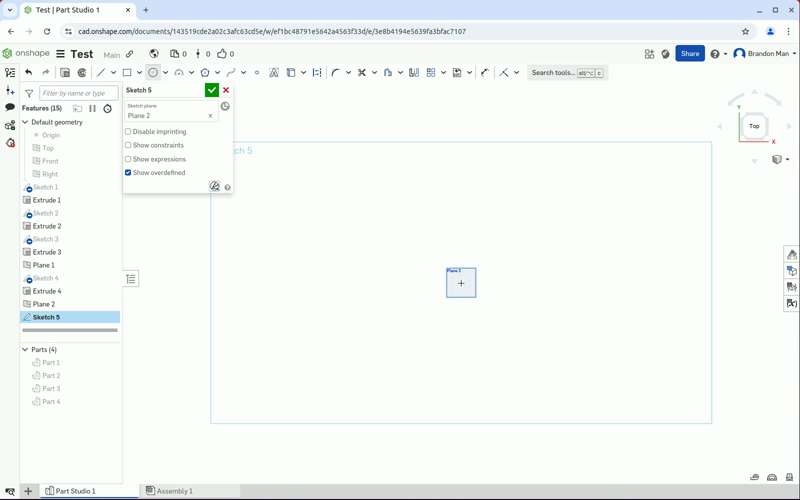
key_up(shift)
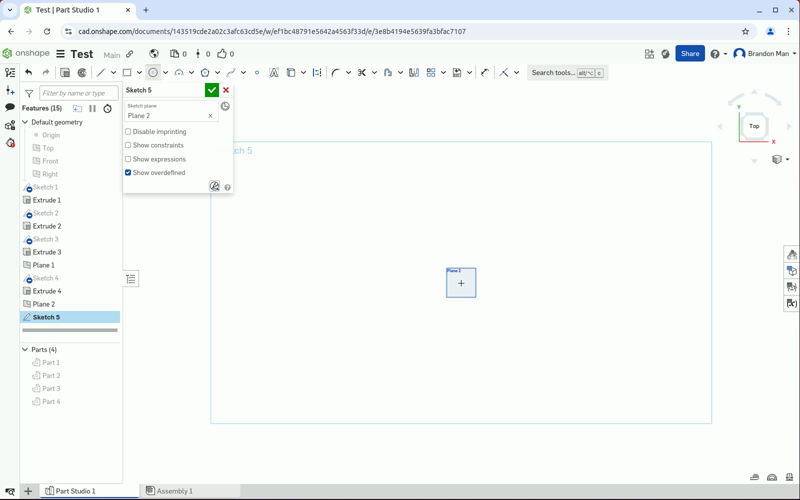
mouse_move(506, 282)
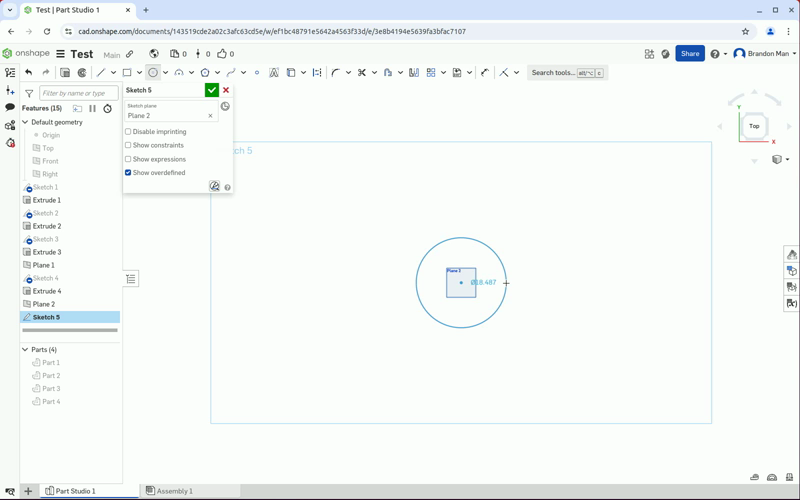
click(506, 282)
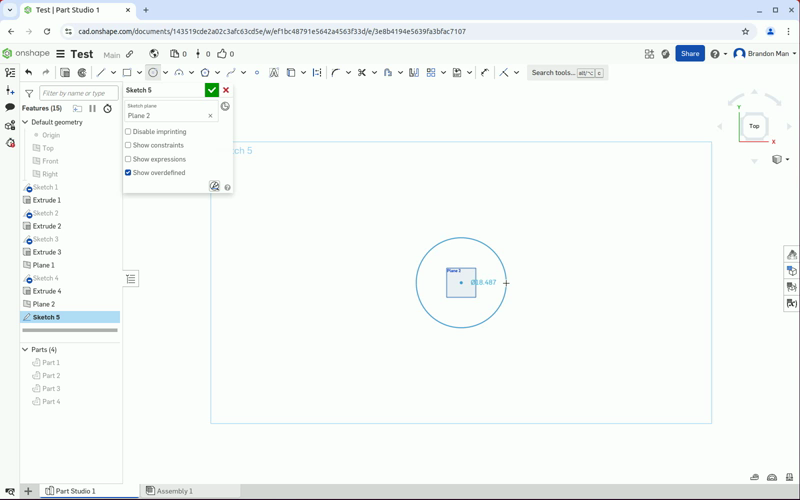
key(esc)
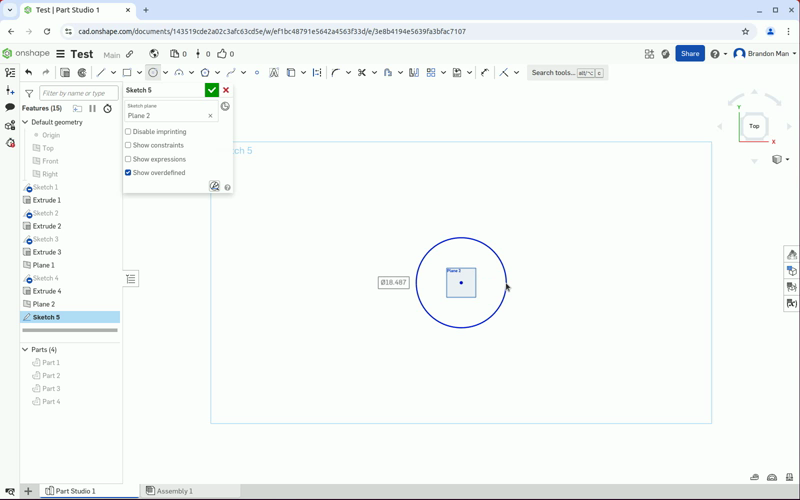
mouse_move(441, 284)
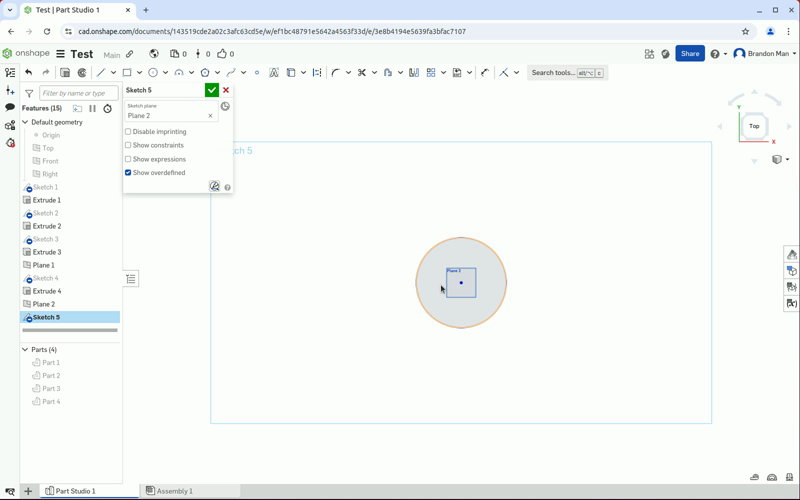
click(441, 284)
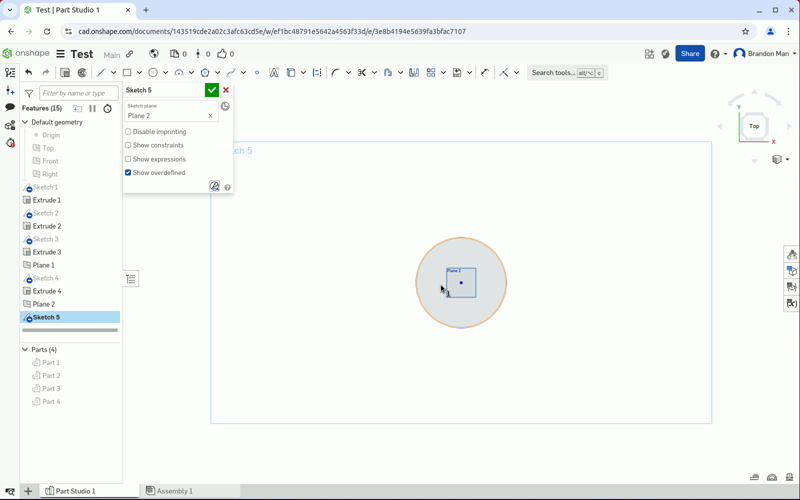
mouse_move(73, 352)
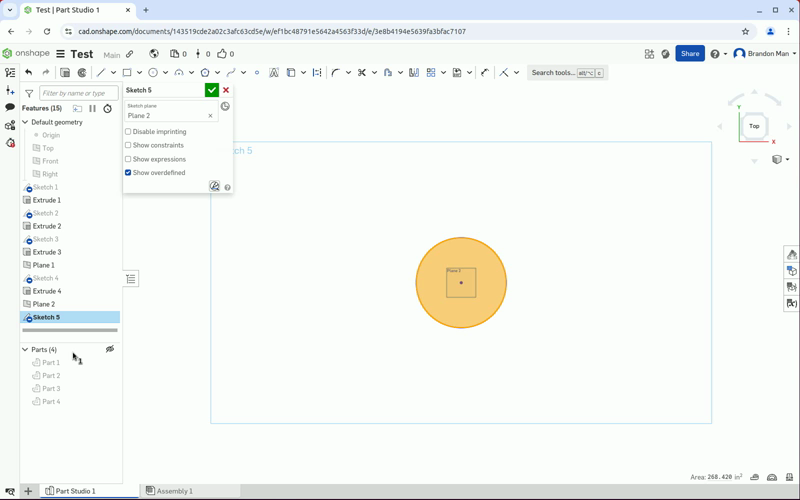
key(shift+y)
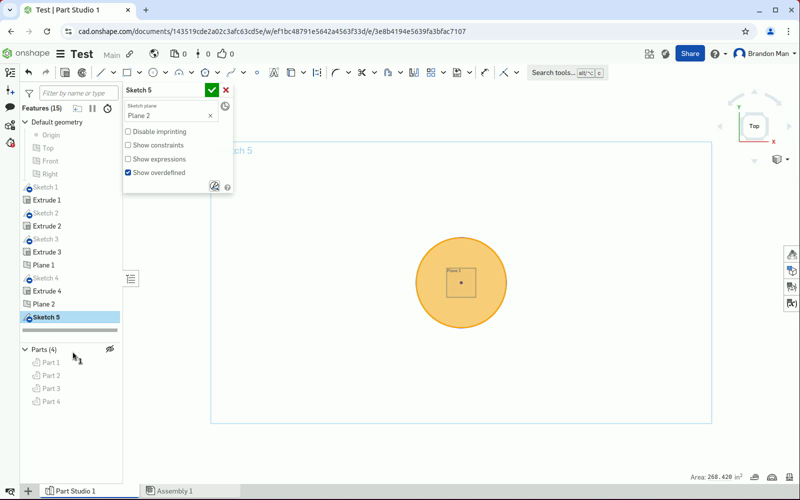
key(shift+e)
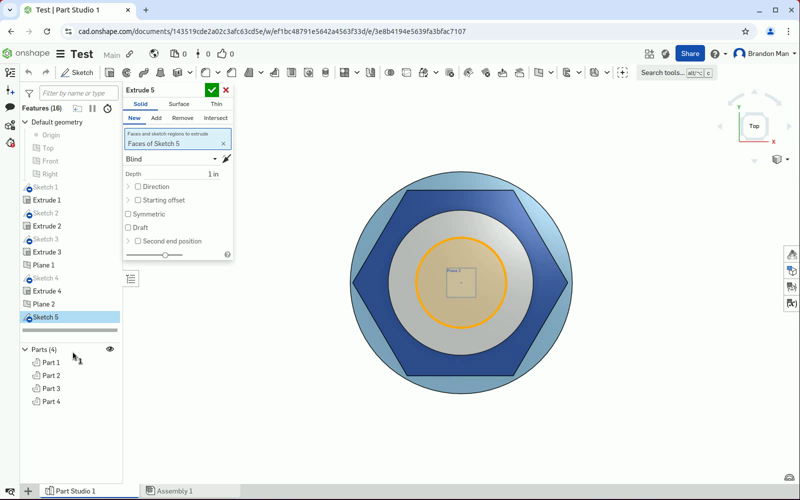
mouse_move(143, 106)
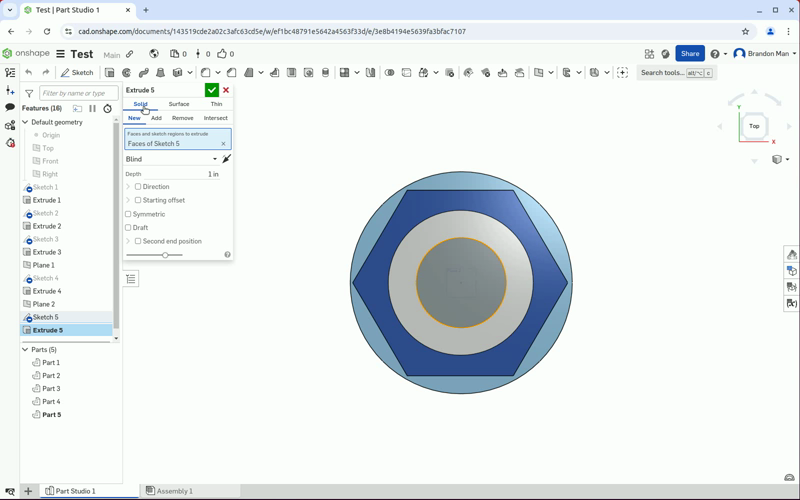
click(143, 106)
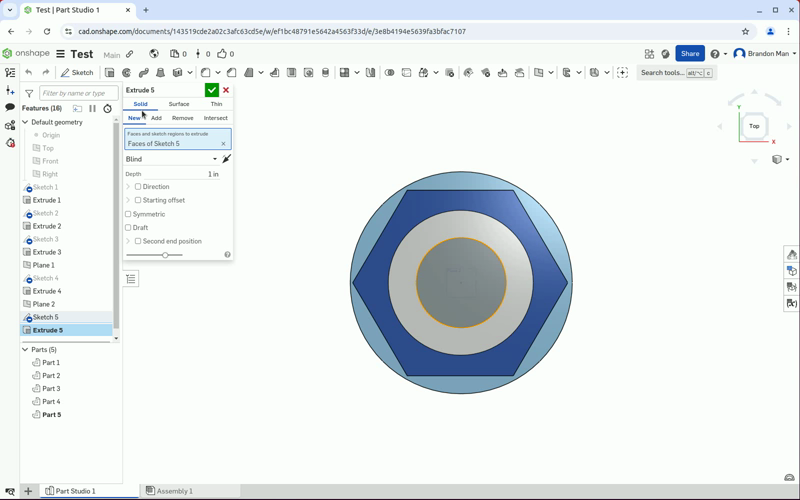
mouse_move(137, 120)
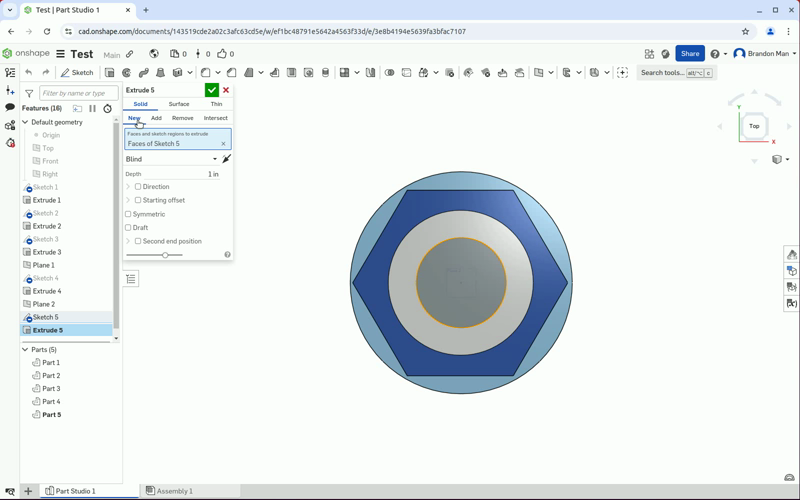
click(137, 120)
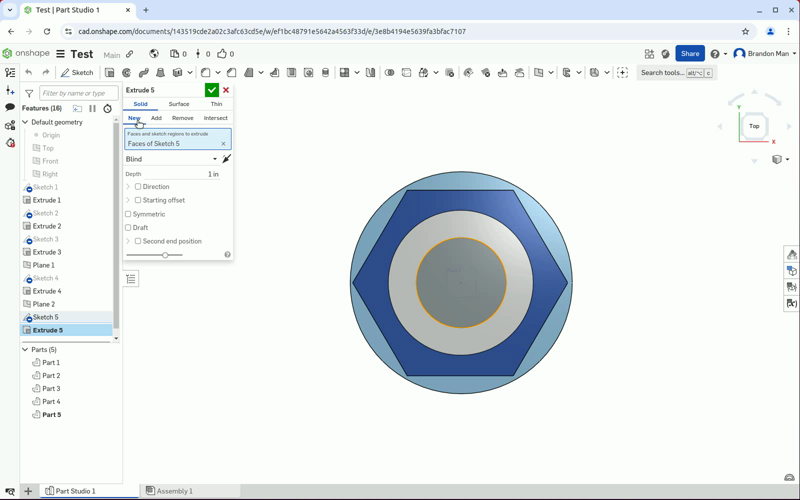
key(tab, 4)
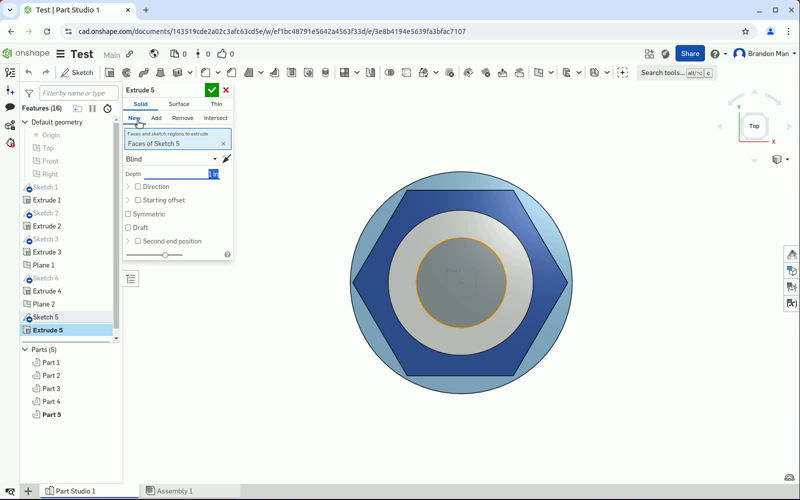
text(0.963)
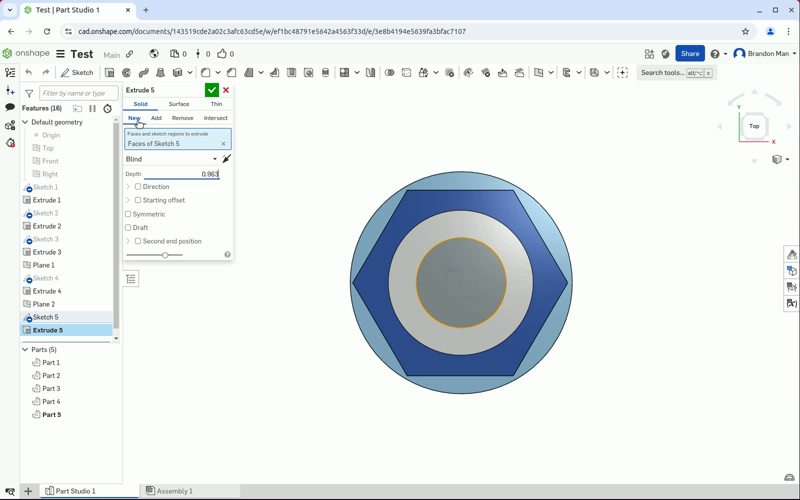
key(enter)
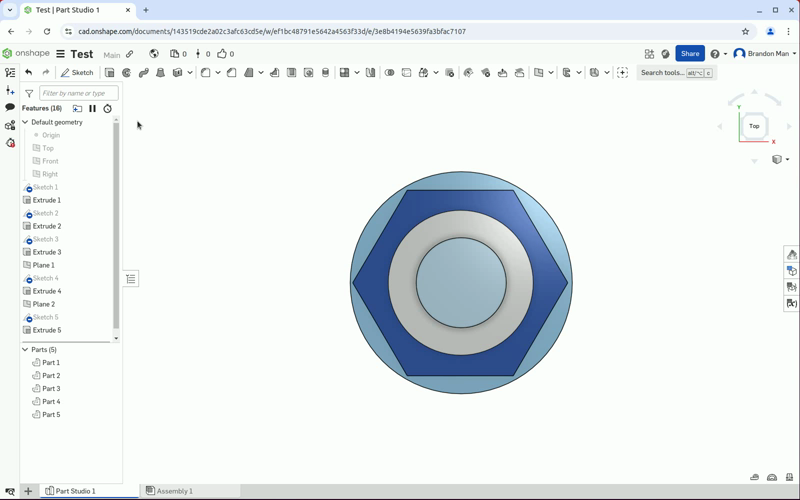
key(shift+h)
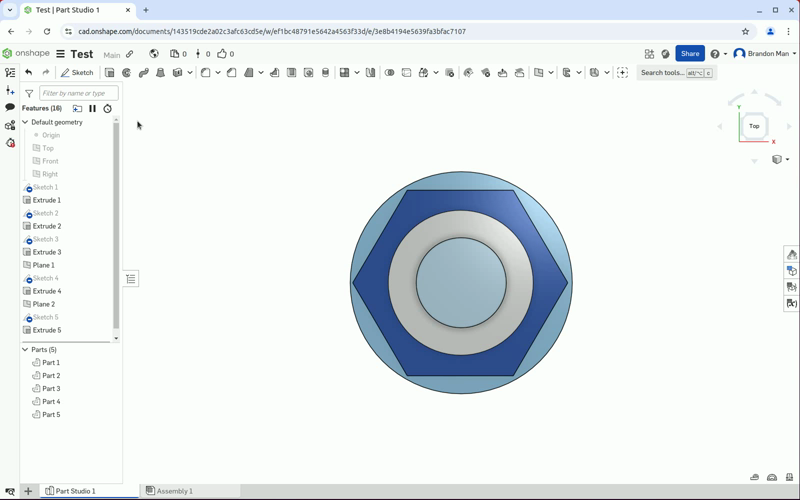
key(shift+h)
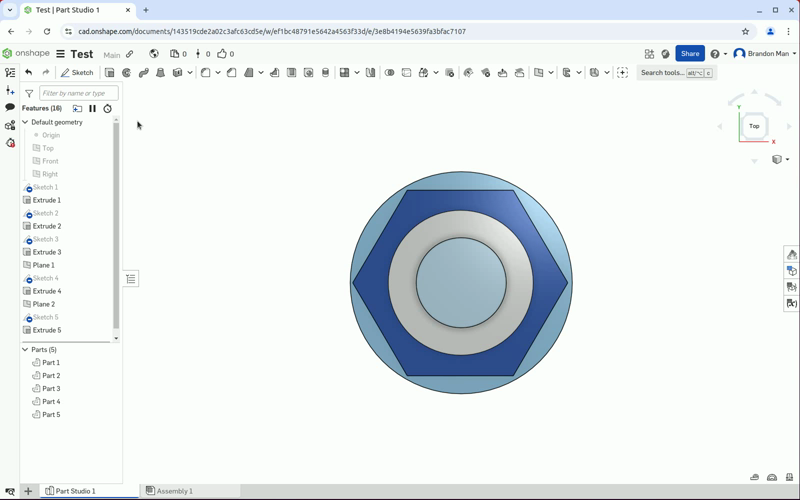
key(shift+7)
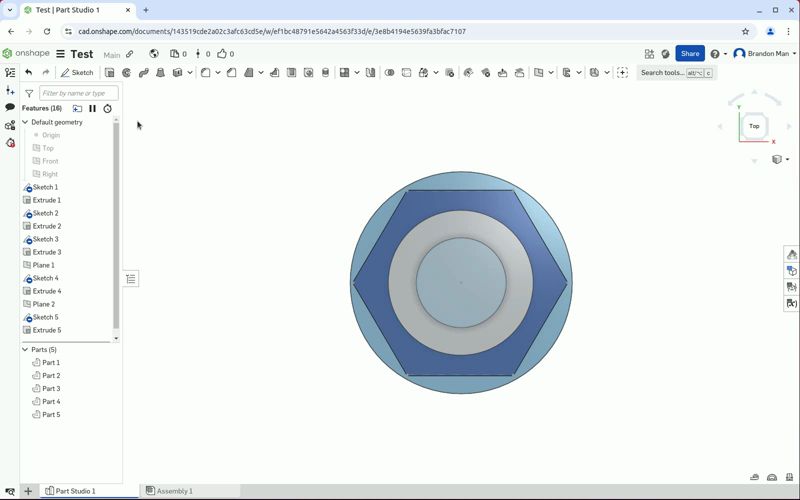
key(up, 3)
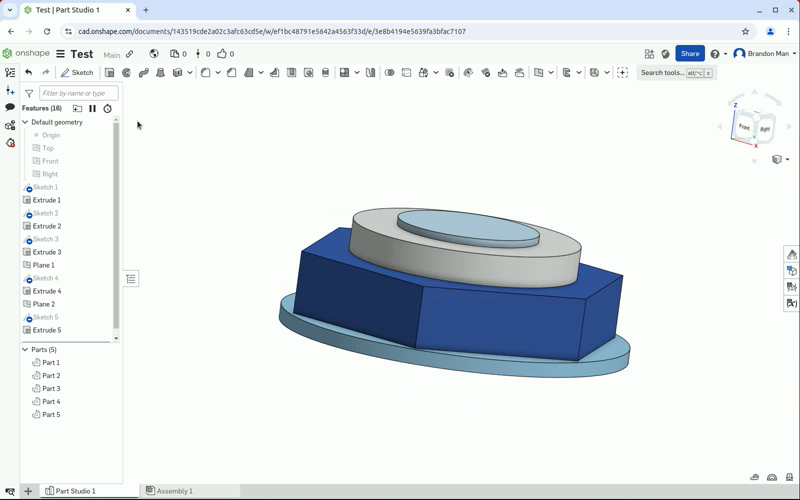
key(left, 3)
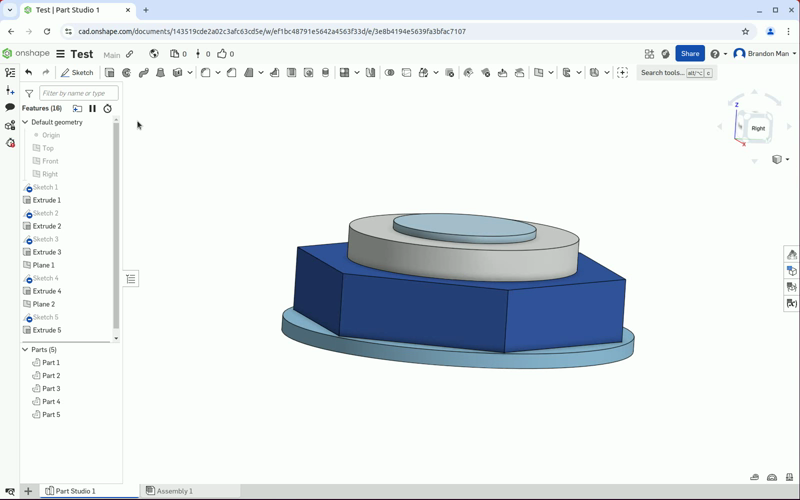
key(right, 3)
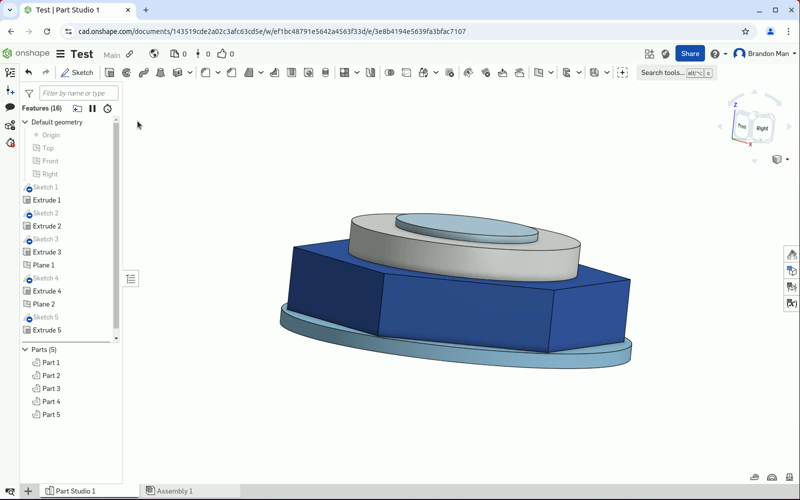
key(down, 3)
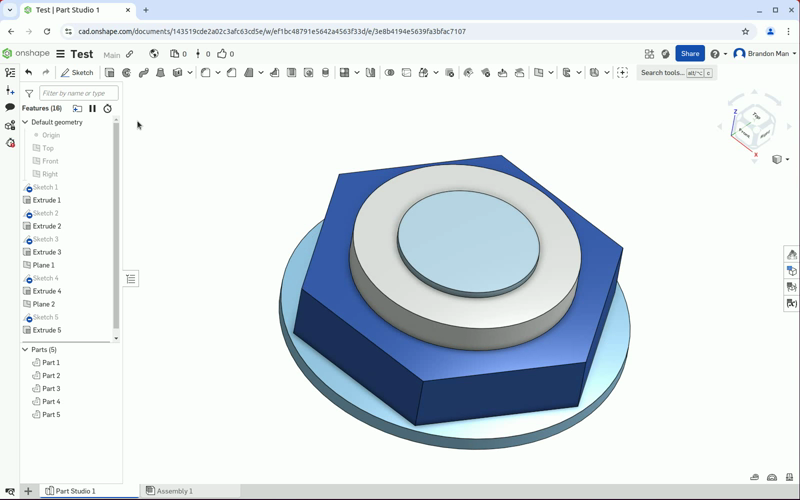
mouse_move(69, 189)
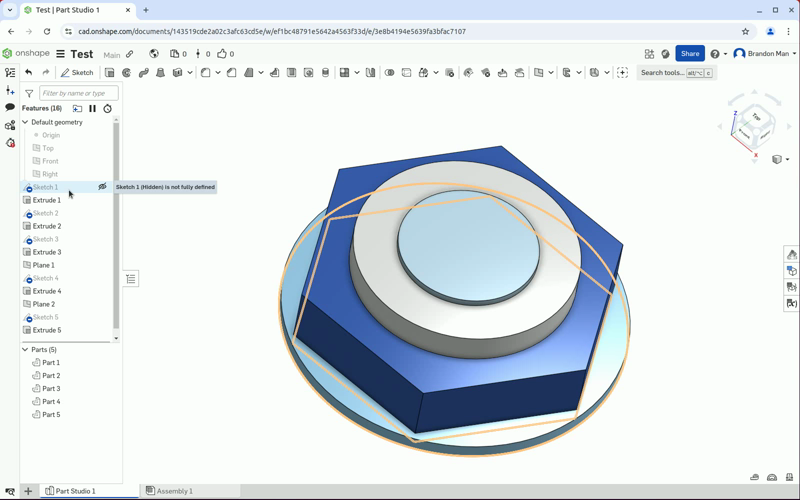
click(69, 189)